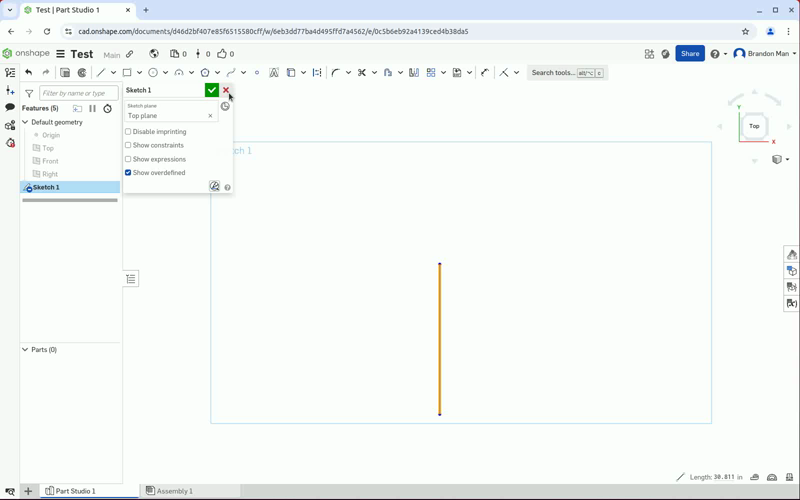
key(shift+h)
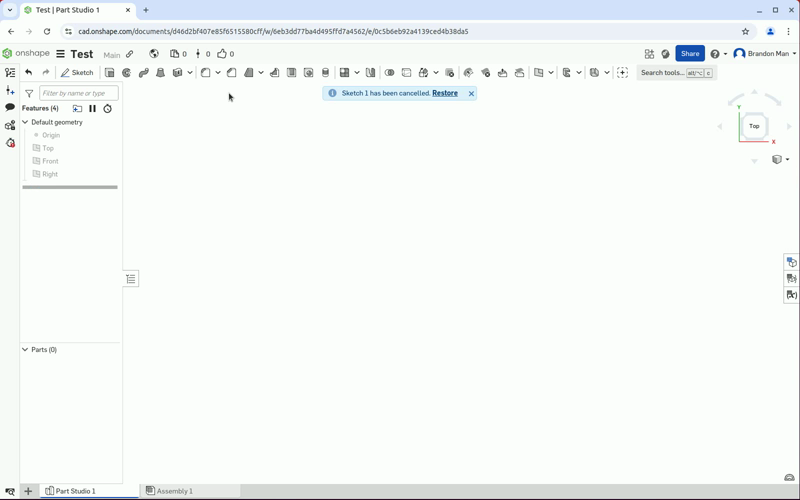
mouse_move(73, 352)
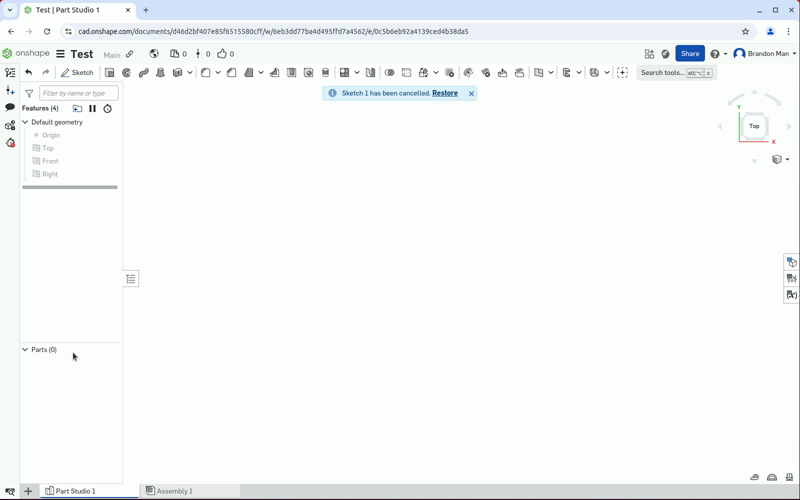
key(y)
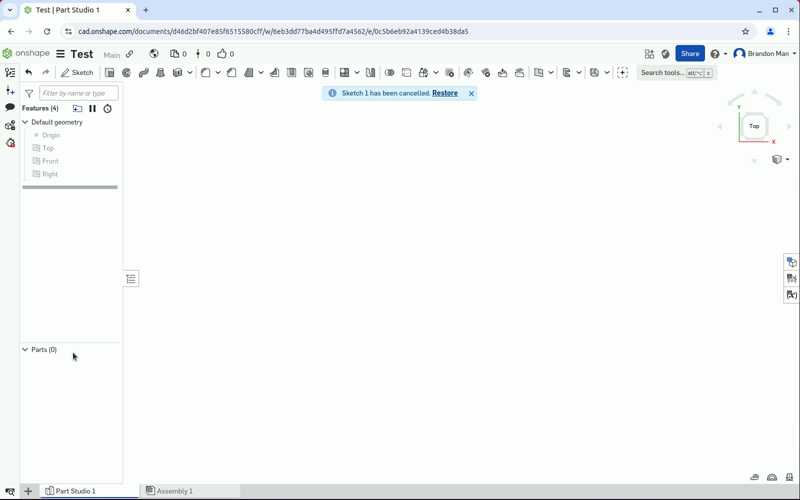
key(shift+p)
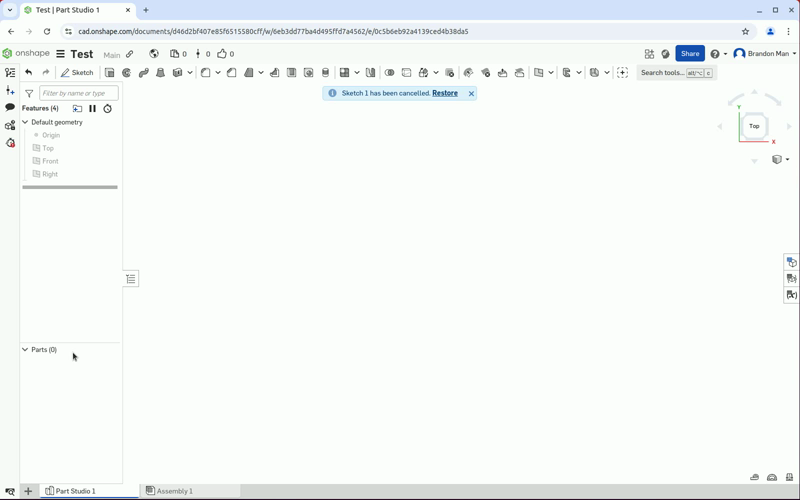
key(space)
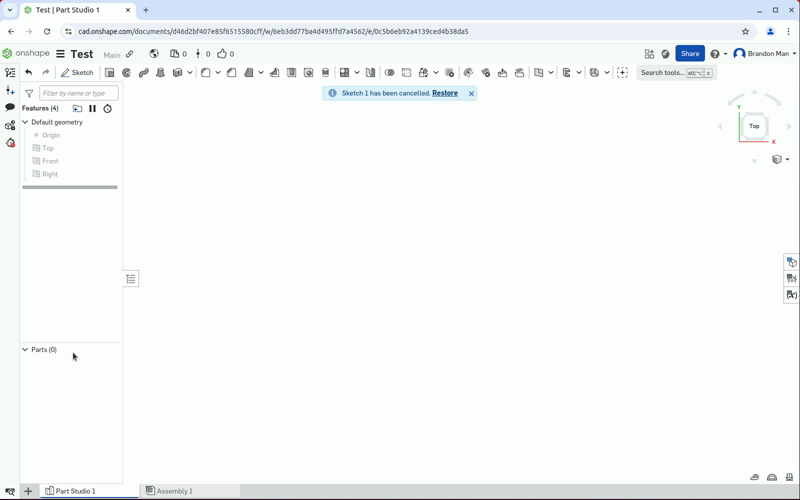
key_down(shift)
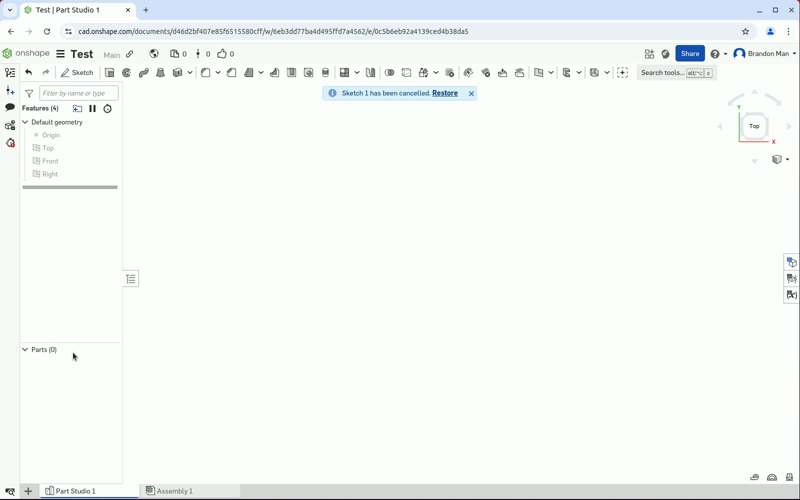
key(up)
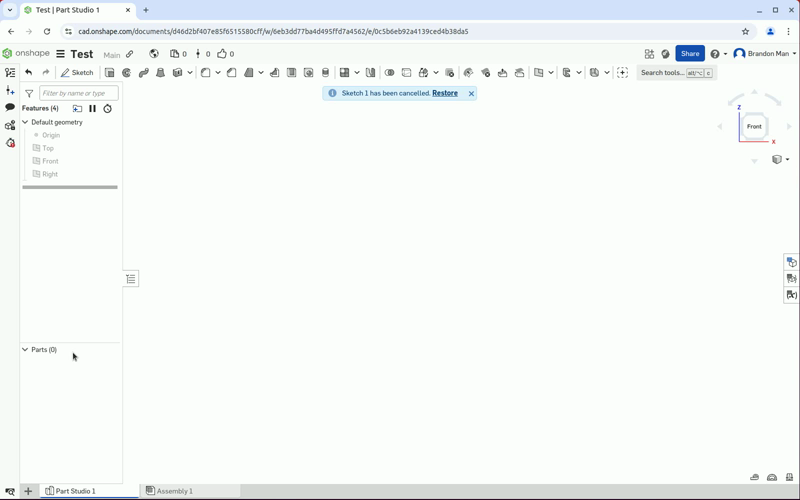
key_up(shift)
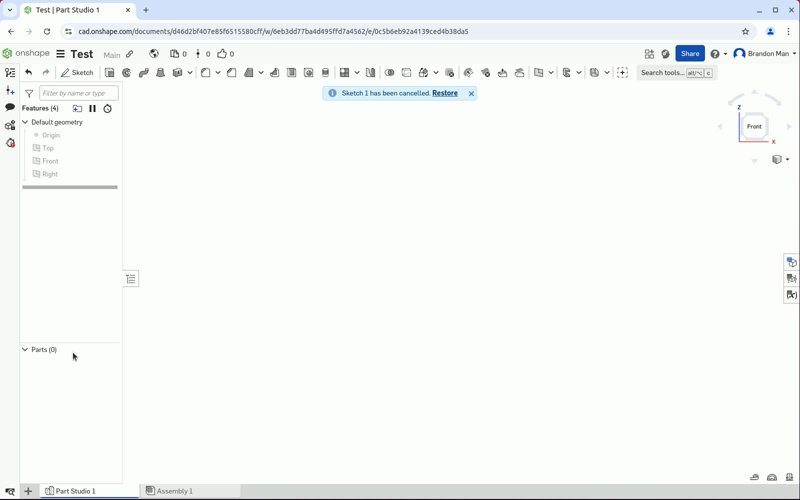
mouse_move(73, 352)
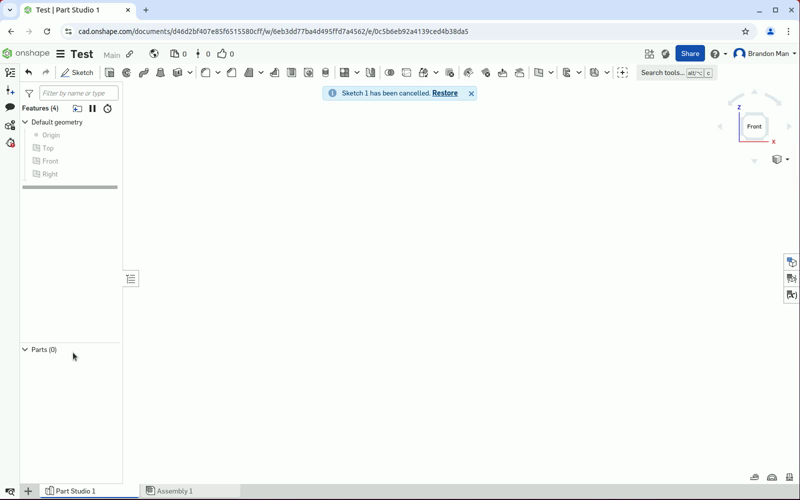
key(shift+y)
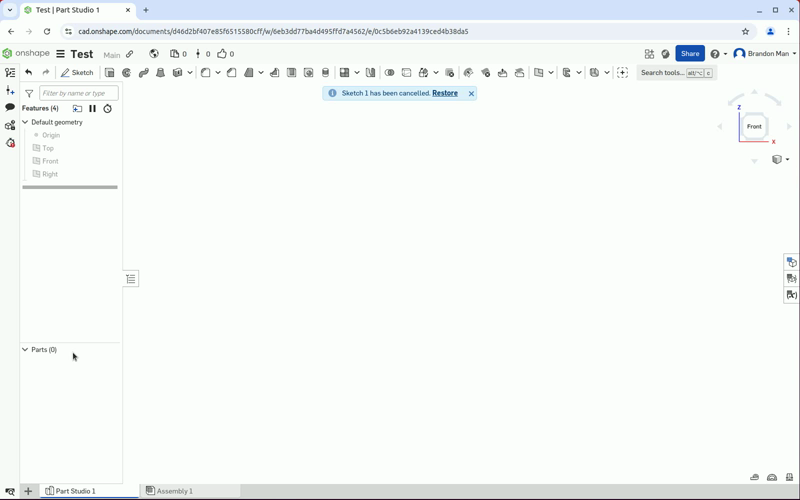
key(shift+s)
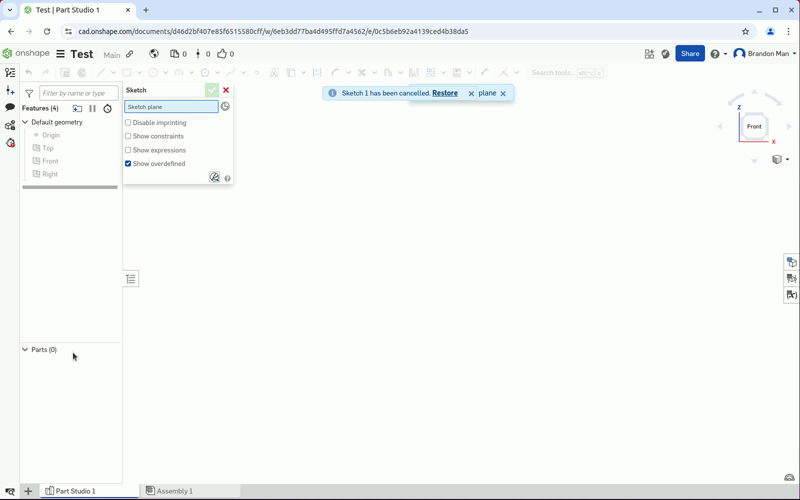
mouse_move(73, 163)
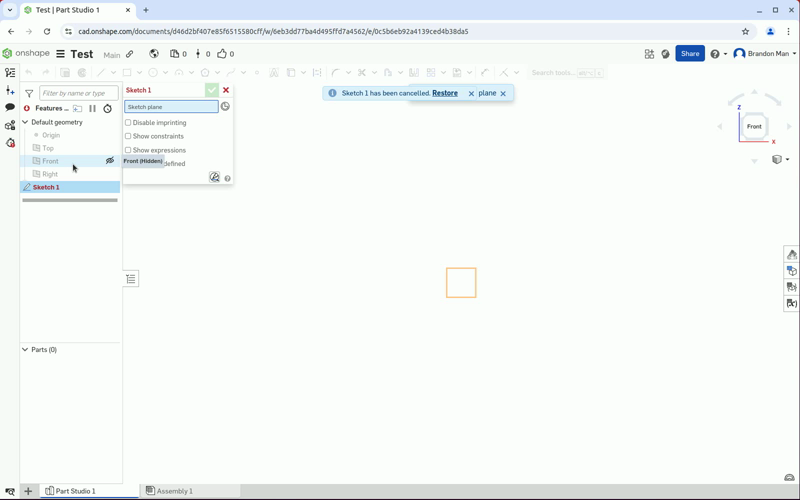
click(73, 163)
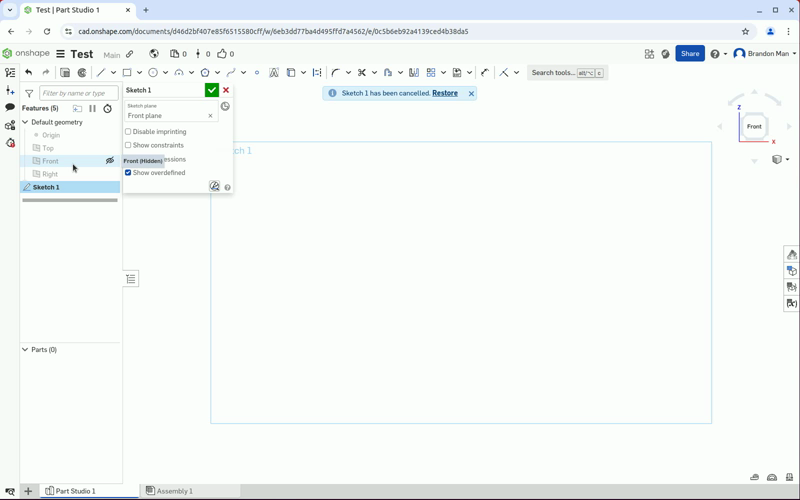
mouse_move(73, 352)
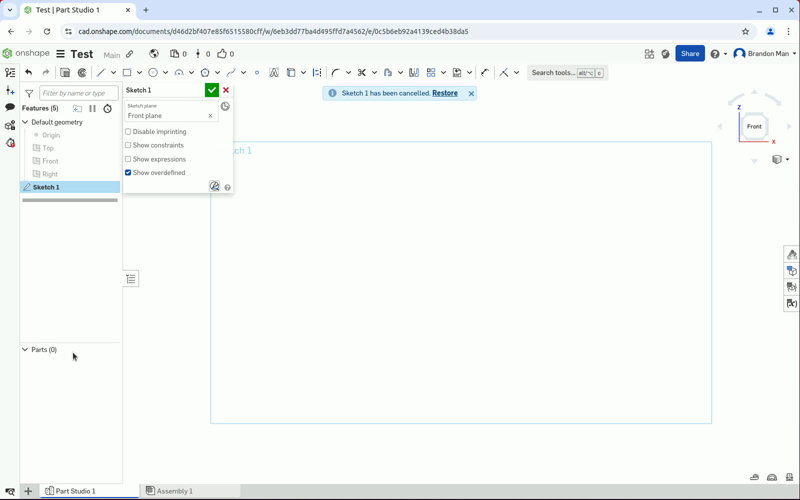
key(y)
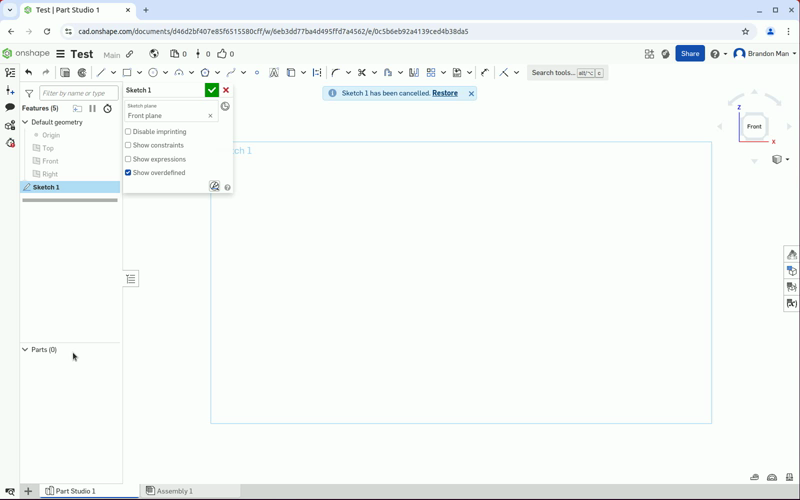
key(l)
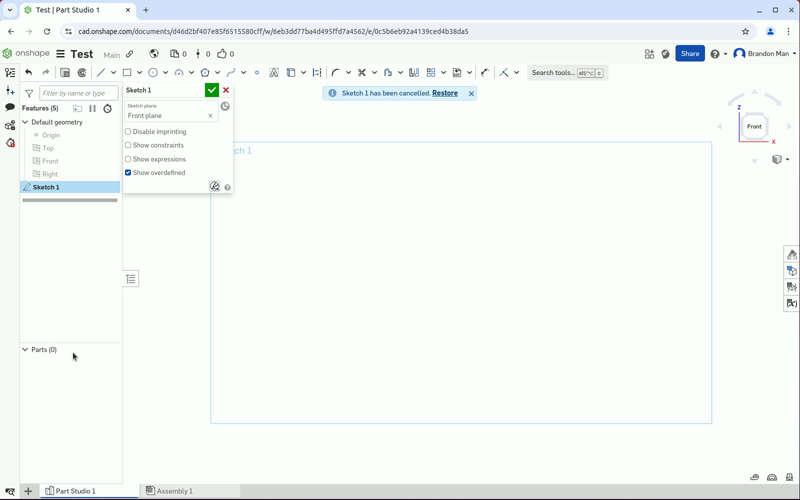
key_down(shift)
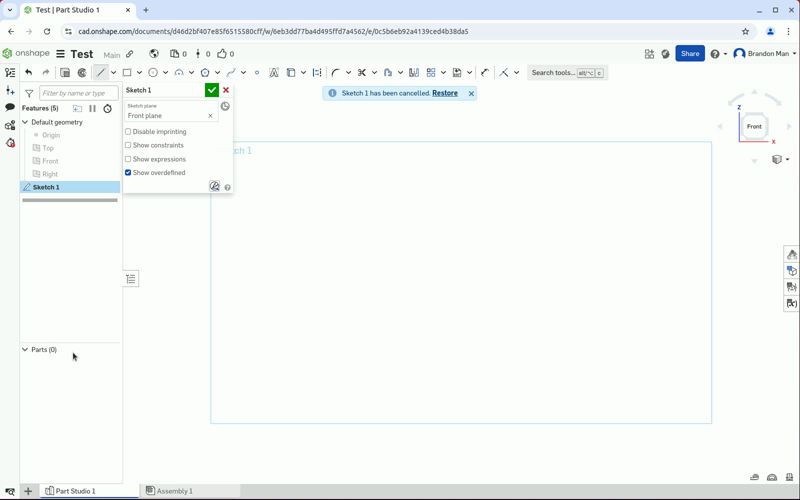
mouse_move(379, 390)
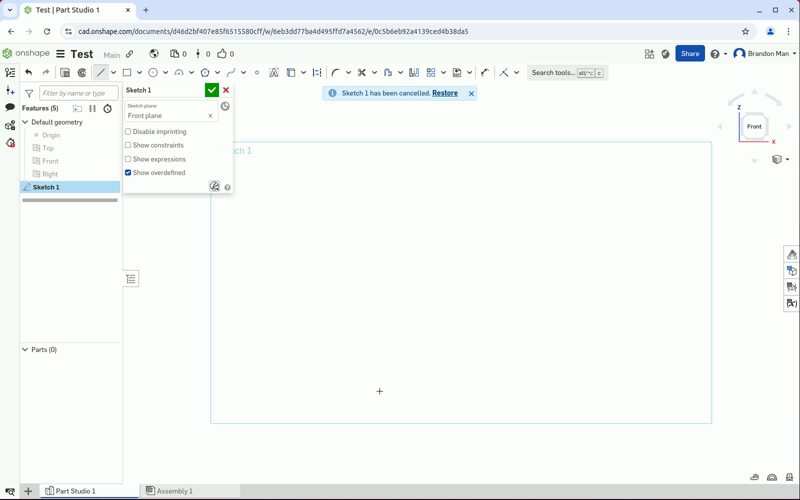
click(379, 390)
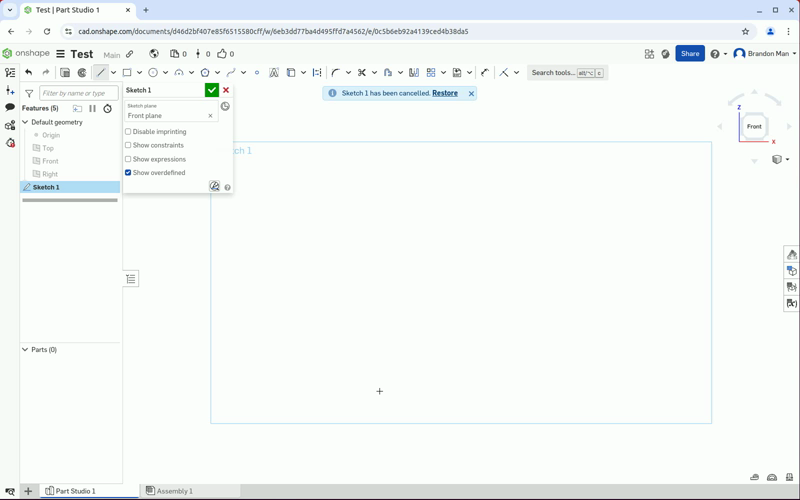
key_up(shift)
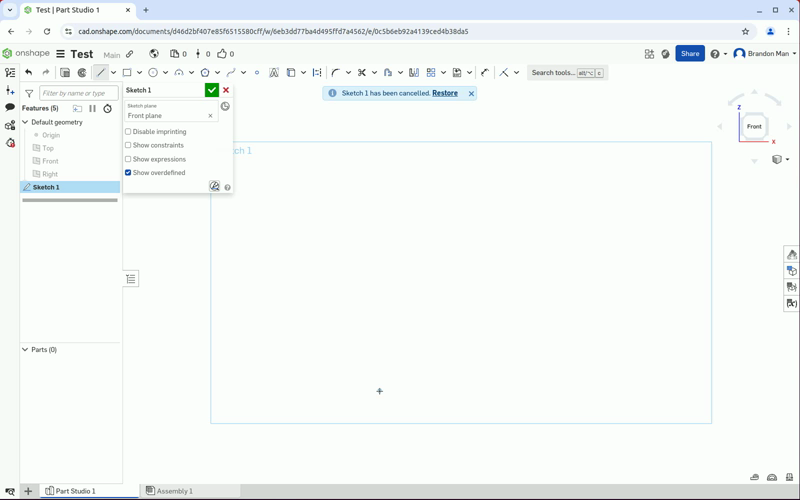
key_down(shift)
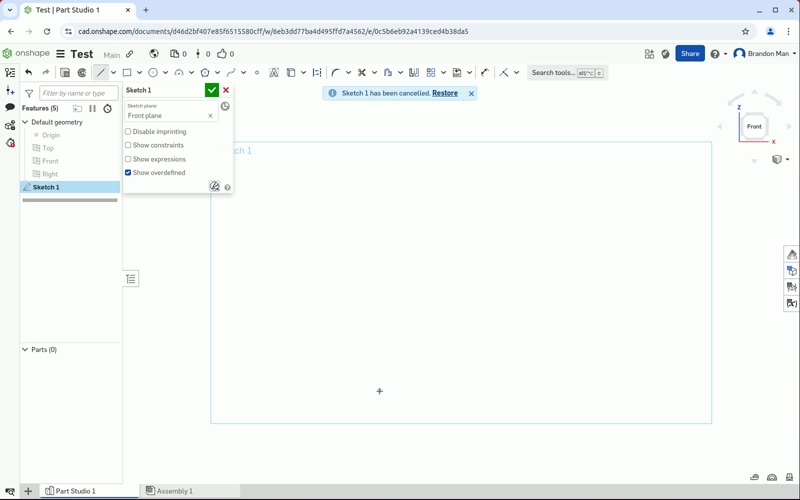
mouse_move(539, 390)
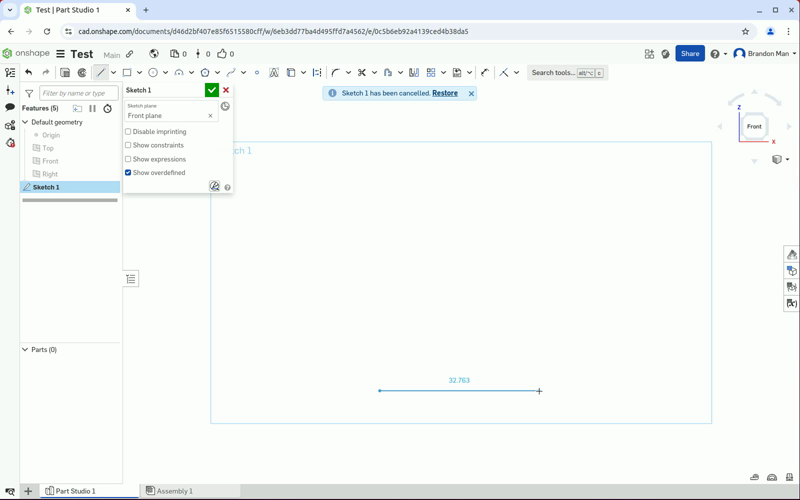
click(539, 390)
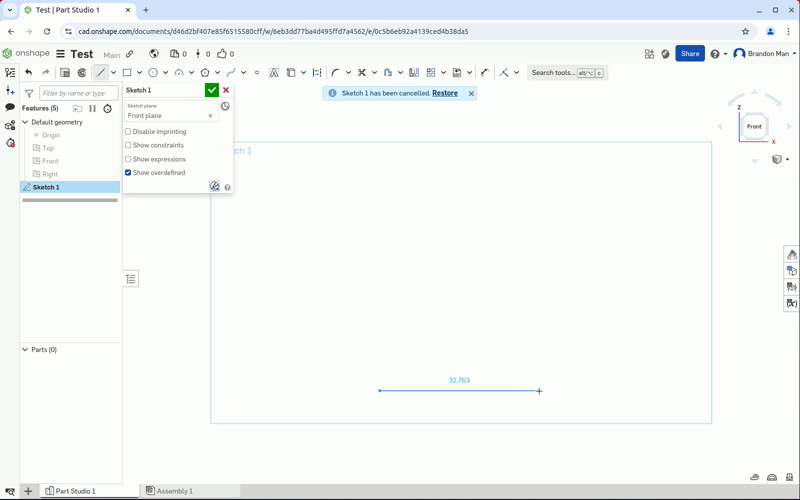
key_up(shift)
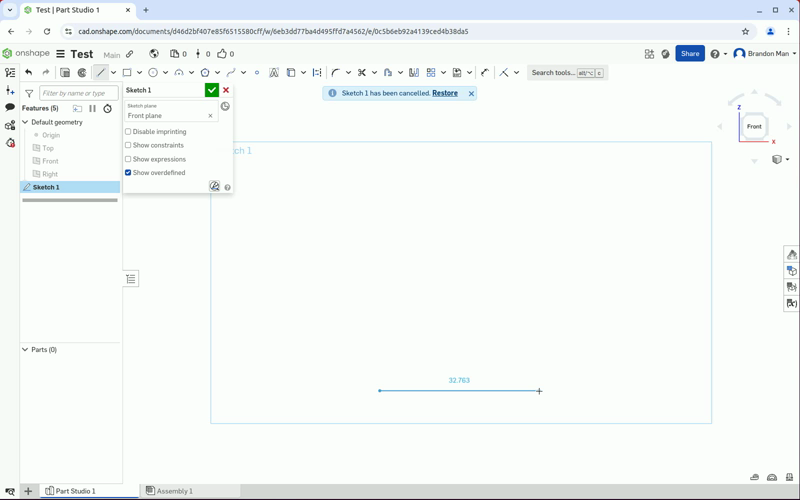
key_down(shift)
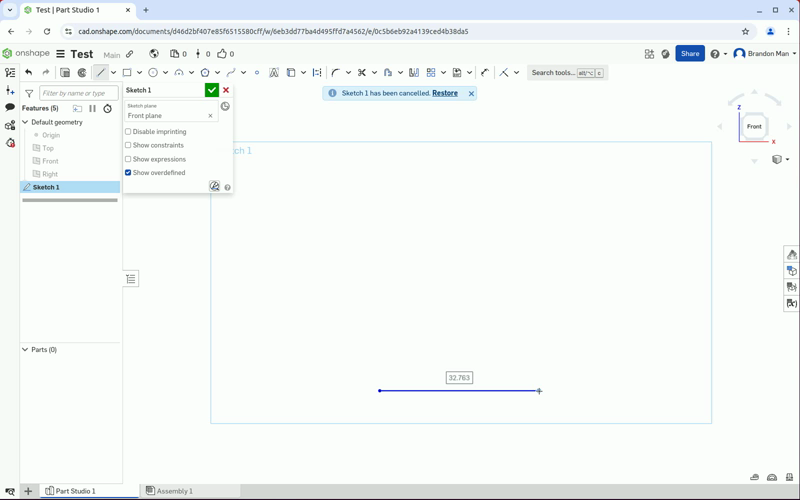
mouse_move(539, 177)
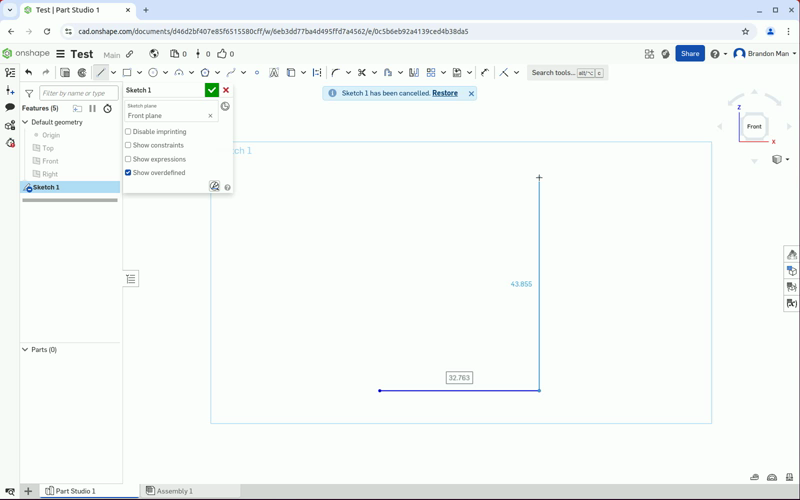
click(539, 177)
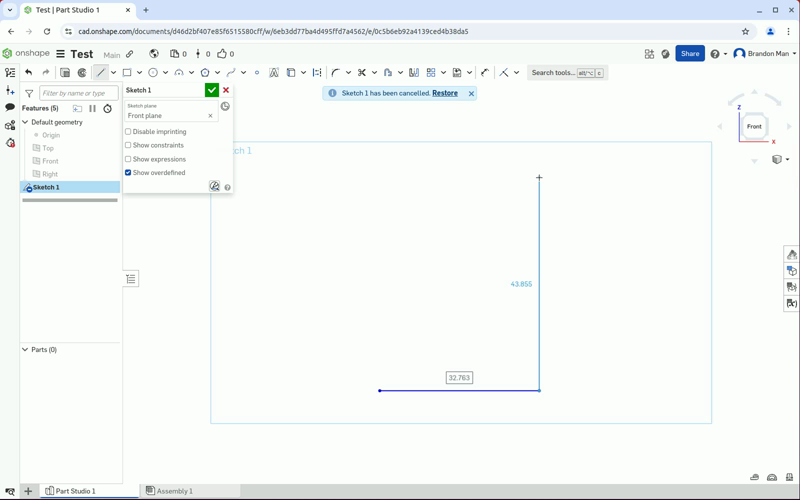
key_up(shift)
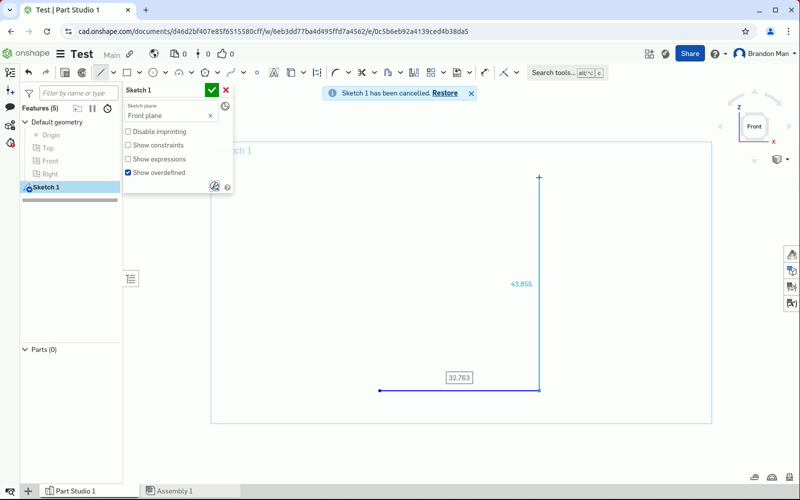
key_down(shift)
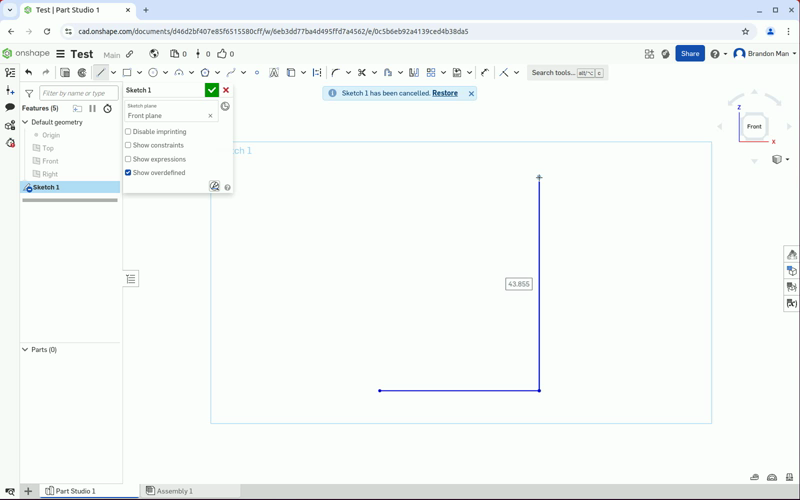
mouse_move(379, 177)
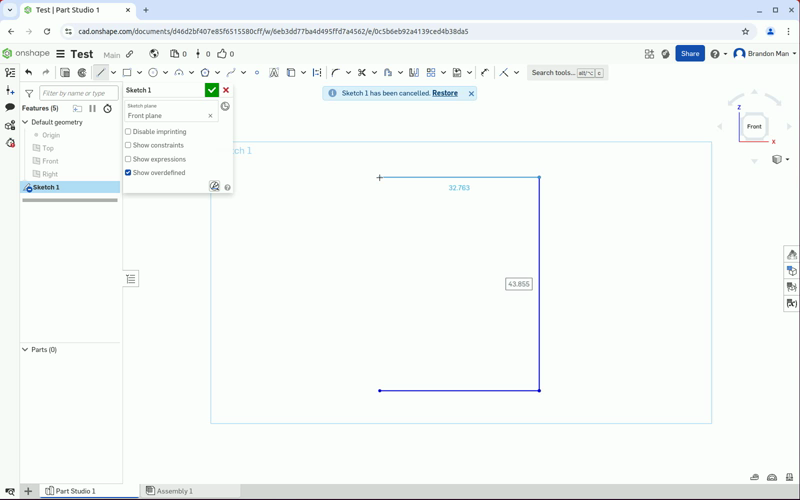
click(379, 177)
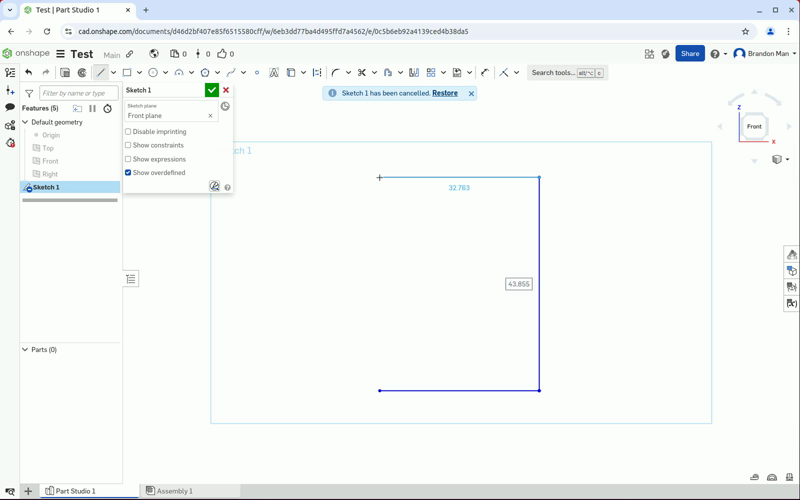
key_up(shift)
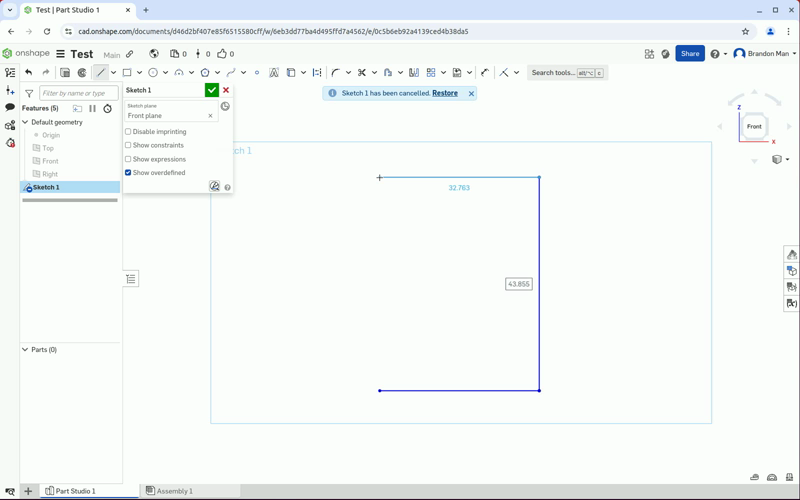
key_down(shift)
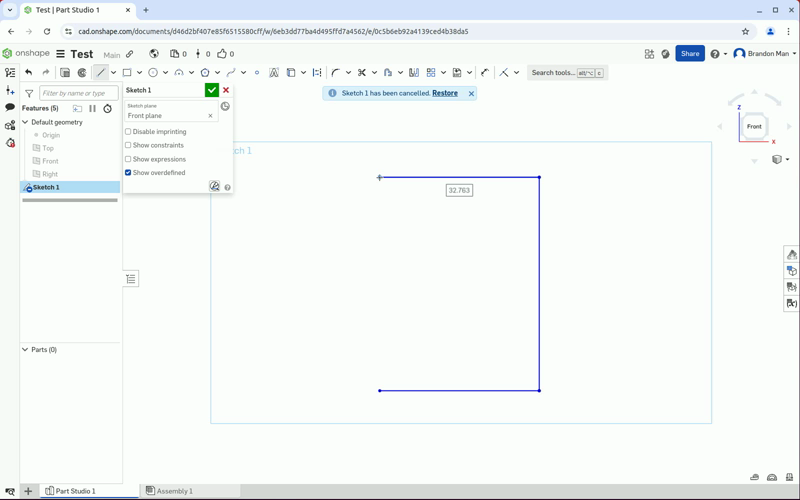
mouse_move(379, 390)
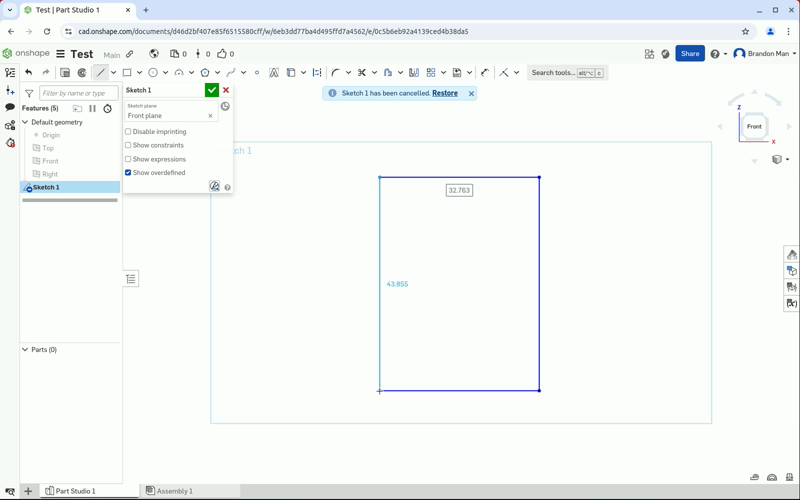
key_up(shift)
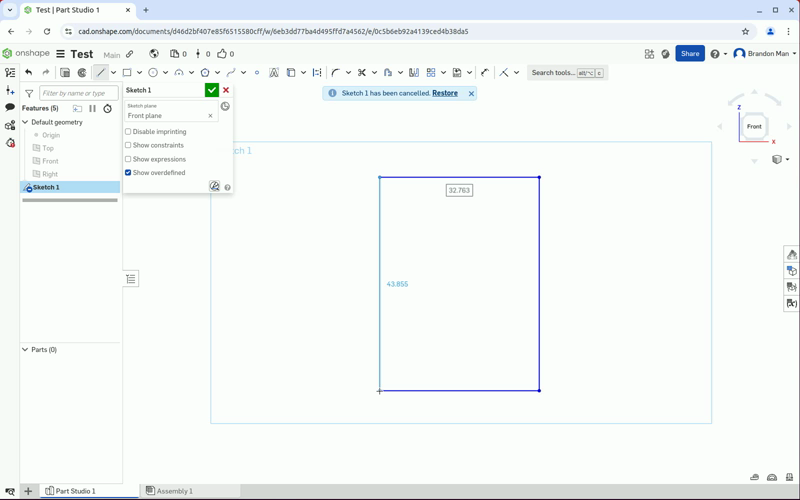
click(379, 390)
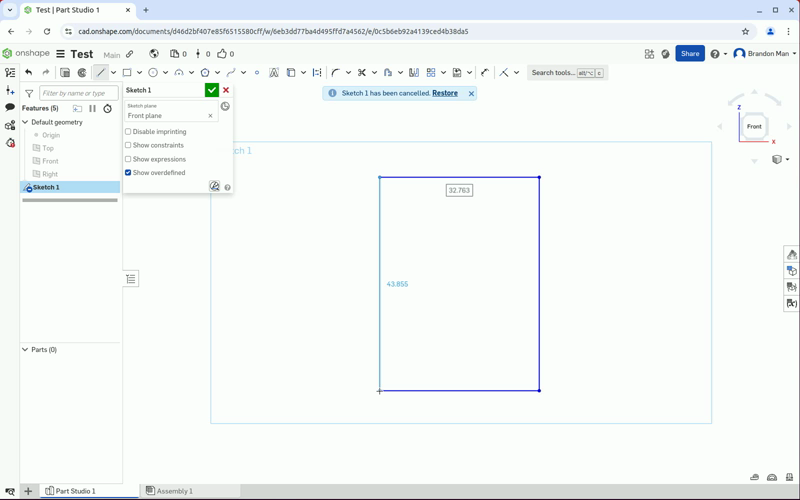
key(esc)
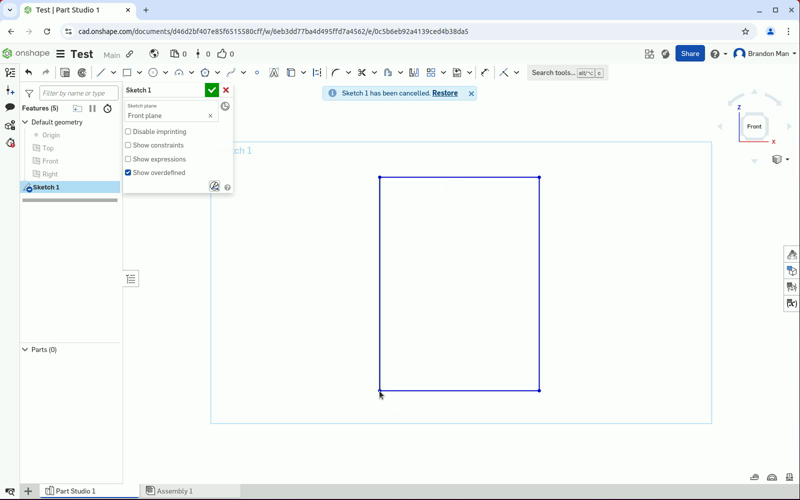
mouse_move(512, 352)
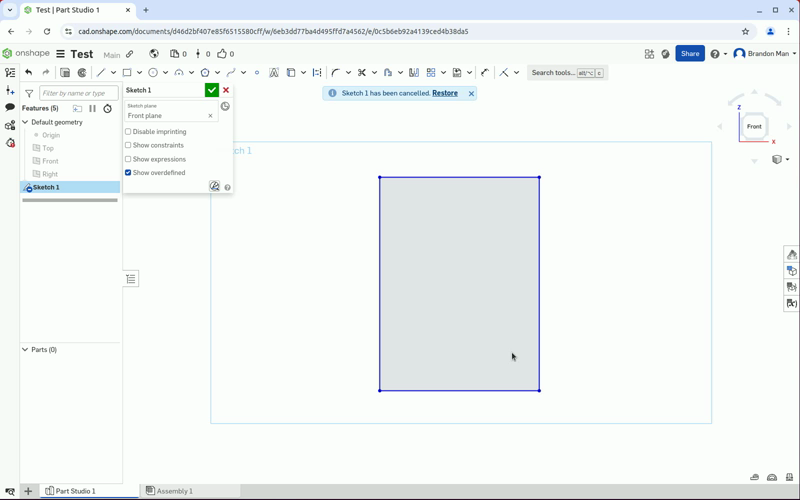
click(512, 352)
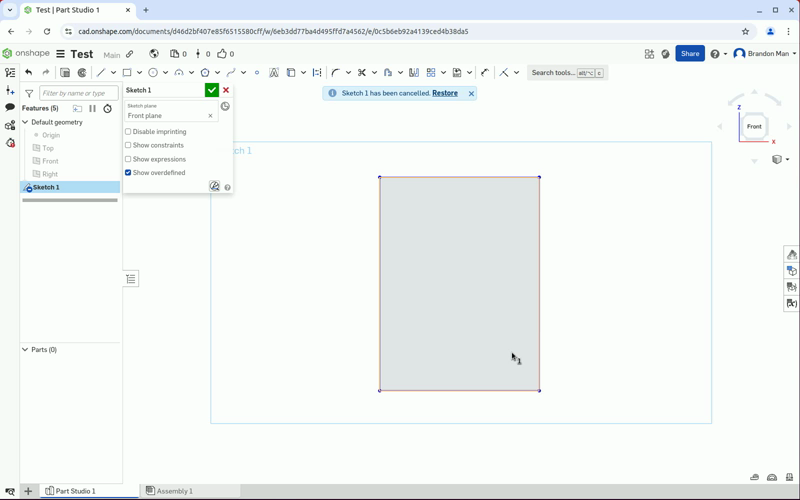
mouse_move(73, 352)
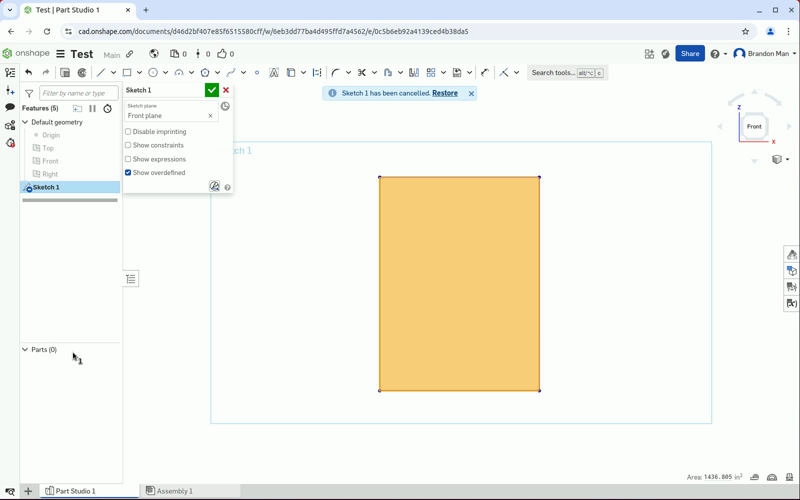
key(shift+y)
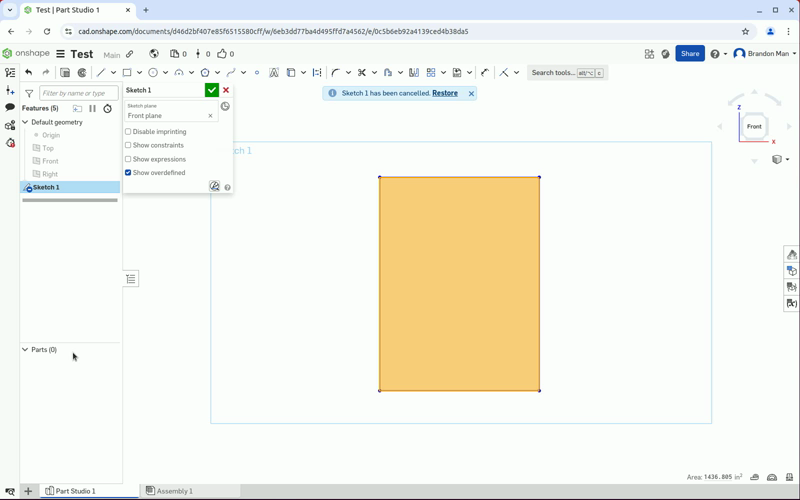
key(shift+e)
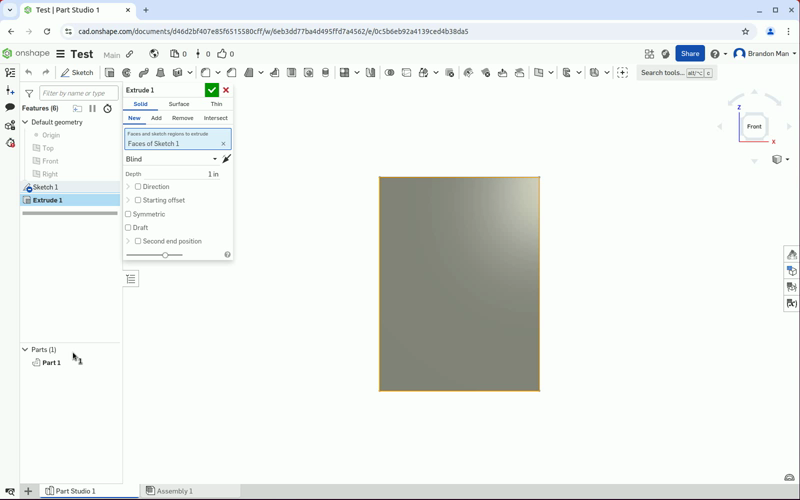
mouse_move(143, 106)
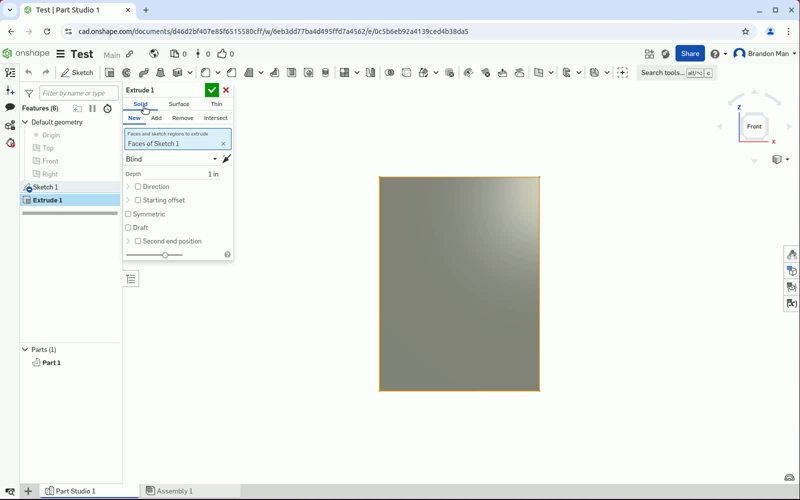
click(143, 106)
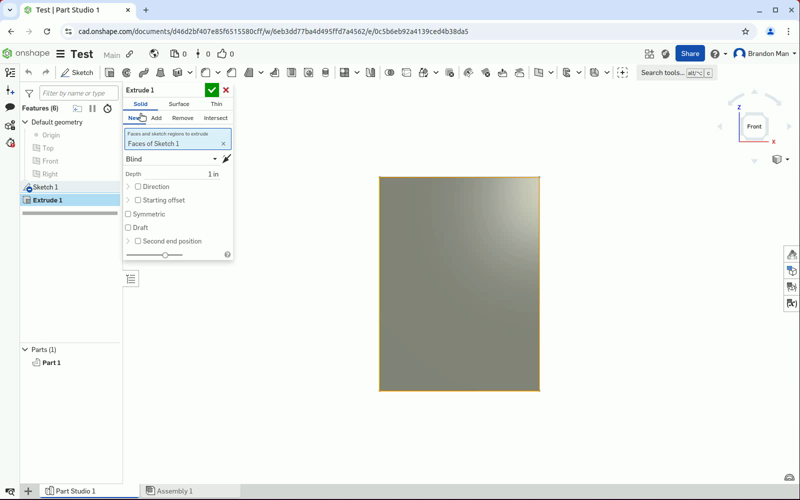
mouse_move(137, 120)
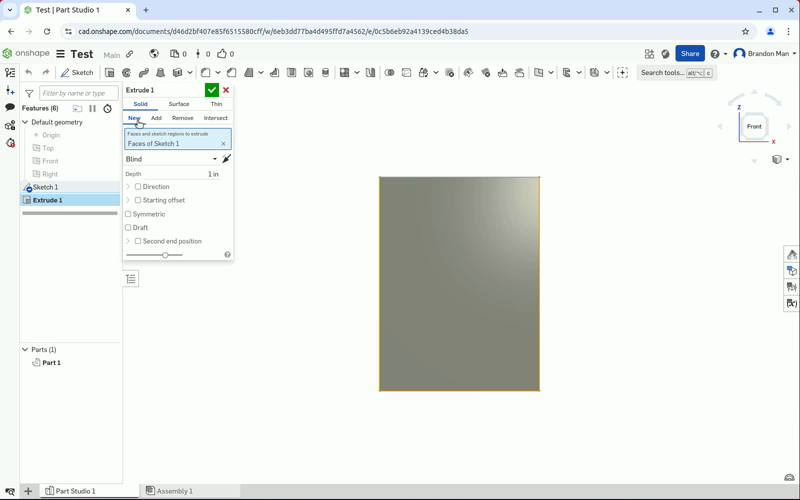
click(137, 120)
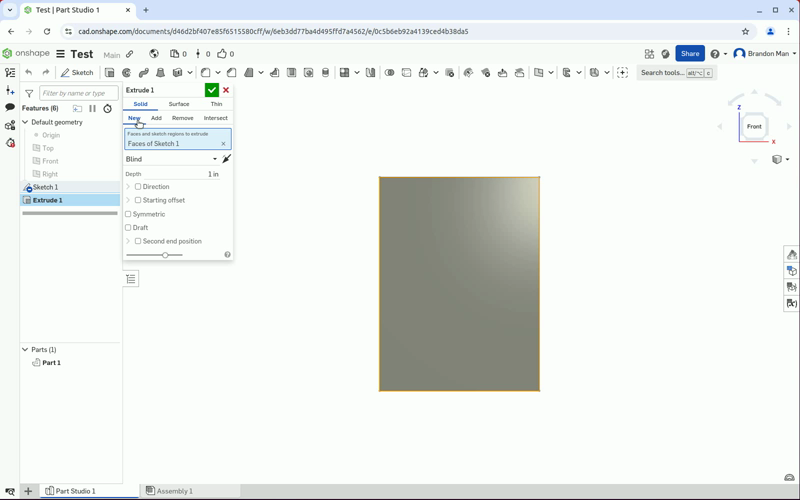
key(tab, 4)
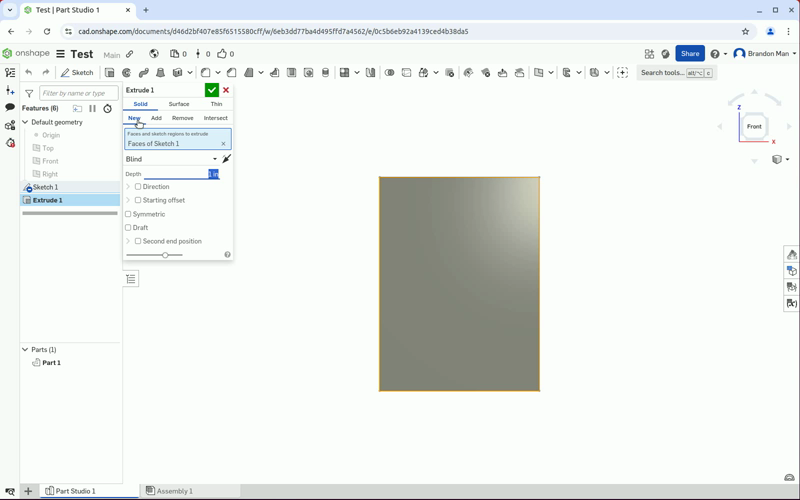
text(1.204)
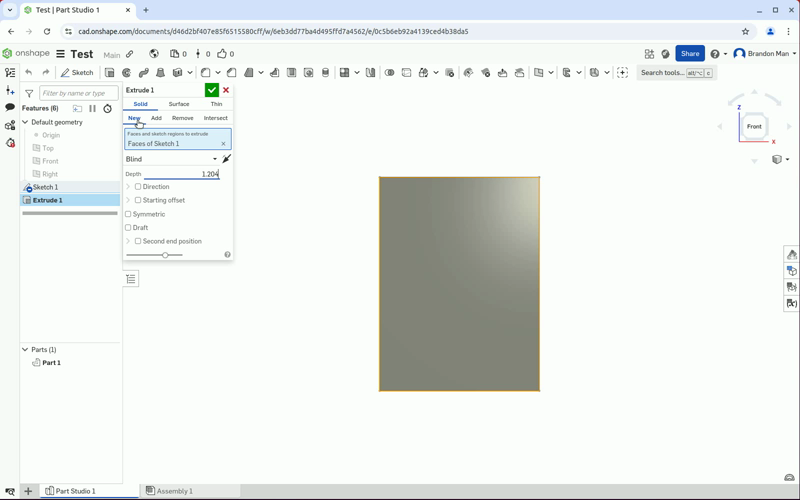
key(enter)
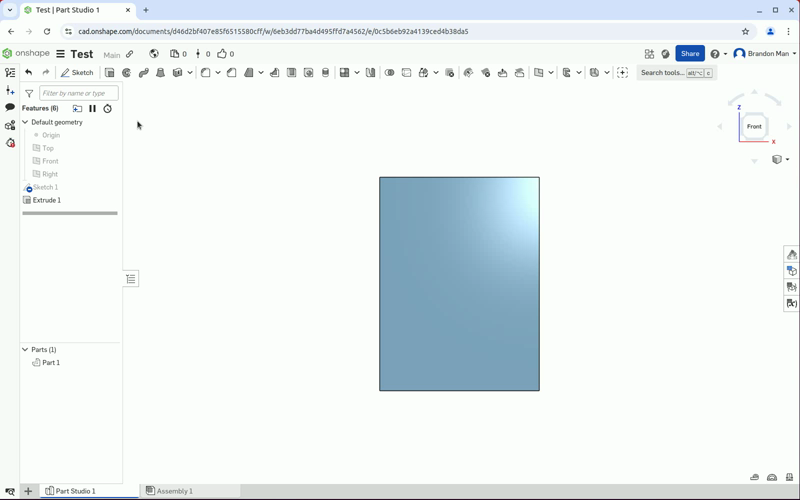
key(shift+h)
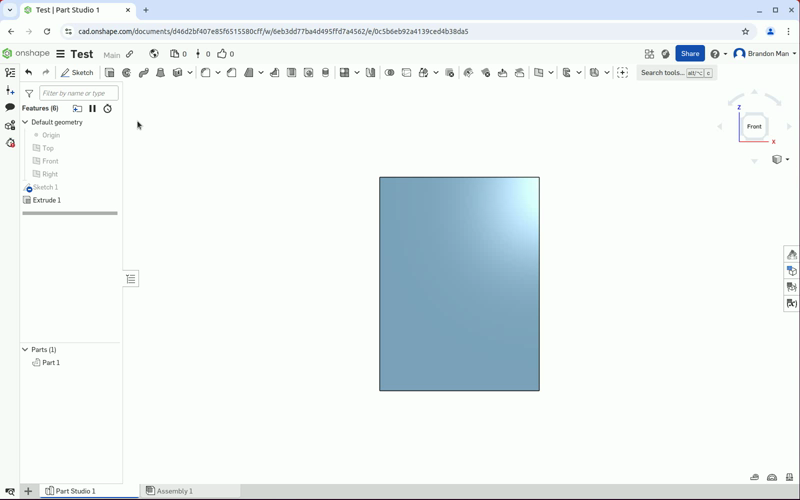
key(shift+h)
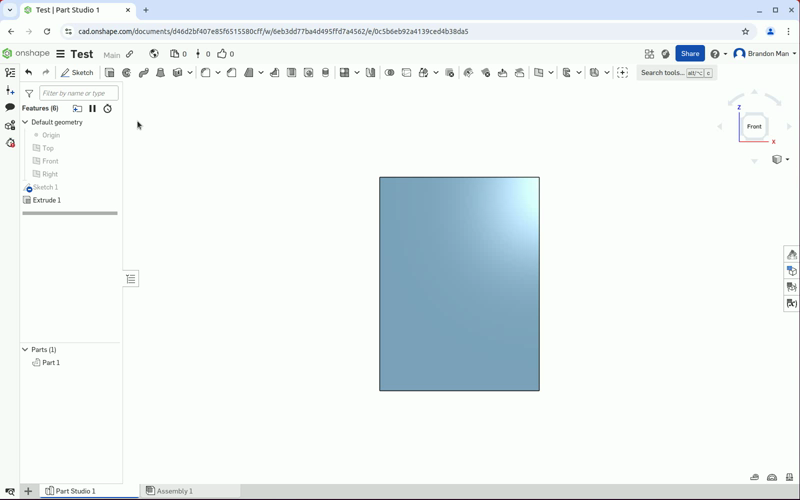
mouse_move(73, 189)
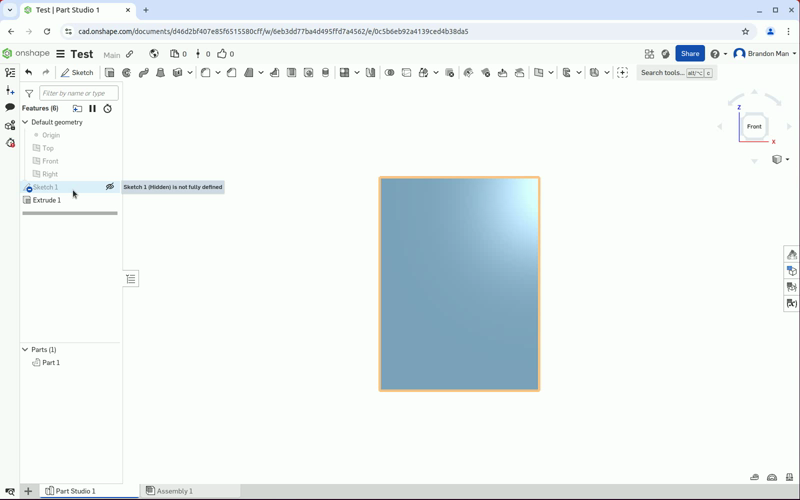
click(73, 189)
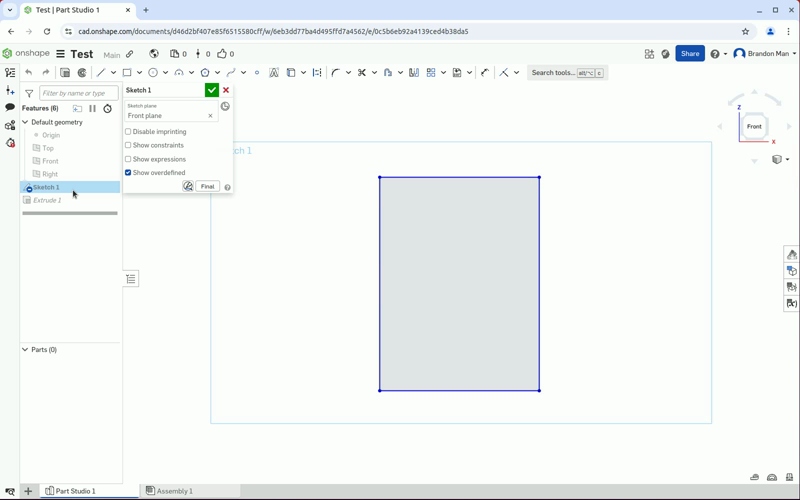
mouse_move(229, 92)
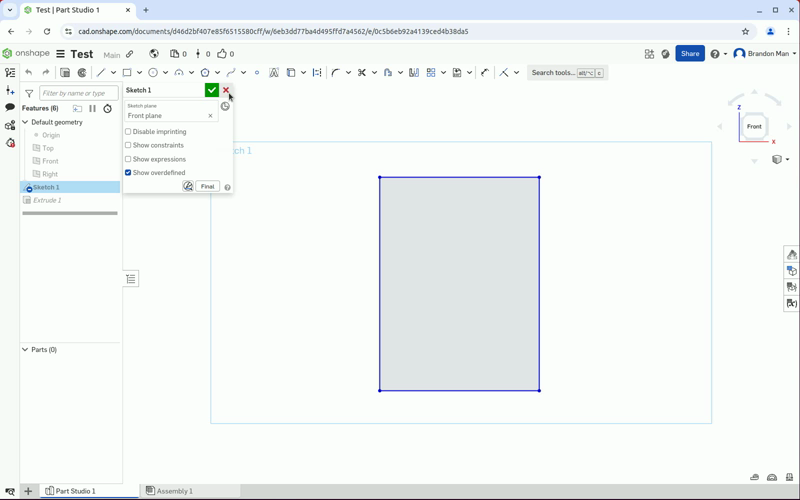
click(229, 92)
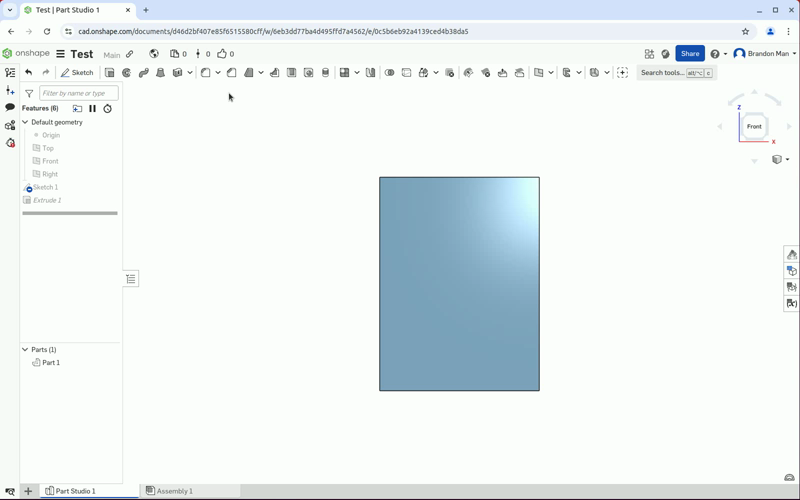
mouse_move(73, 352)
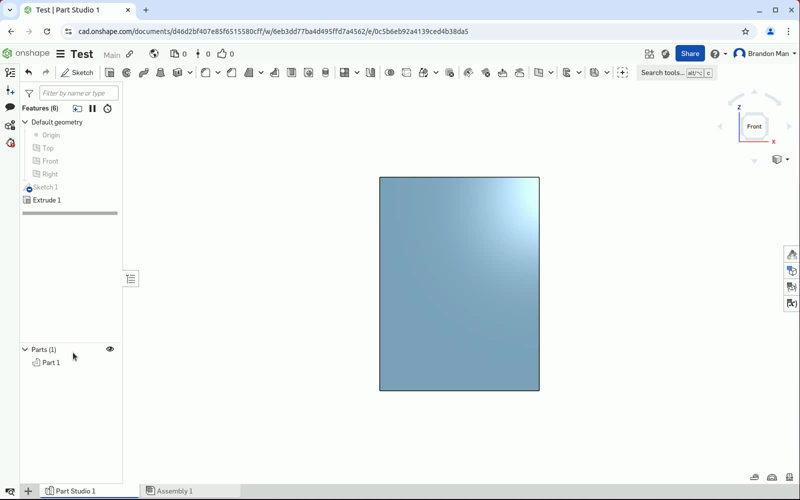
key(y)
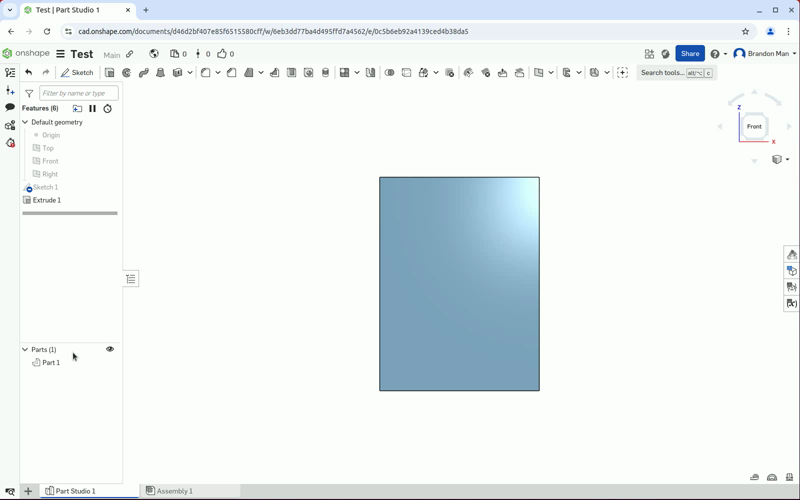
key(shift+p)
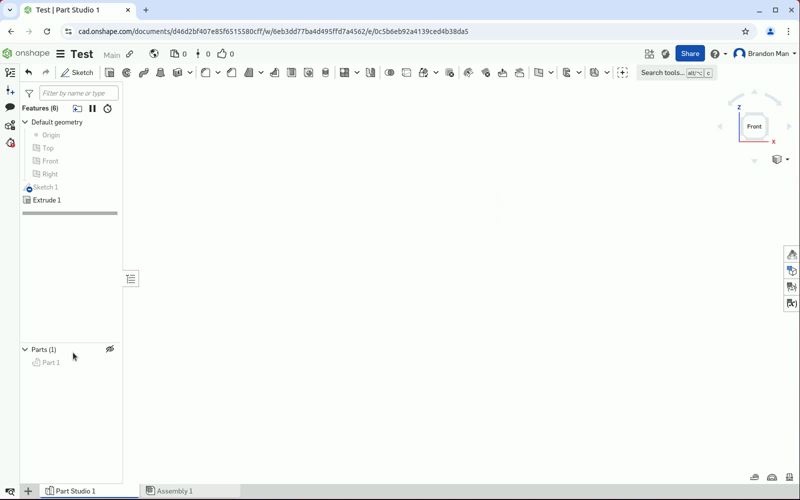
key(space)
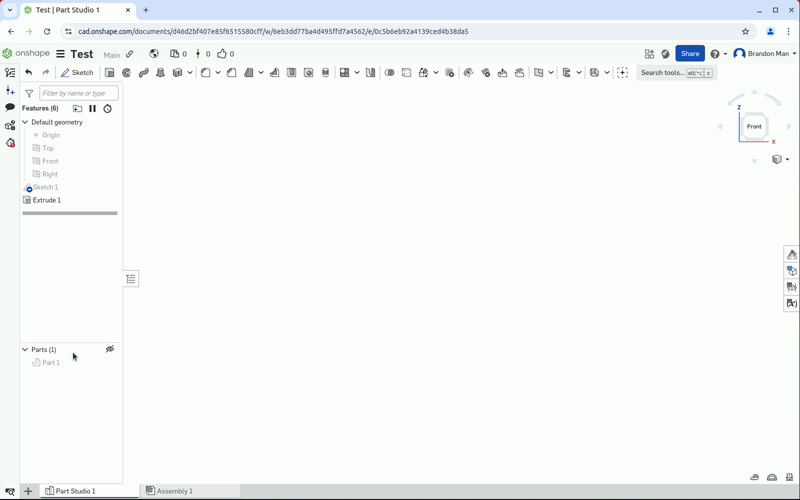
key_down(shift)
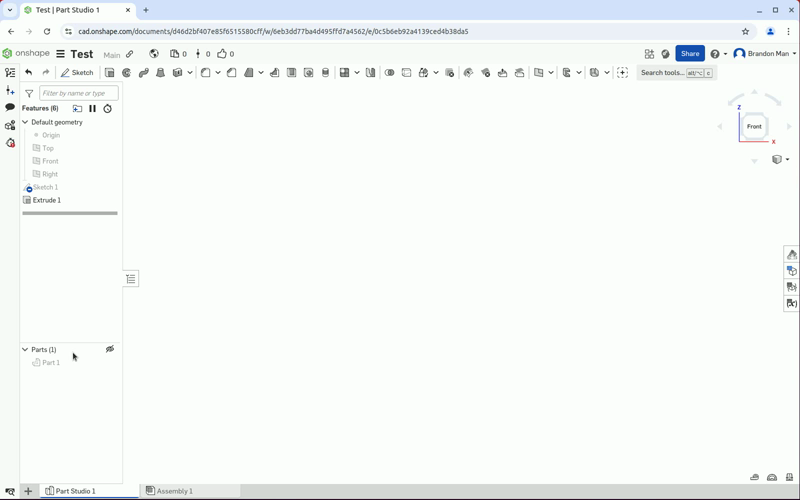
key(left)
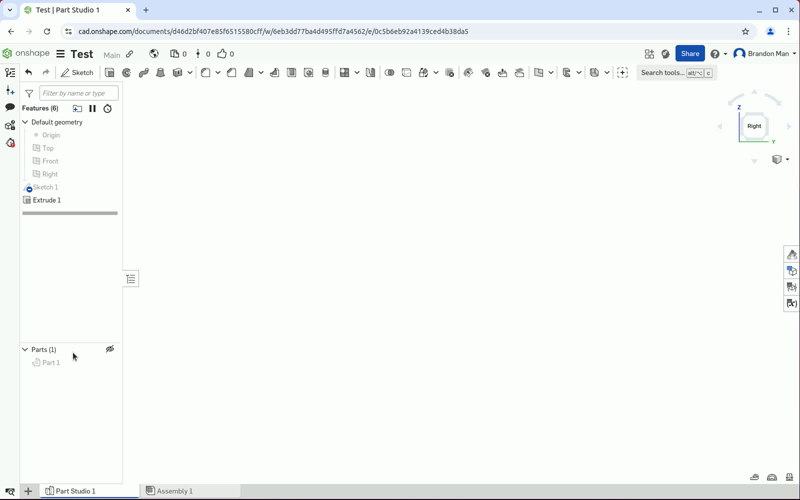
key_up(shift)
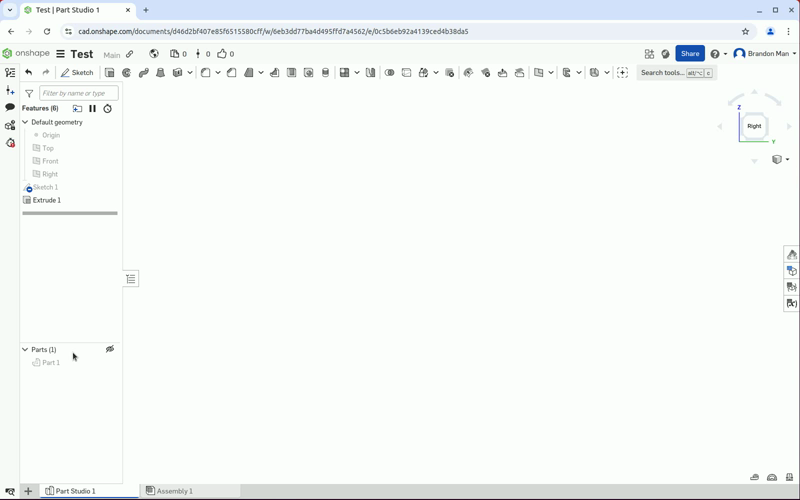
mouse_move(73, 352)
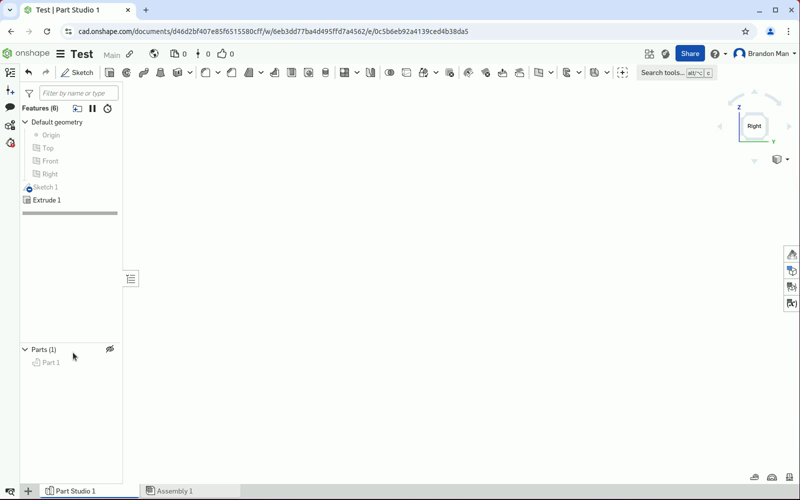
key(shift+y)
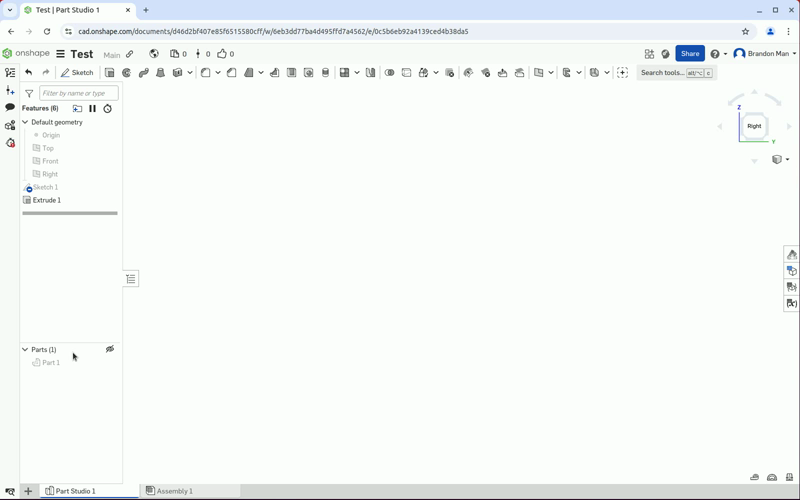
key(shift+s)
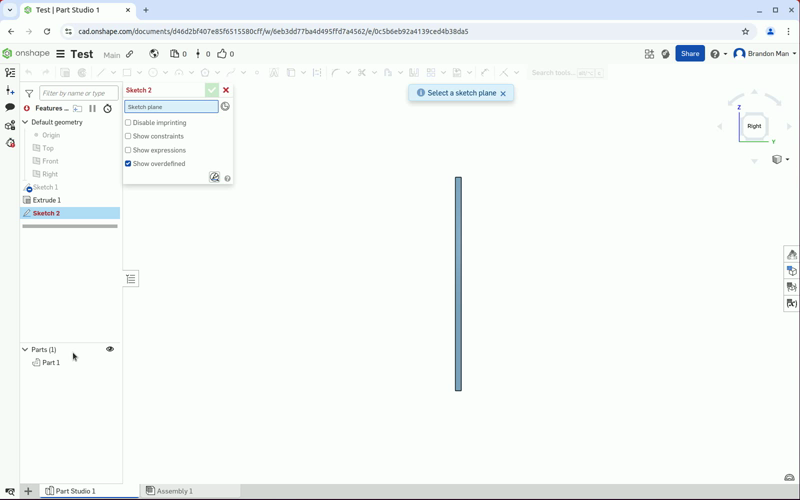
mouse_move(73, 176)
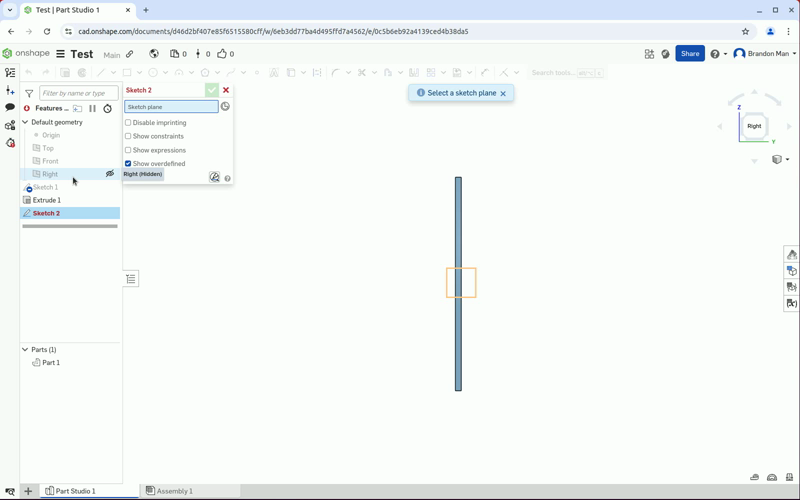
click(73, 176)
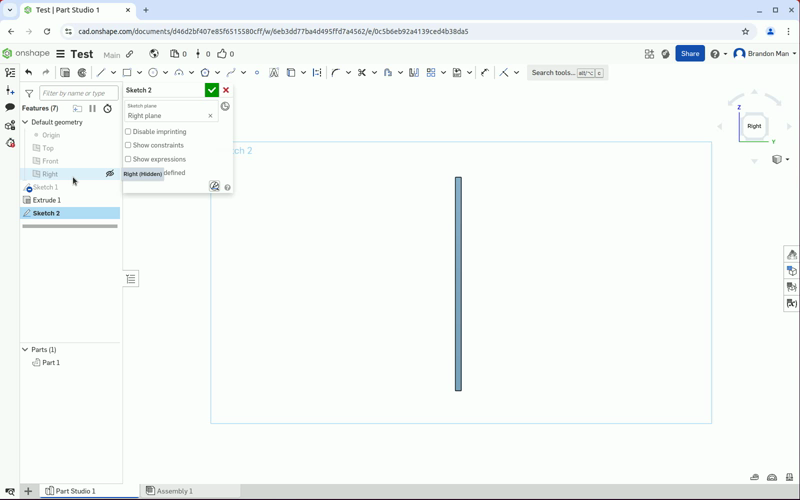
mouse_move(73, 352)
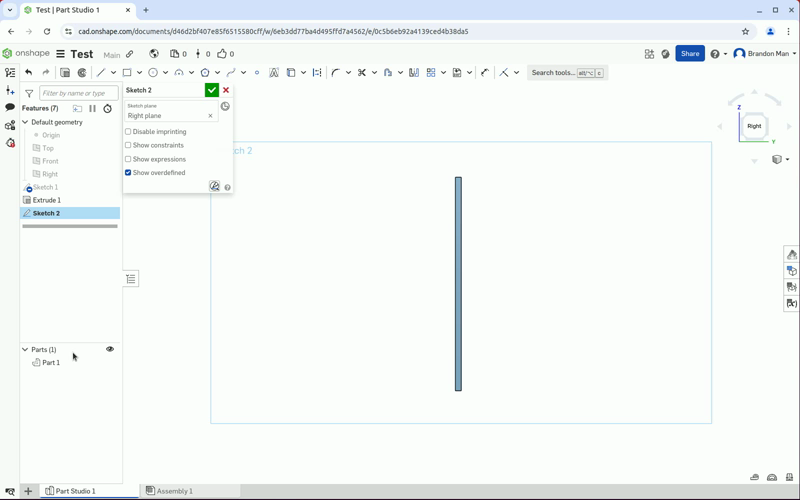
key(y)
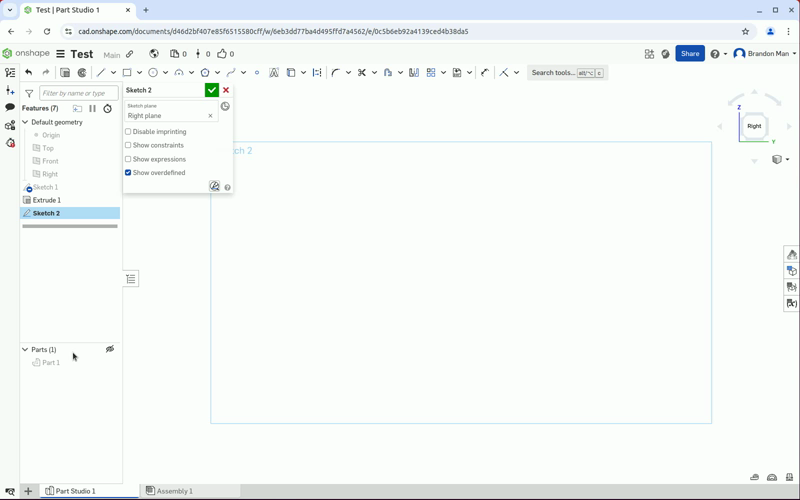
key(l)
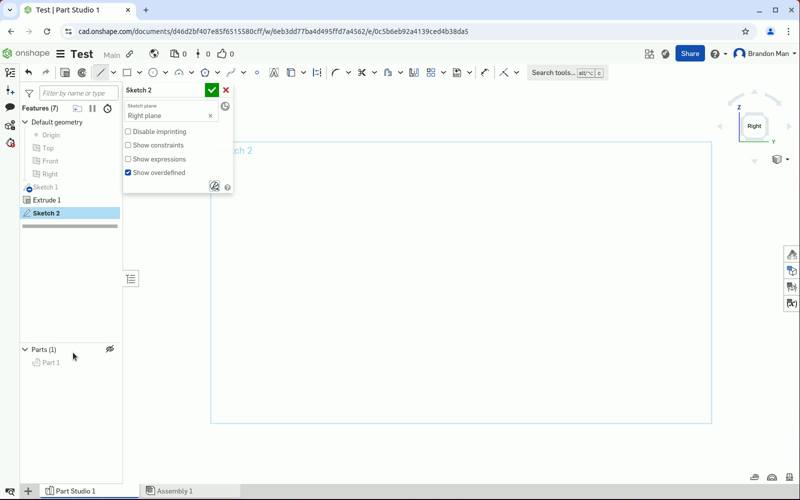
key_down(shift)
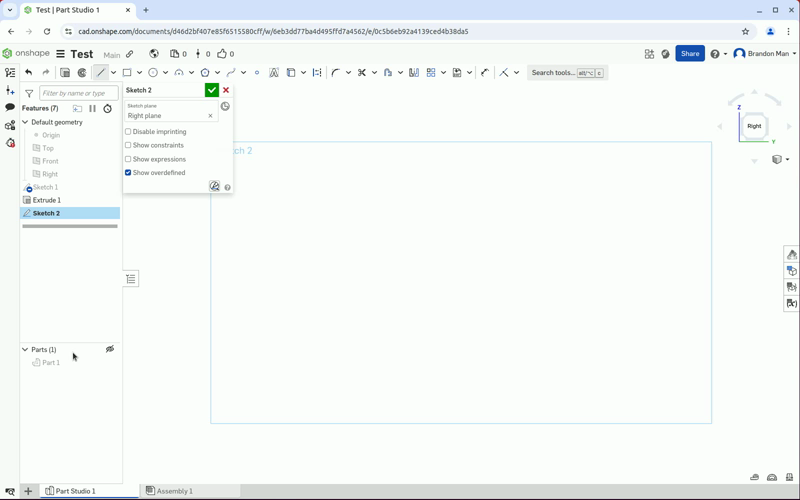
mouse_move(361, 306)
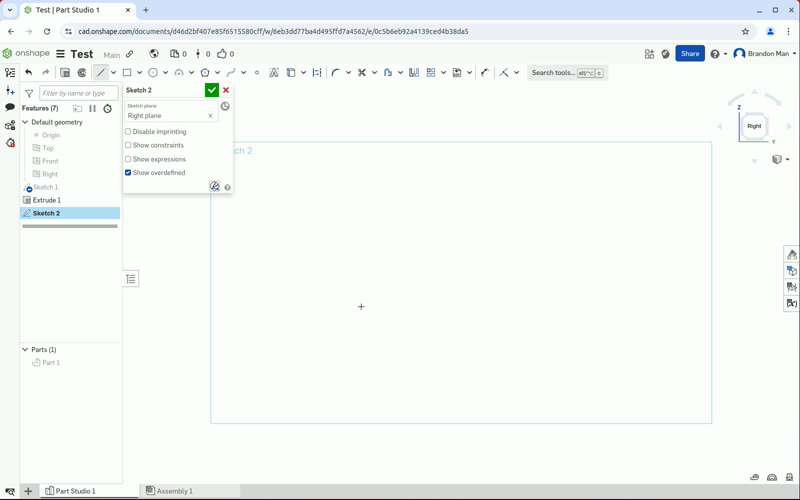
click(361, 306)
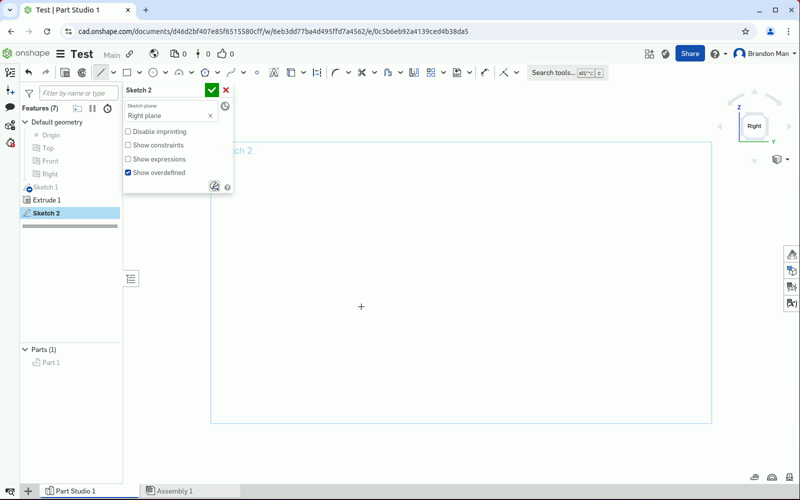
key_up(shift)
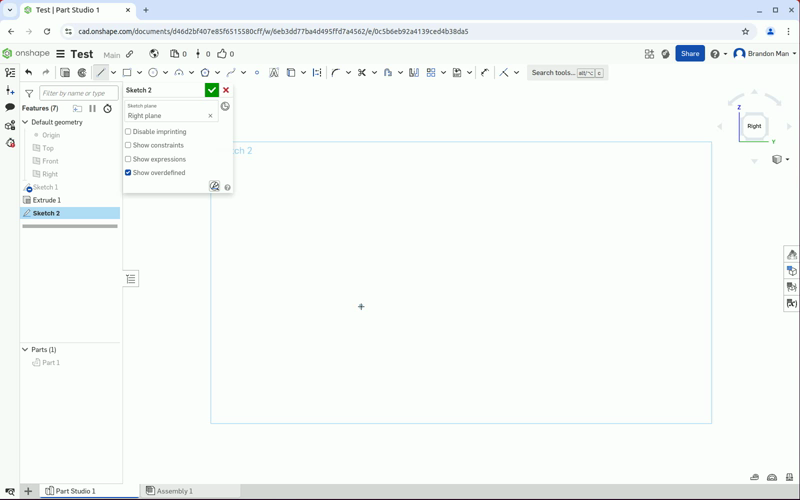
key_down(shift)
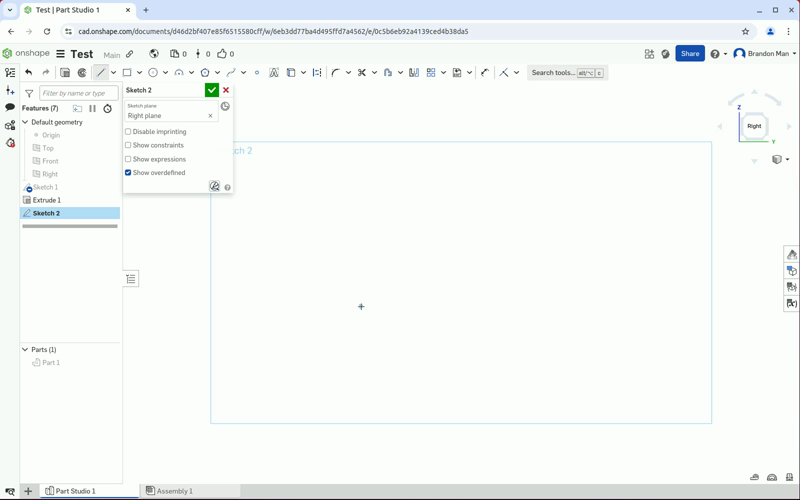
mouse_move(460, 362)
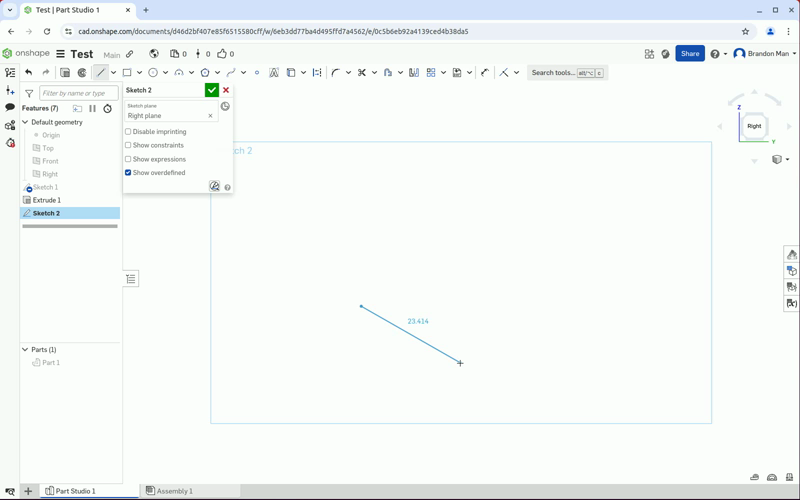
click(460, 362)
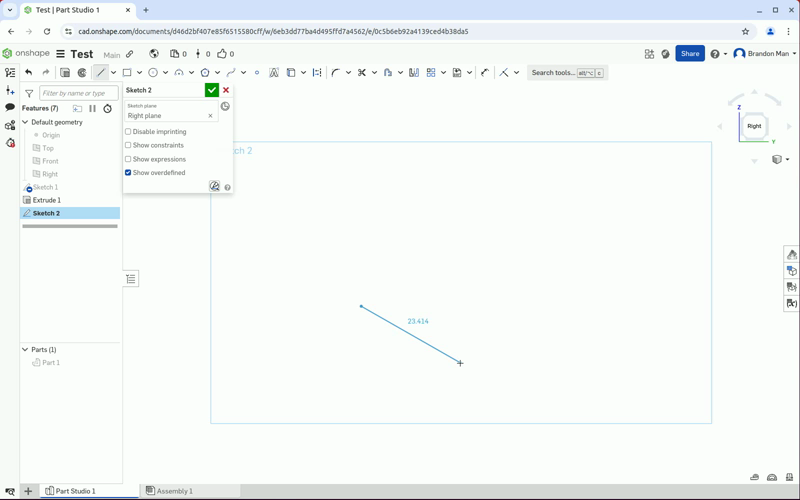
key_up(shift)
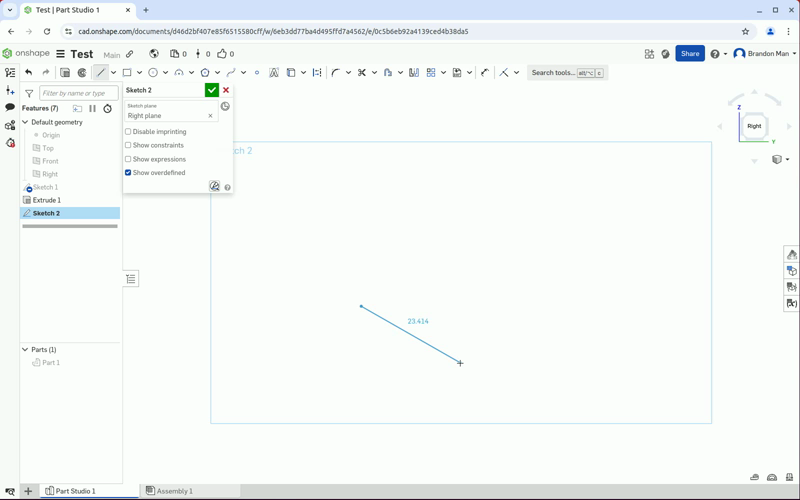
key_down(shift)
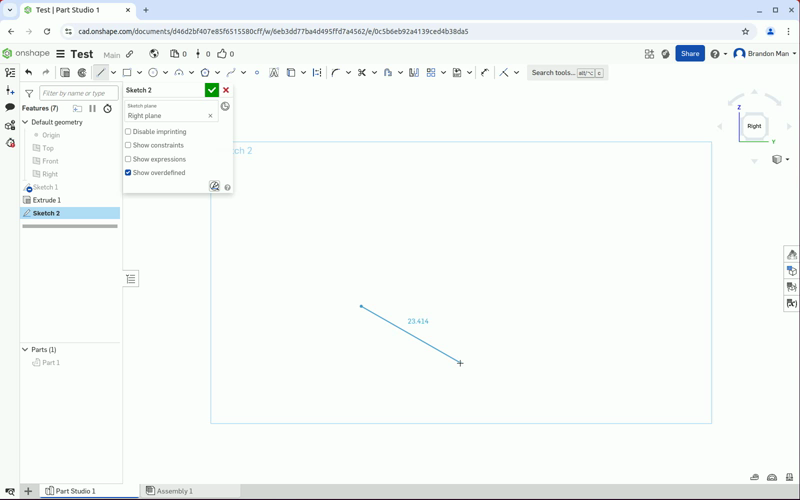
mouse_move(460, 203)
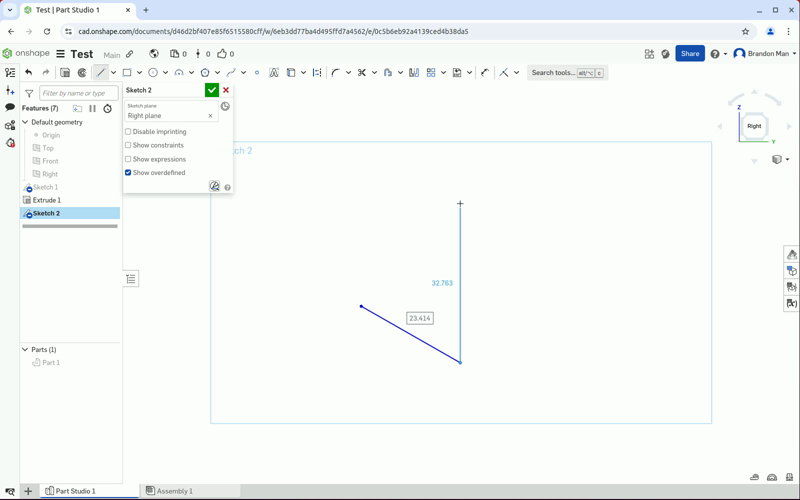
click(460, 203)
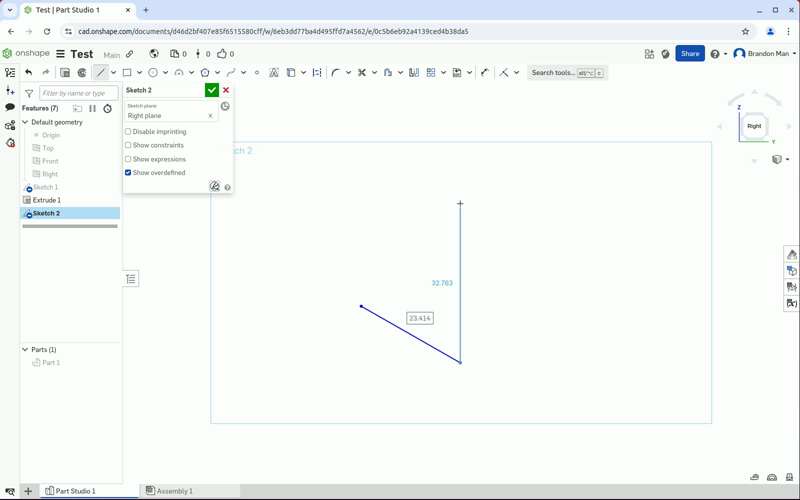
key_up(shift)
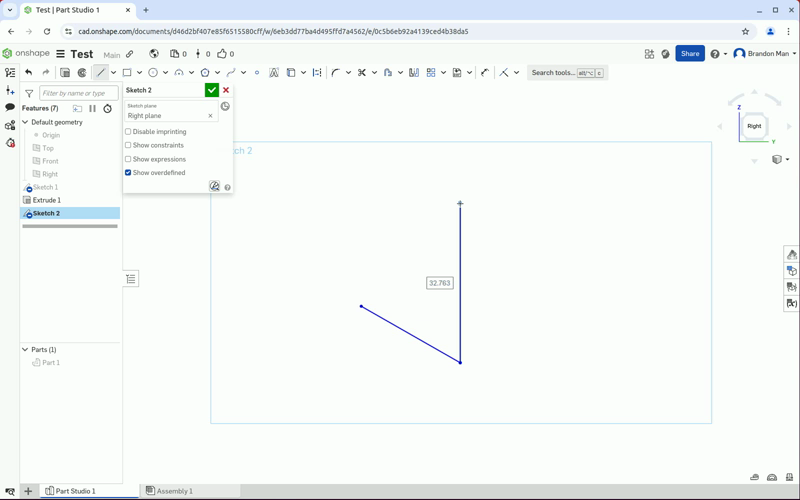
key_down(shift)
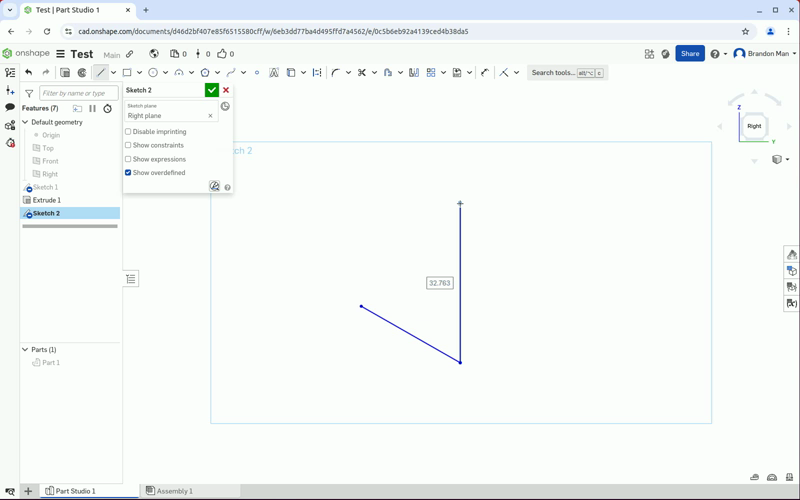
mouse_move(361, 259)
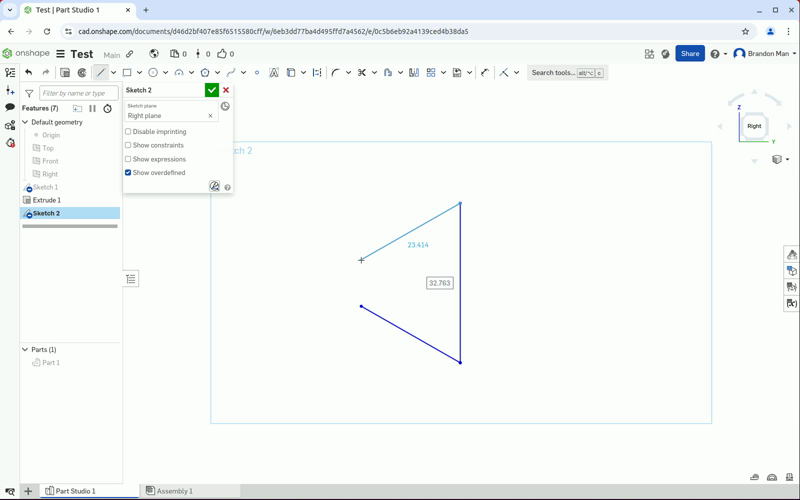
click(361, 259)
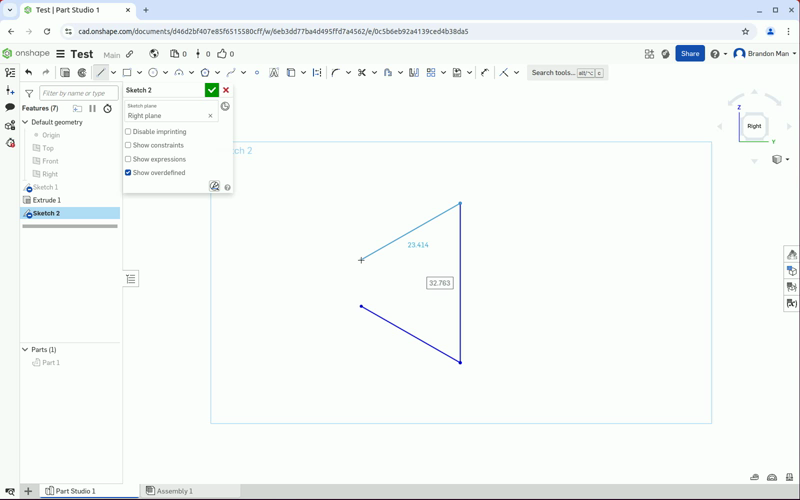
key_up(shift)
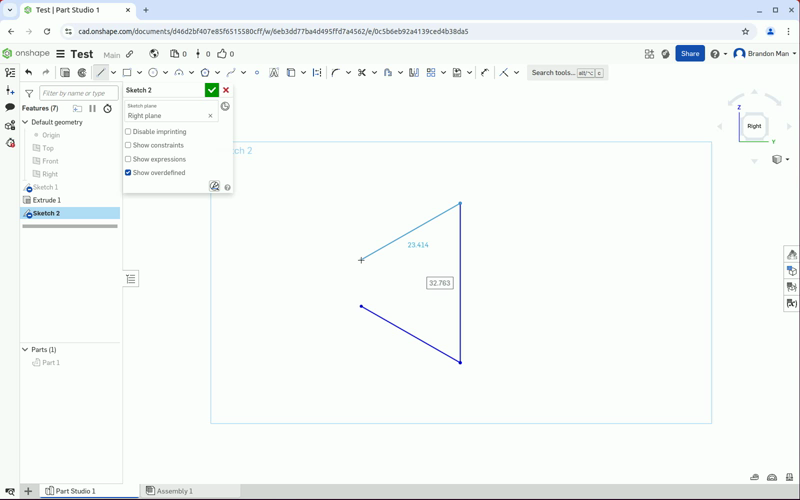
key(esc)
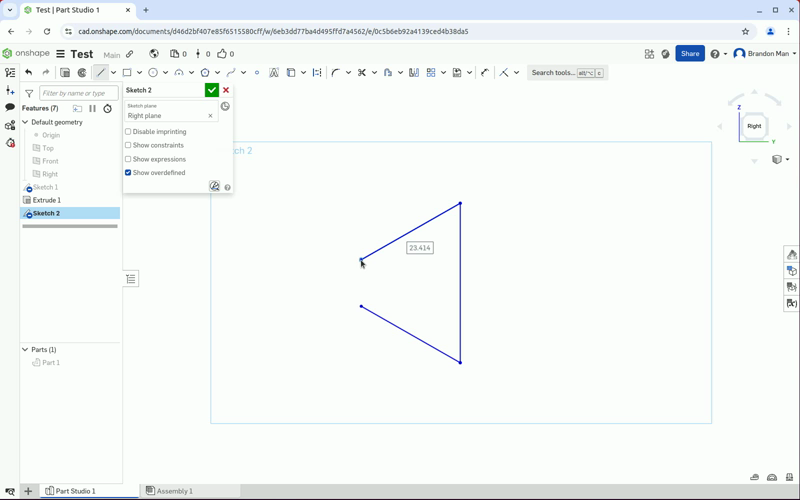
key(a)
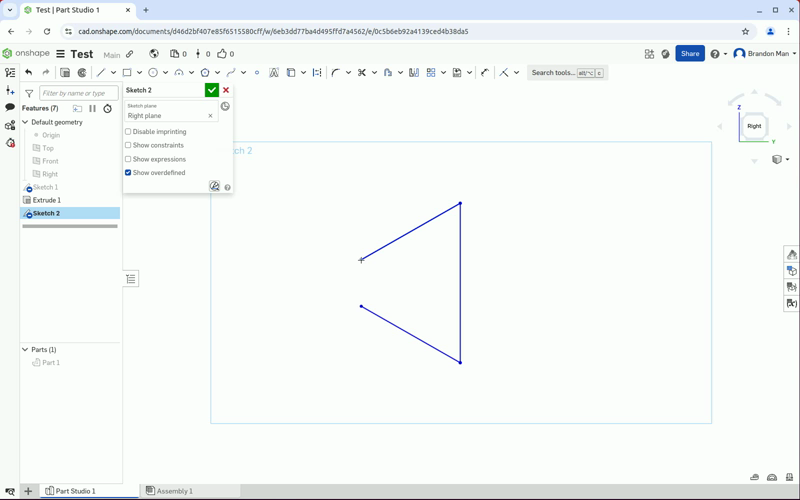
mouse_move(361, 259)
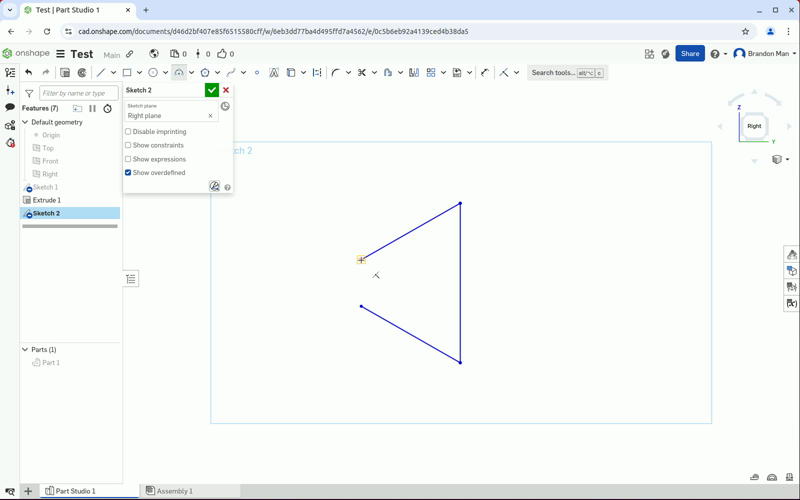
click(361, 259)
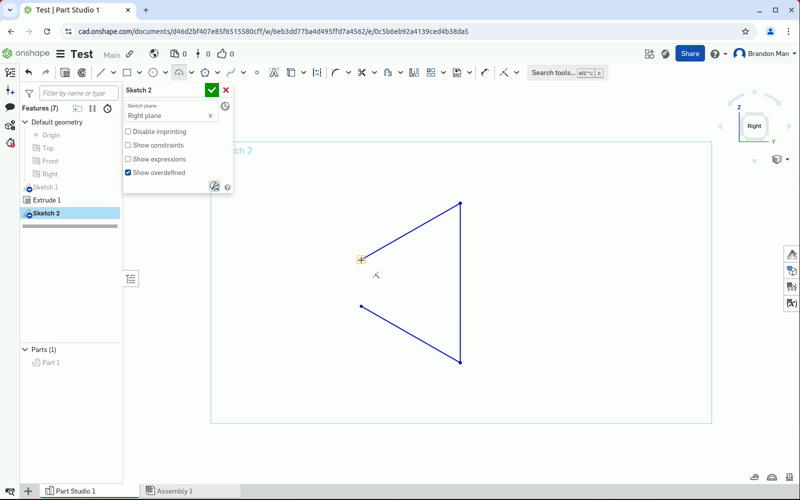
mouse_move(361, 306)
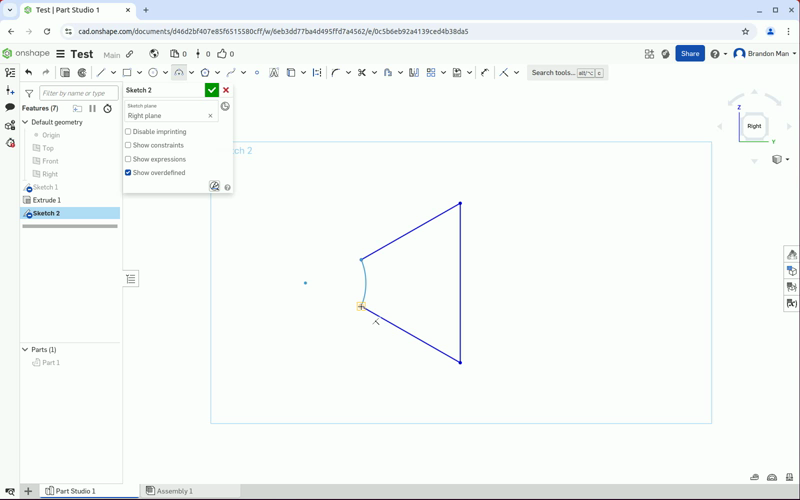
click(361, 306)
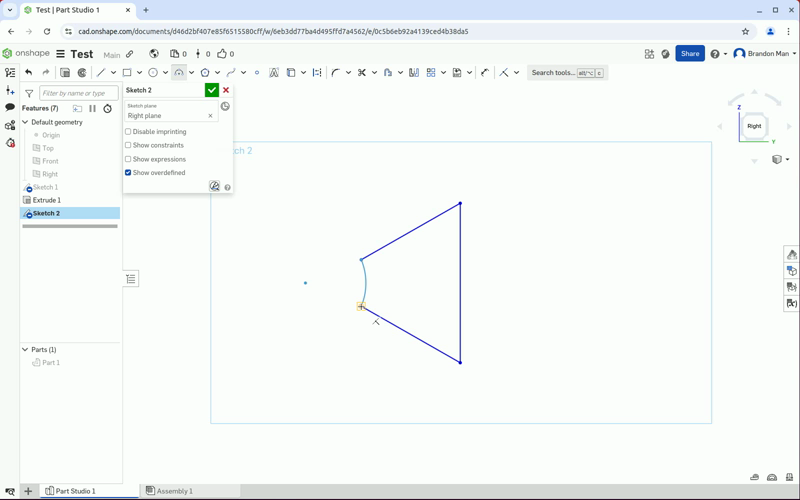
key_down(shift)
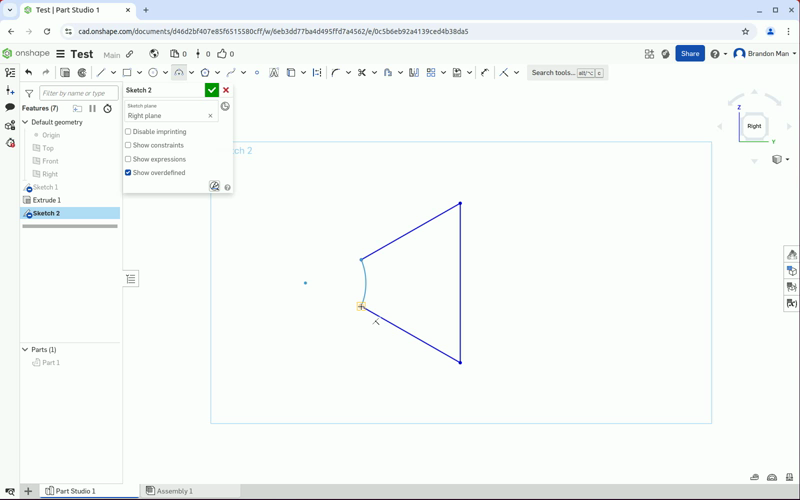
mouse_move(347, 282)
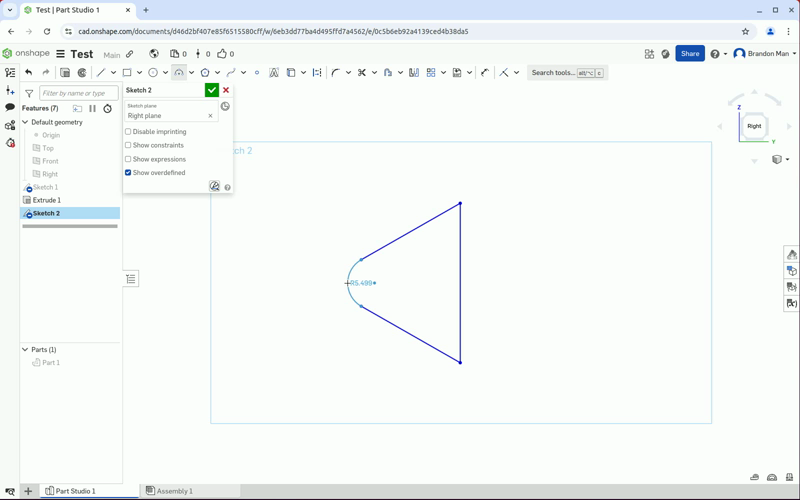
click(347, 282)
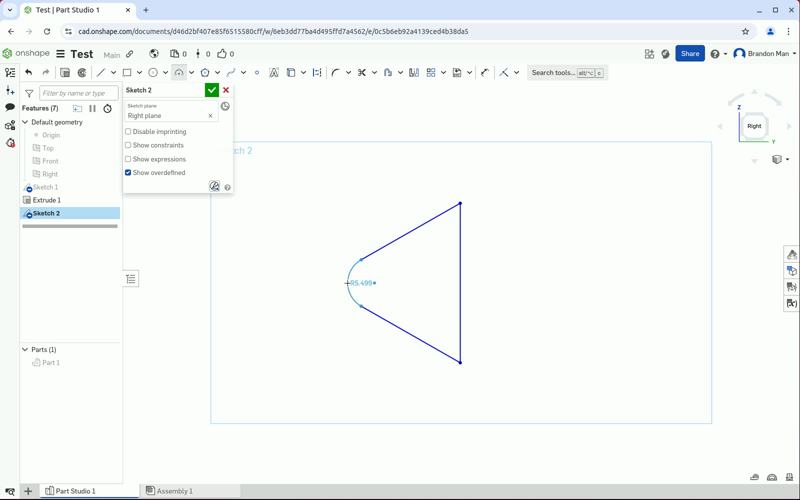
key_up(shift)
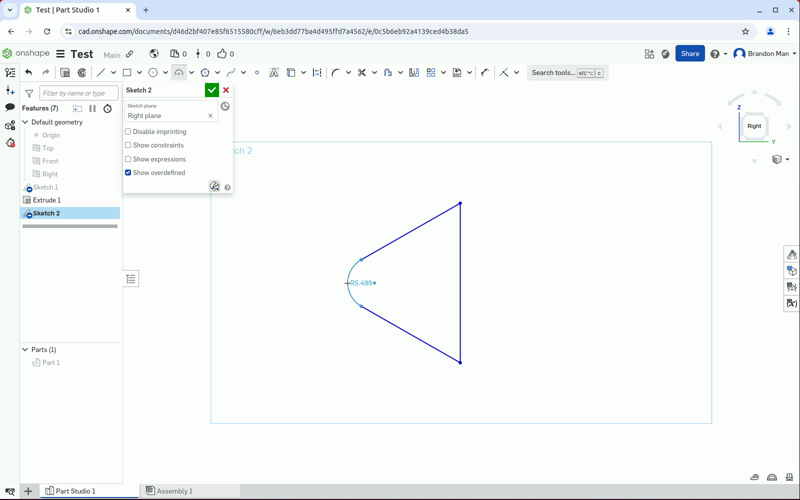
key(esc)
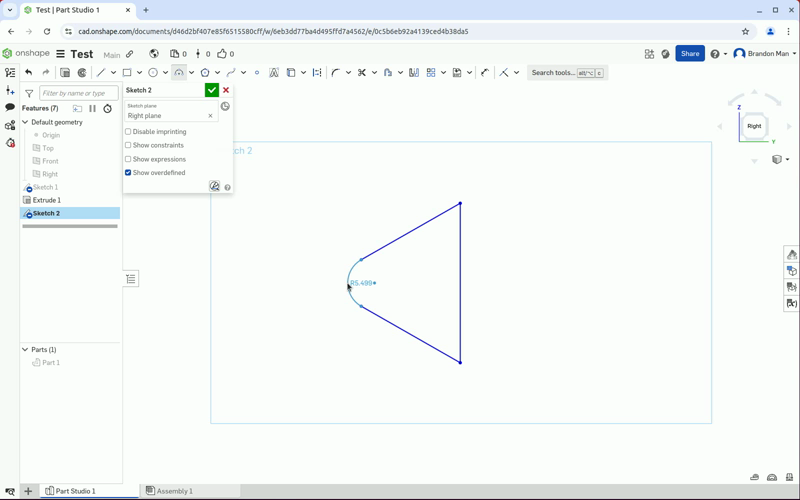
key(c)
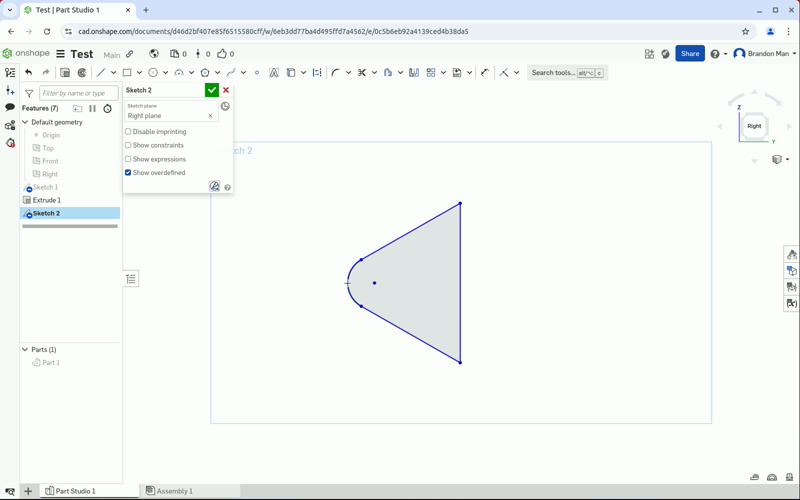
key_down(shift)
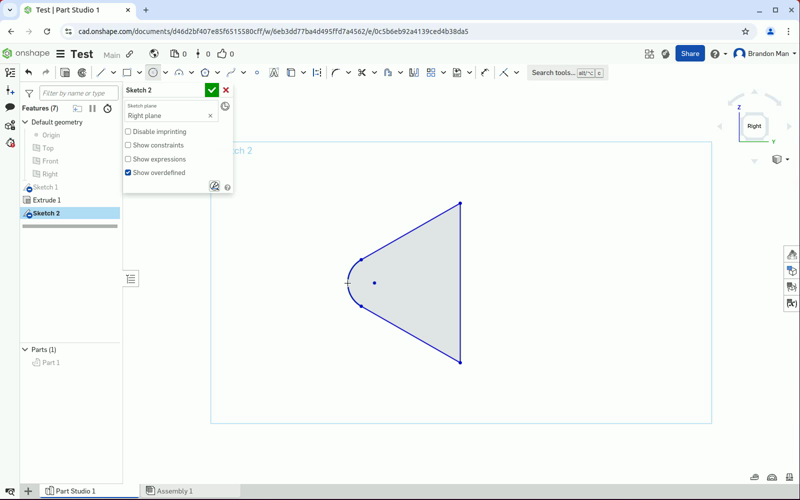
mouse_move(374, 283)
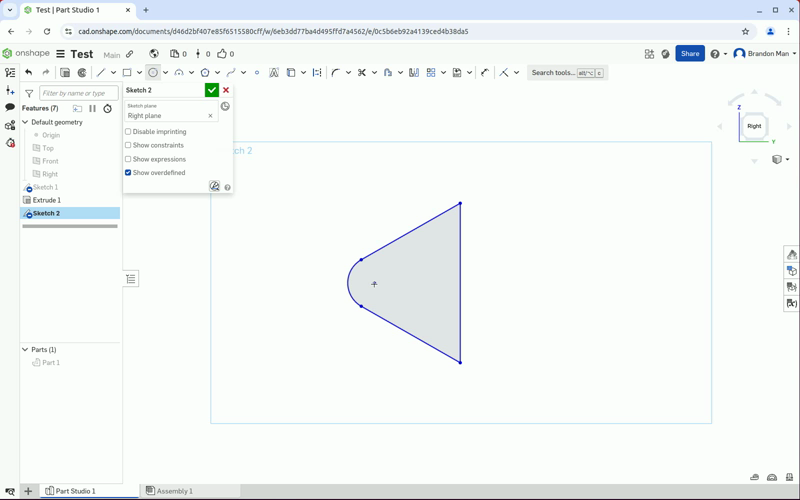
scroll(6)
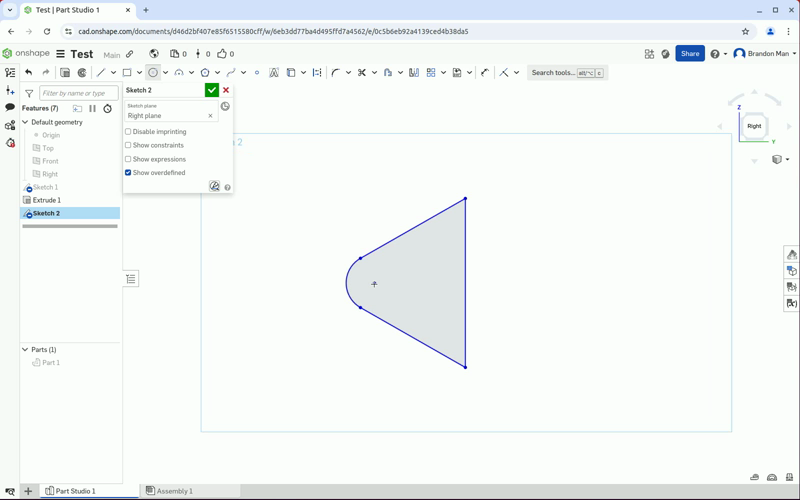
scroll(6)
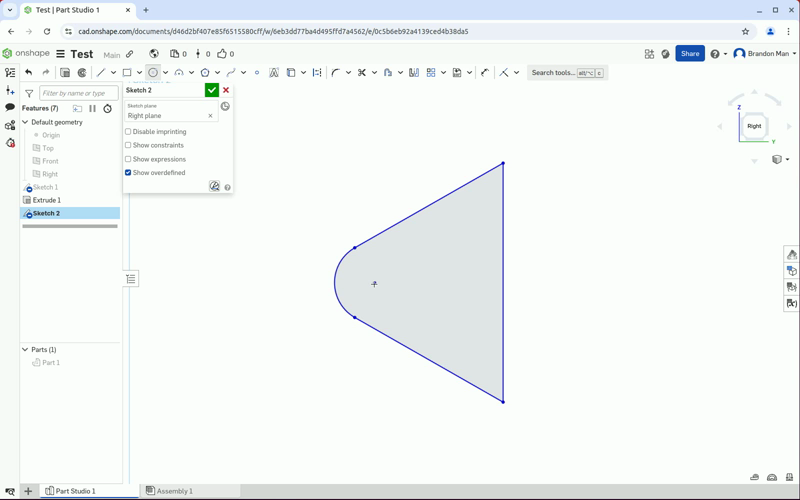
scroll(6)
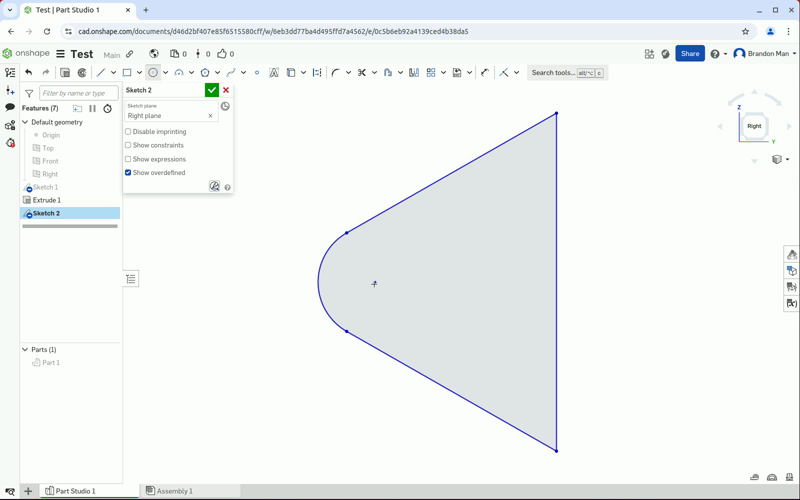
scroll(6)
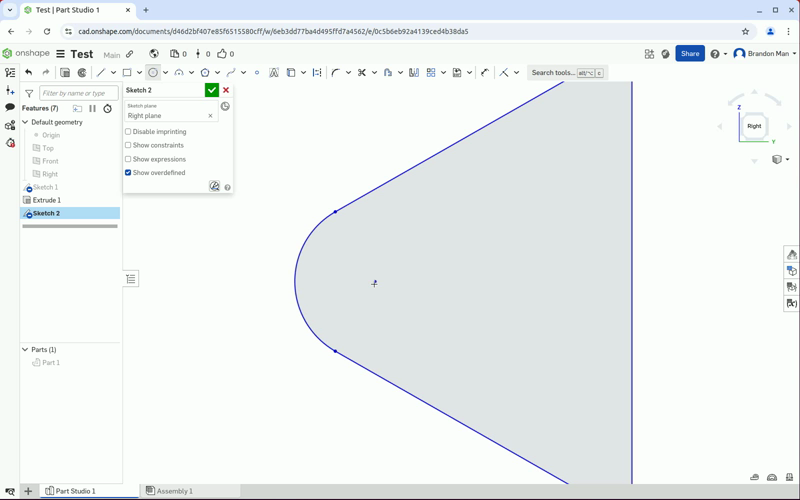
scroll(6)
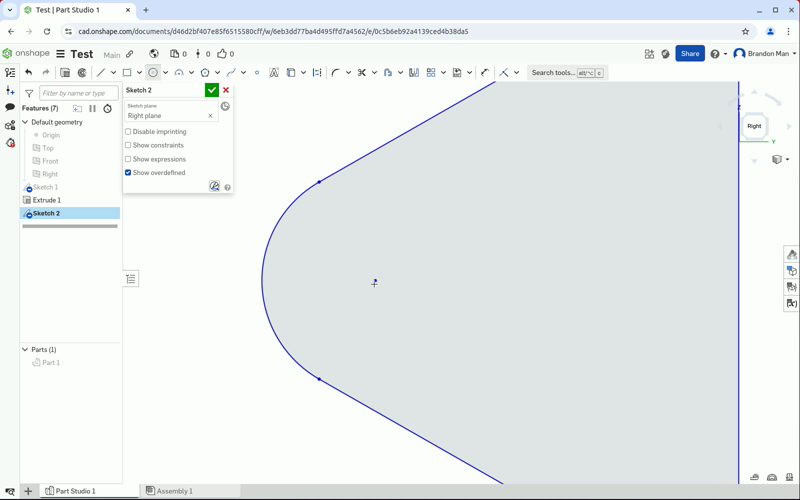
scroll(6)
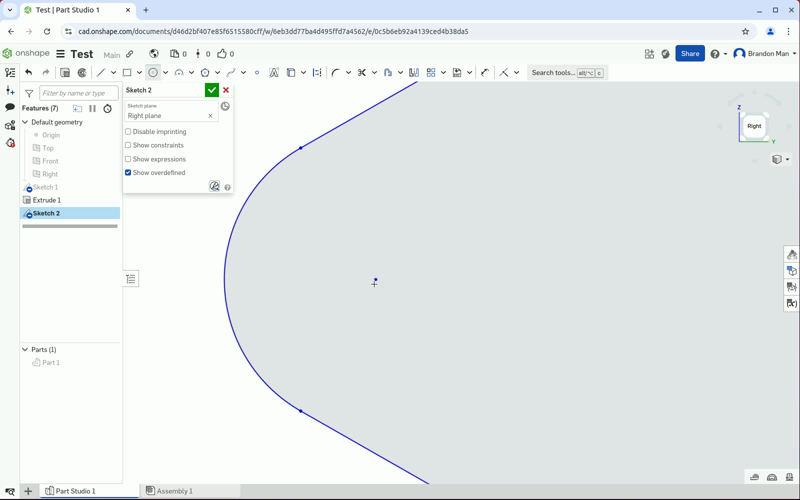
scroll(6)
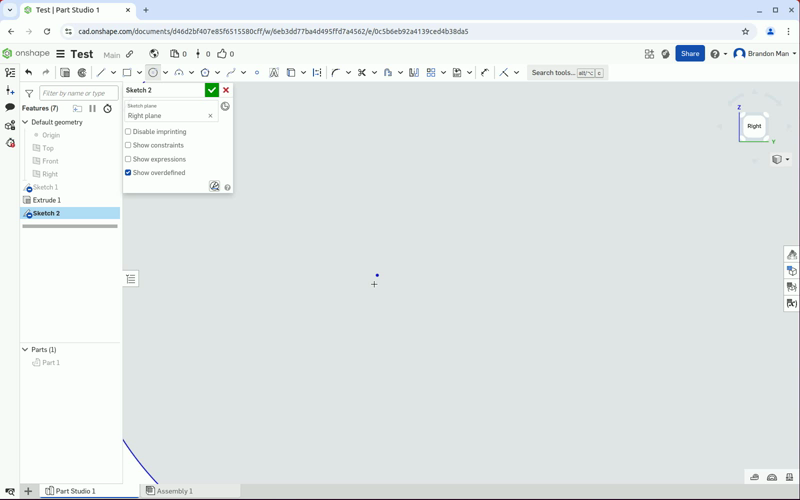
click(374, 283)
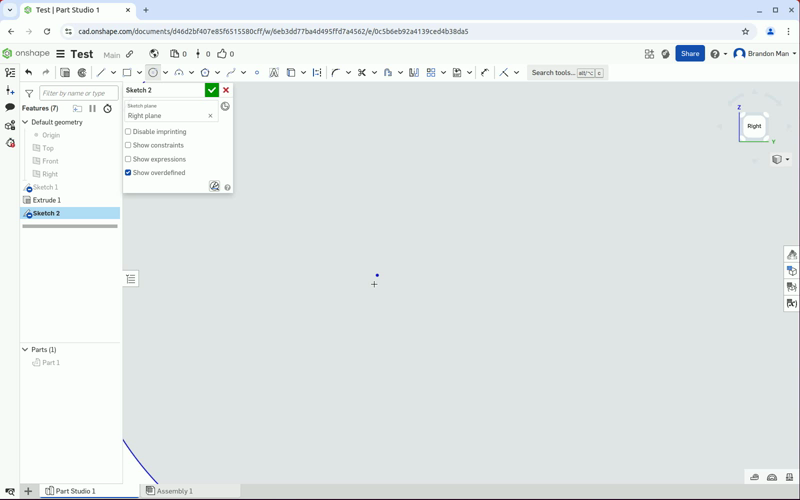
scroll(-6)
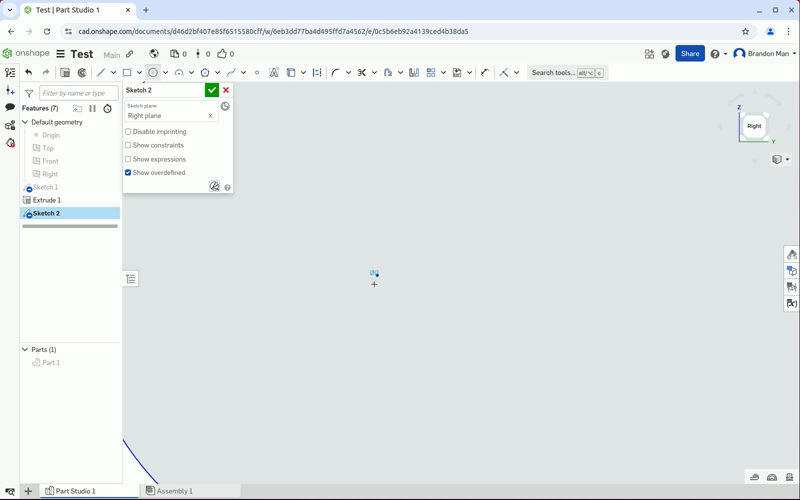
scroll(-6)
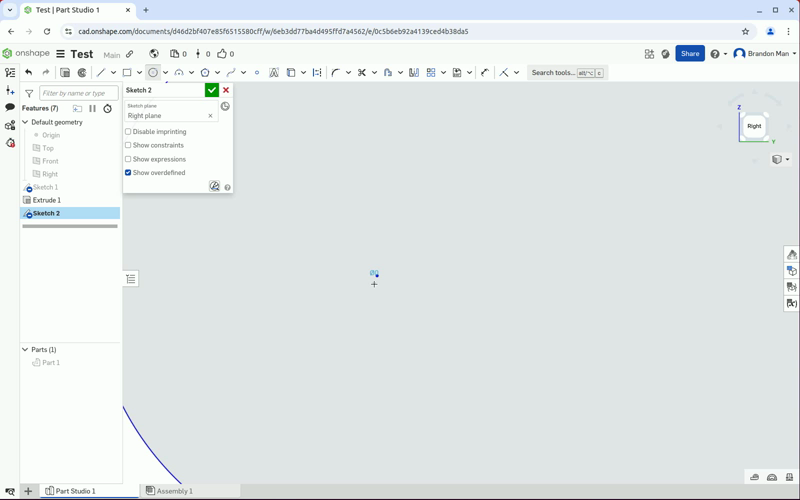
scroll(-6)
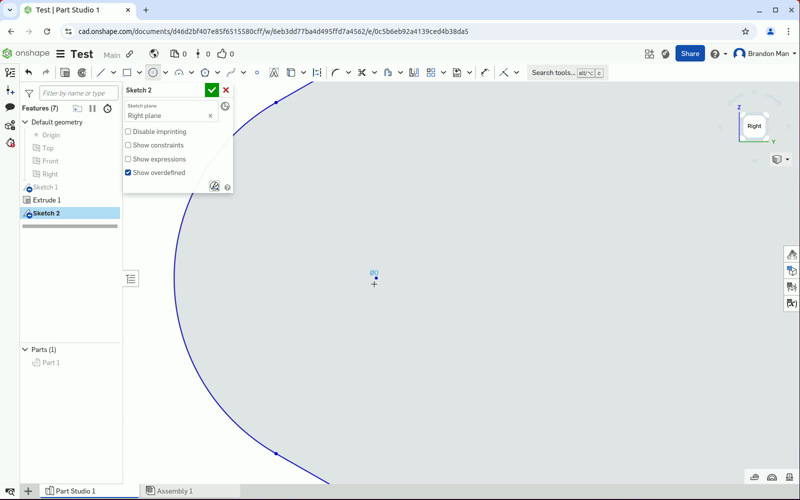
scroll(-6)
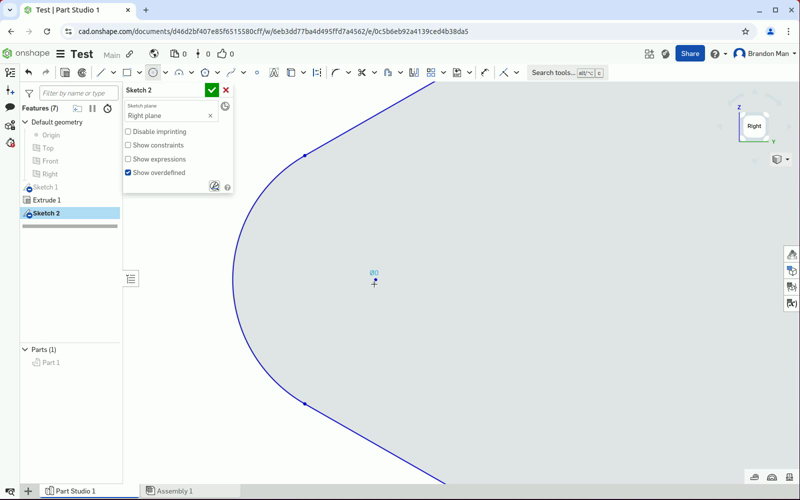
scroll(-6)
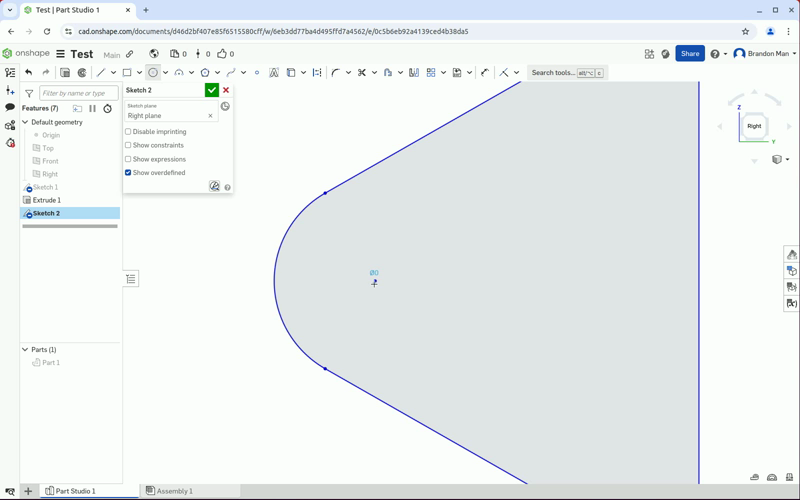
scroll(-6)
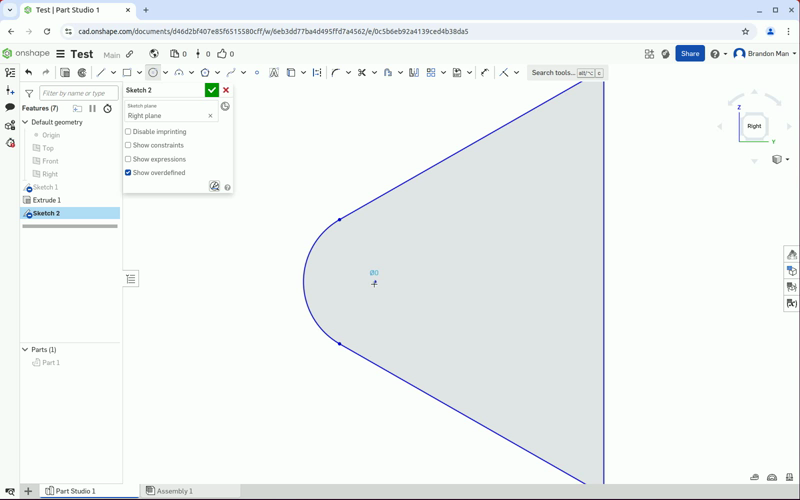
scroll(-6)
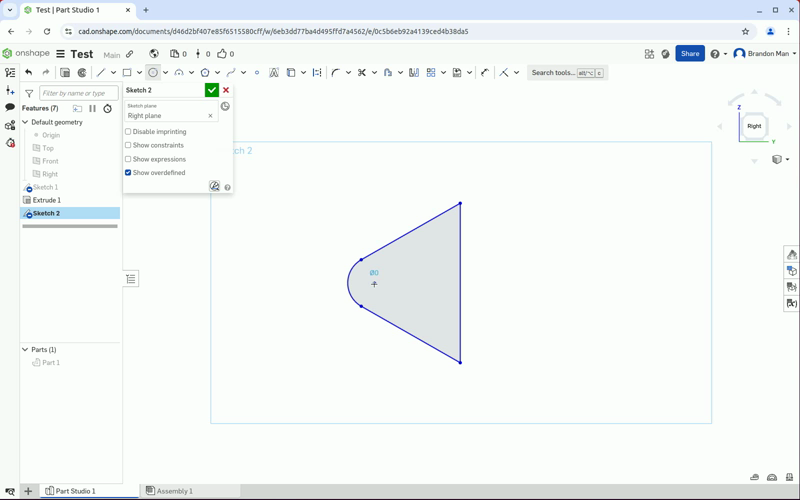
key_up(shift)
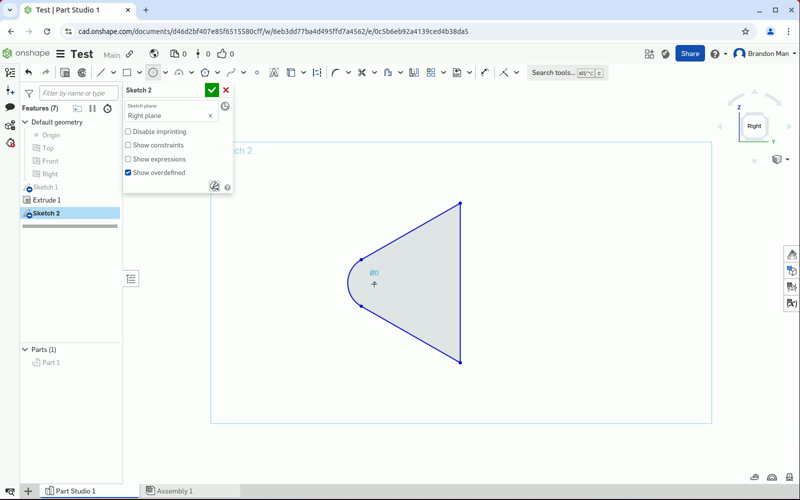
mouse_move(386, 283)
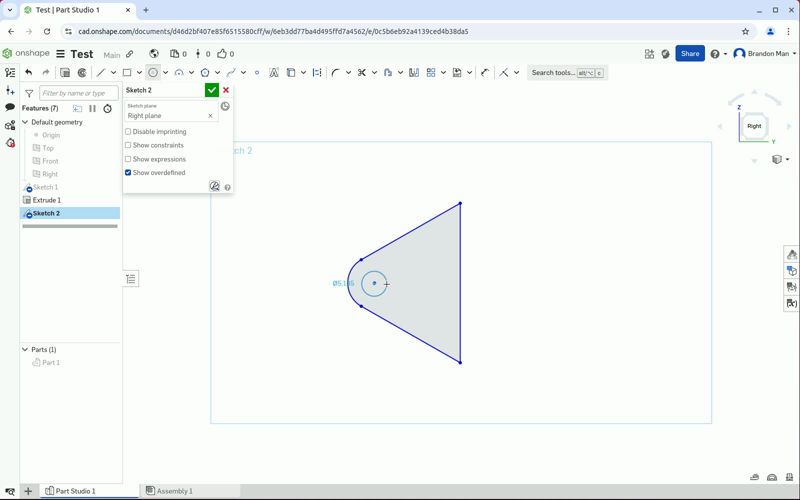
click(386, 283)
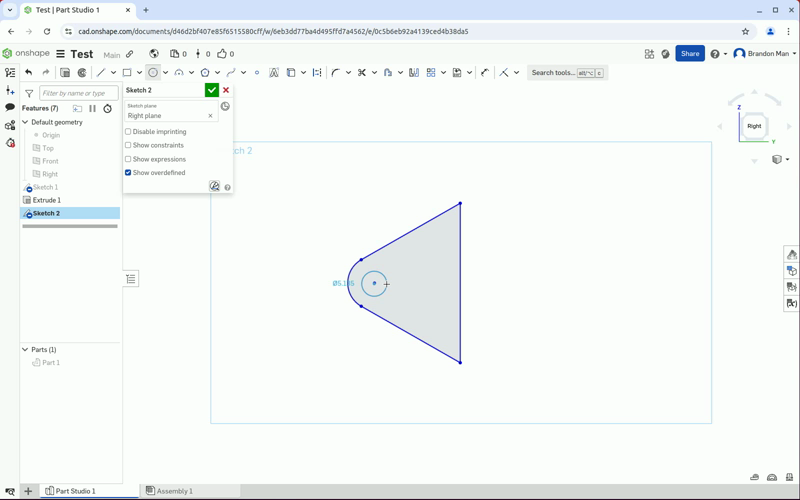
key(esc)
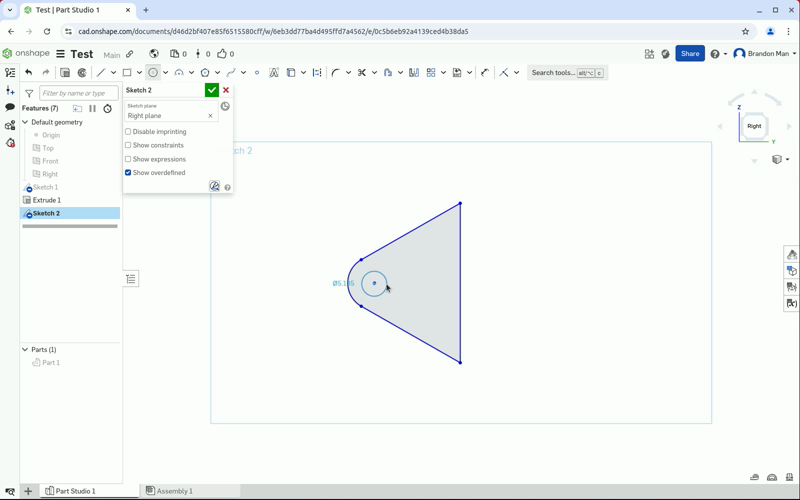
mouse_move(442, 320)
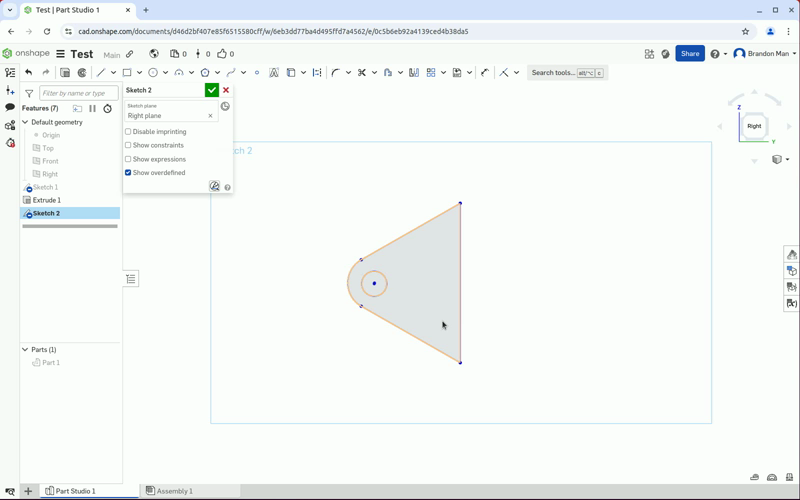
click(442, 320)
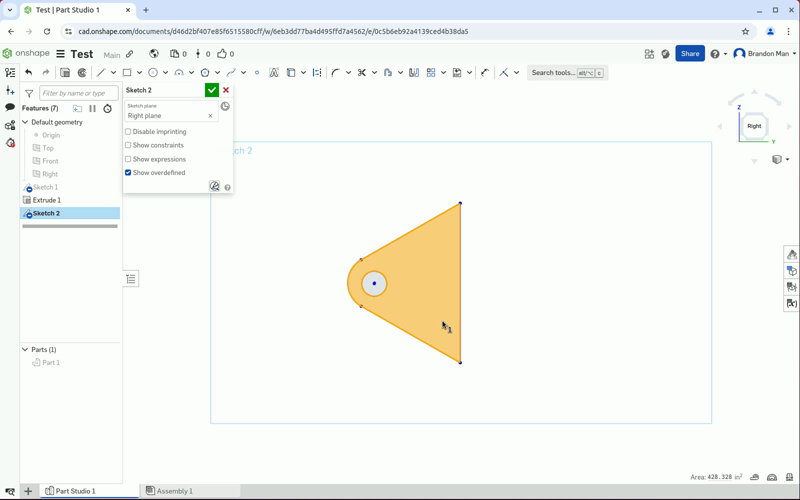
mouse_move(73, 352)
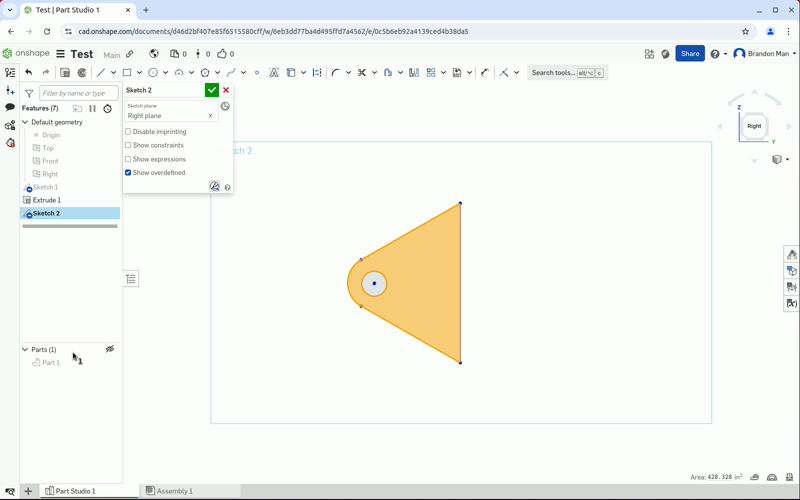
key(shift+y)
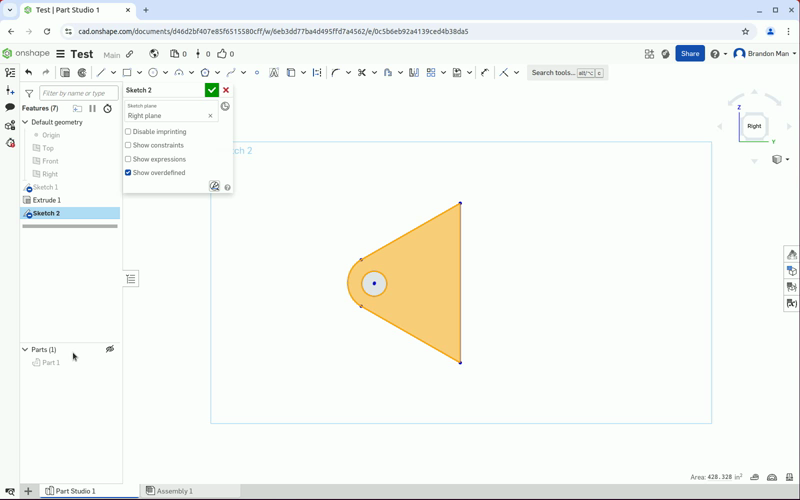
key(shift+e)
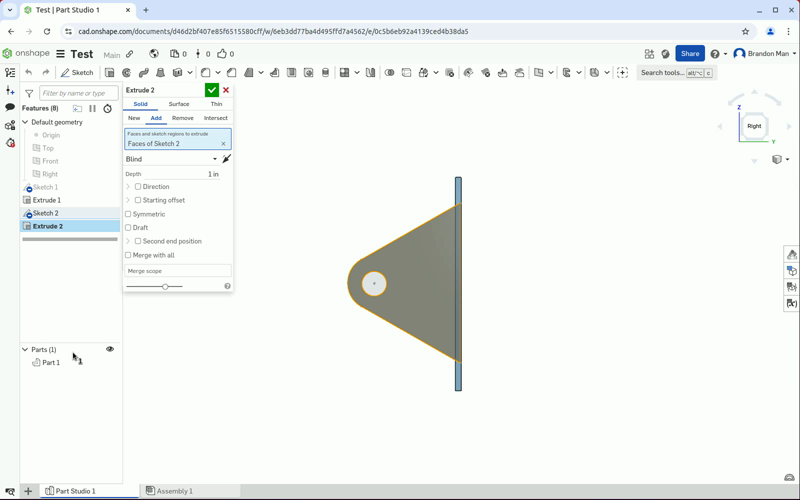
mouse_move(143, 106)
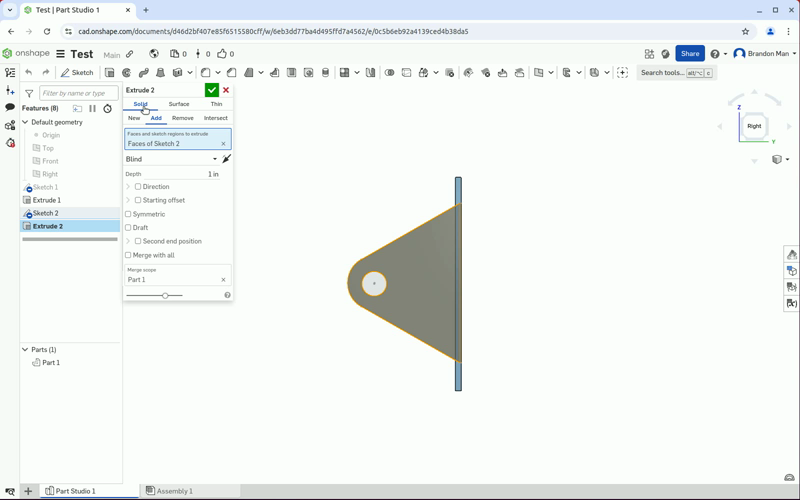
click(143, 106)
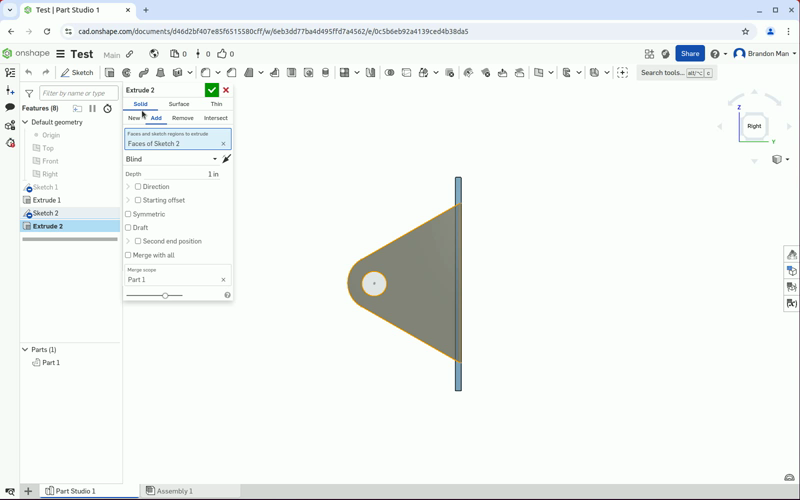
mouse_move(137, 120)
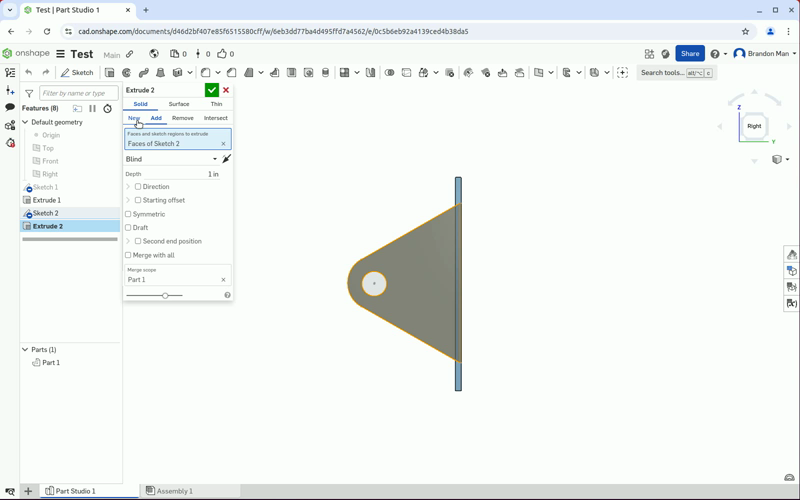
click(137, 120)
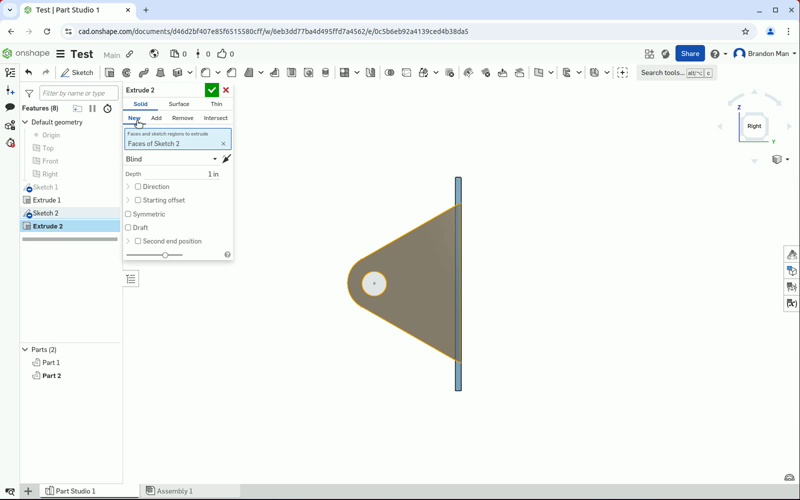
key(tab, 4)
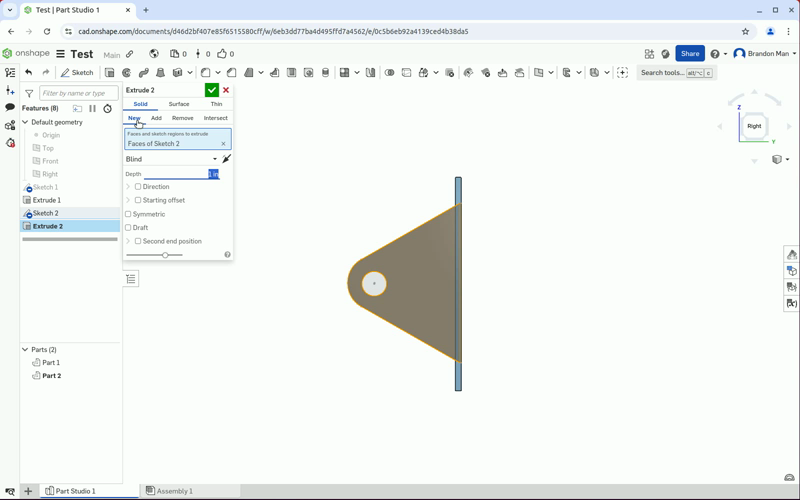
text(22.146)
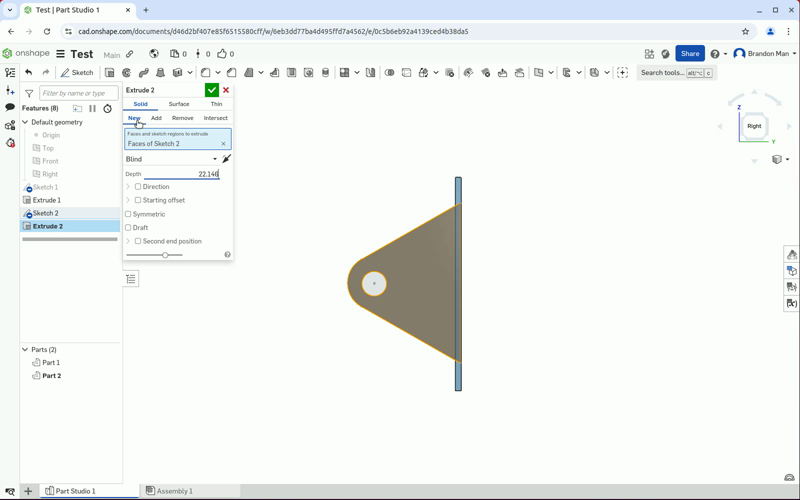
key(tab, 3)
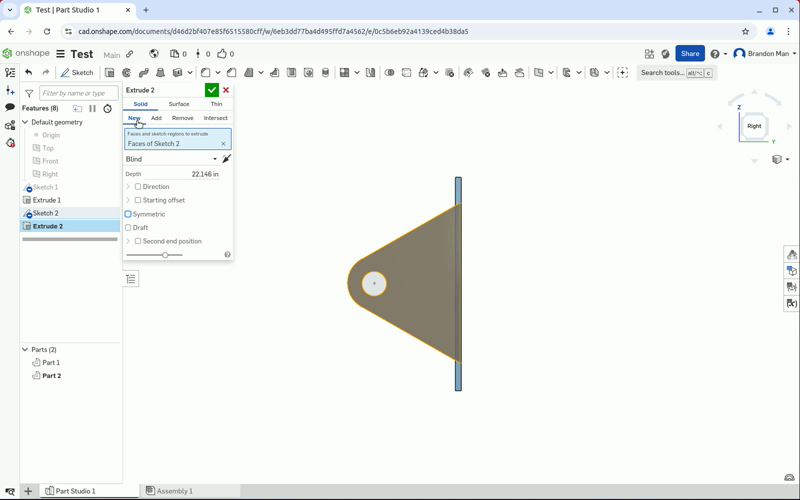
key(space)
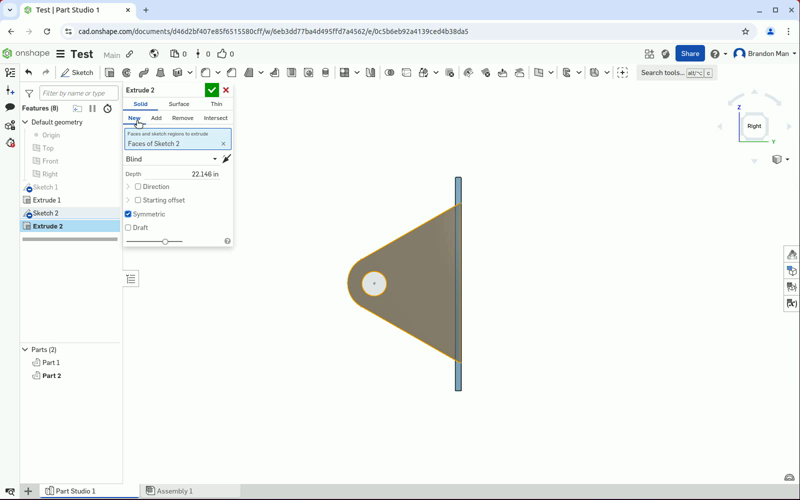
key(enter)
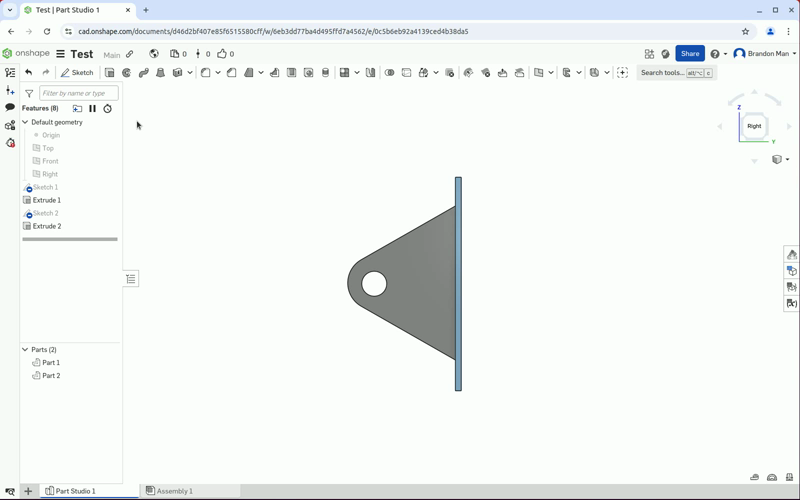
key(shift+h)
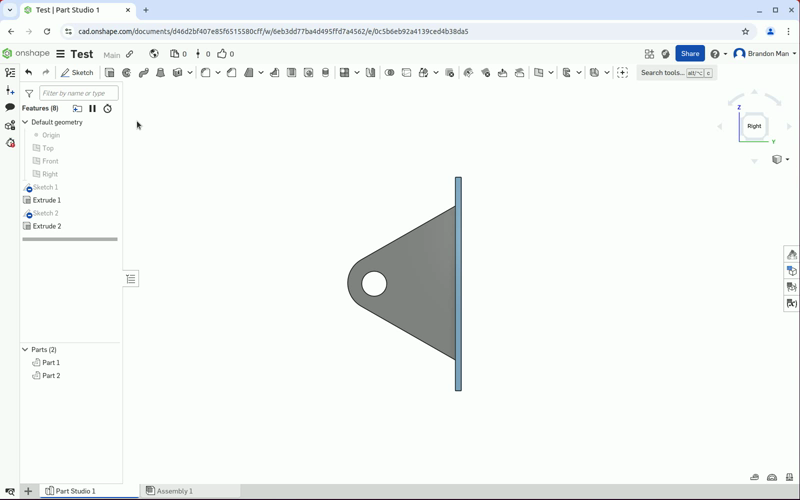
key(shift+h)
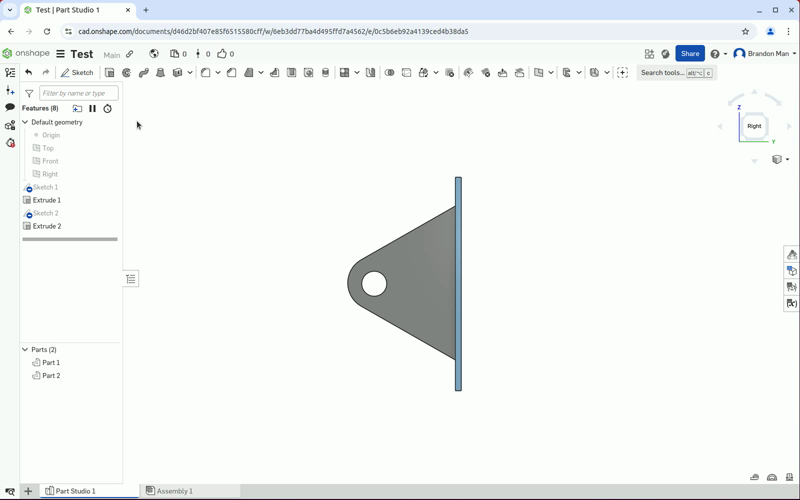
mouse_move(73, 189)
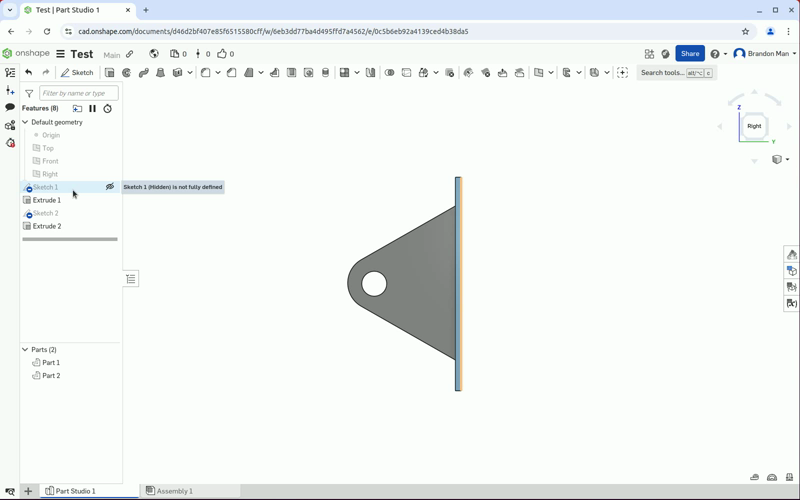
click(73, 189)
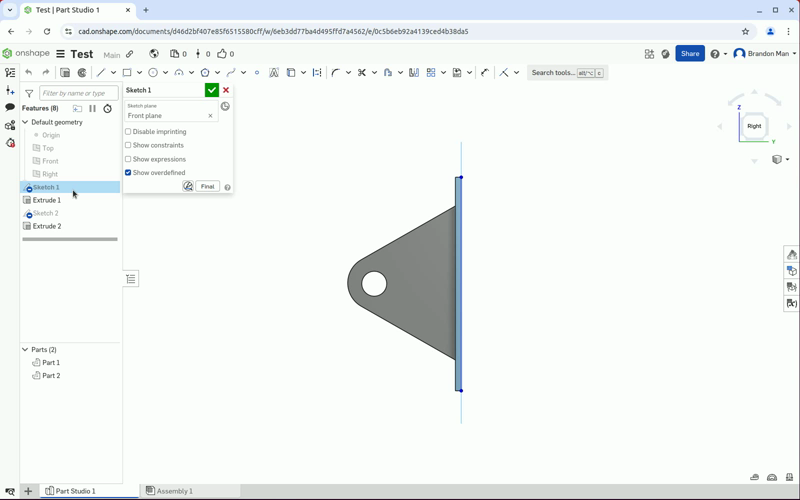
mouse_move(229, 92)
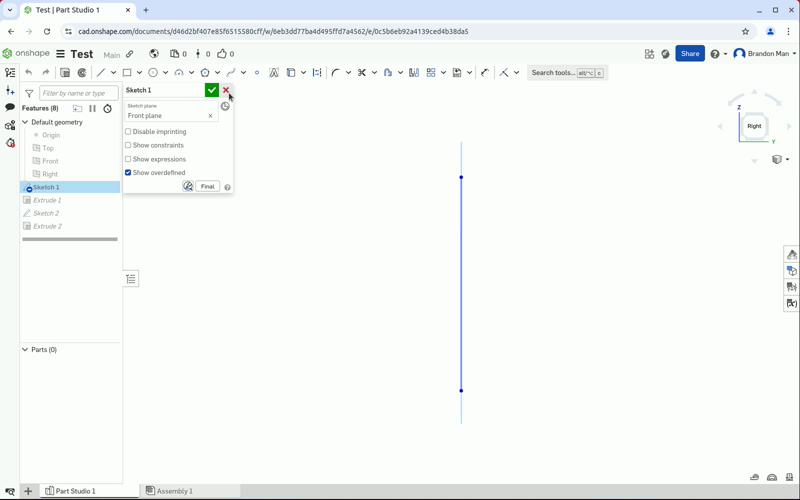
click(229, 92)
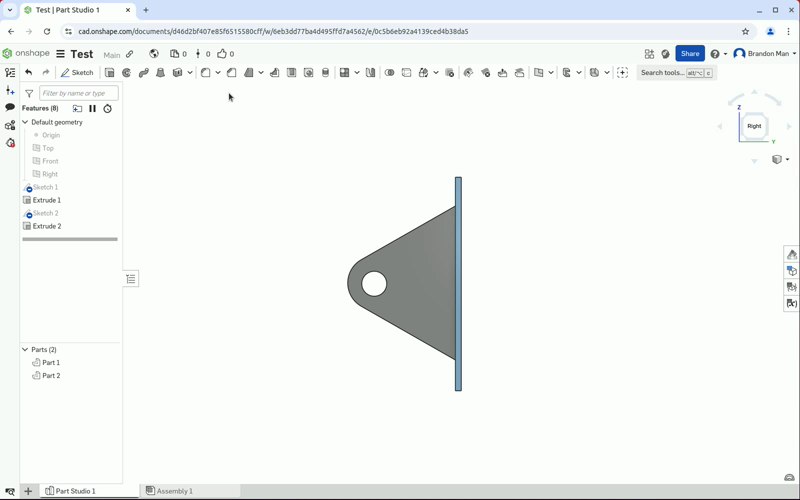
mouse_move(73, 352)
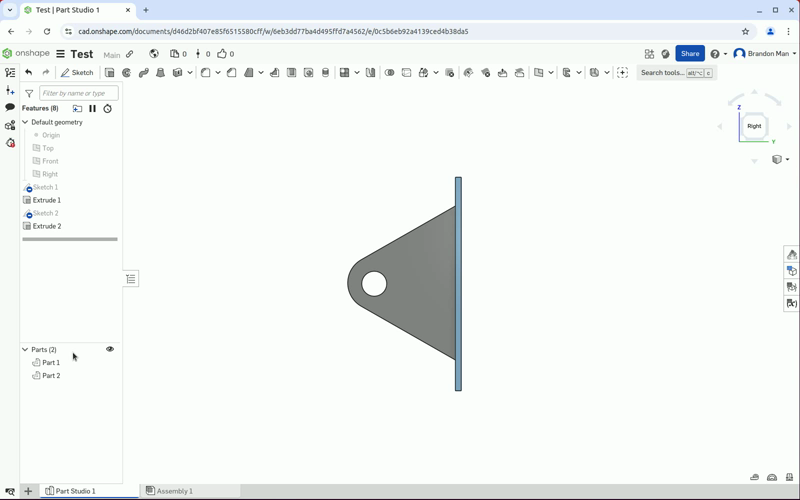
key(y)
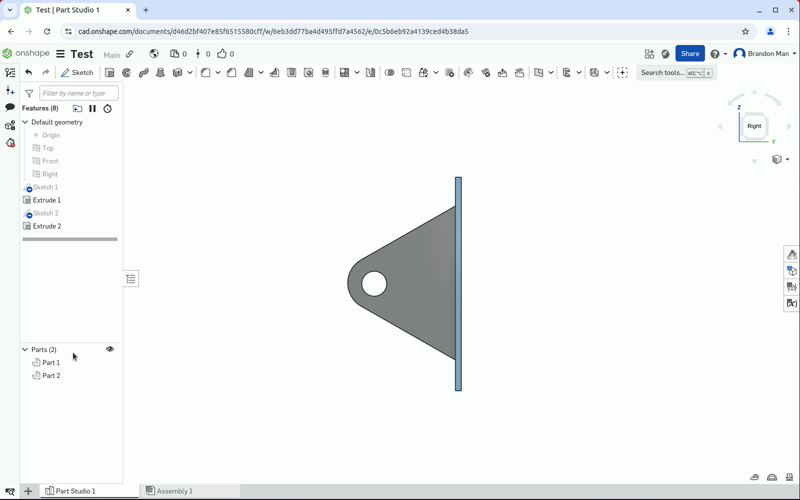
key(shift+p)
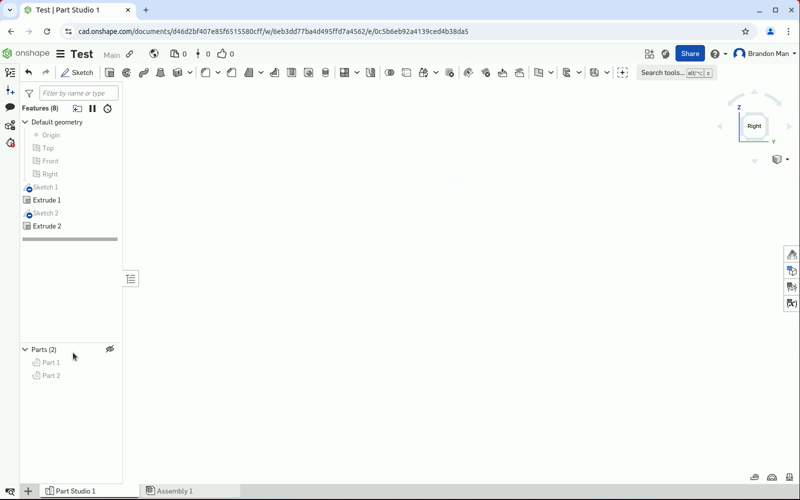
key(space)
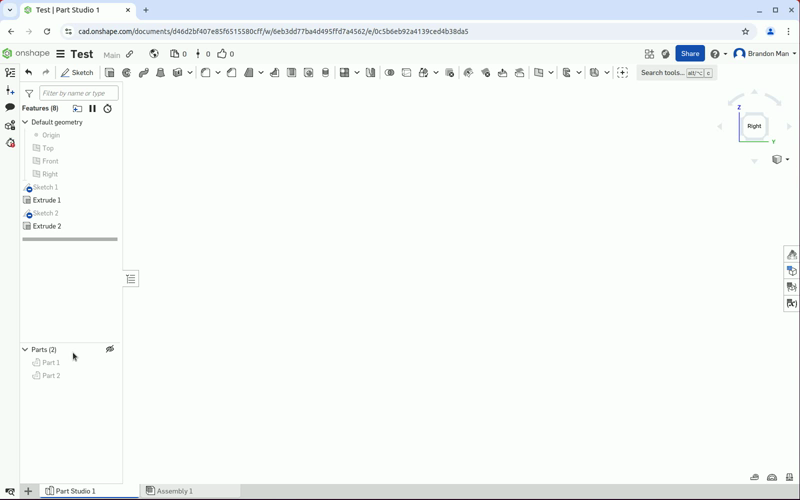
key_down(shift)
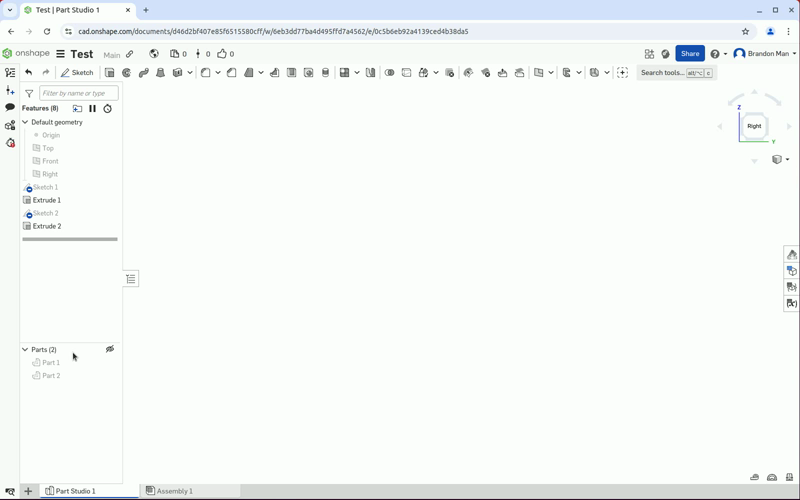
key(right)
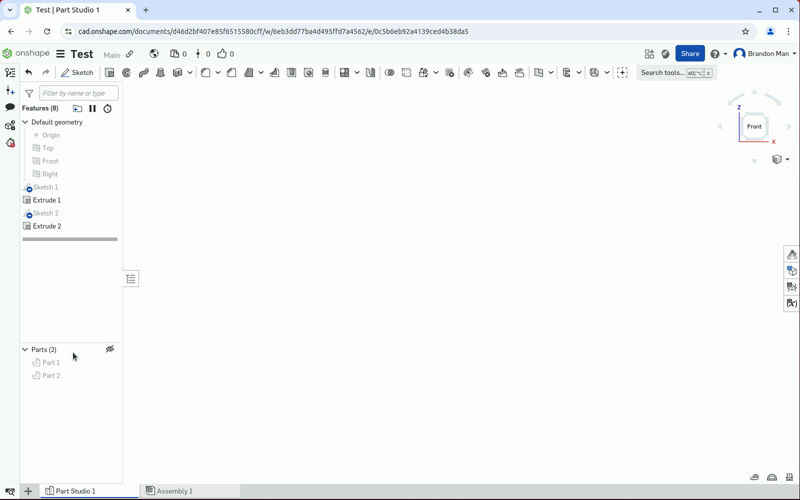
key_up(shift)
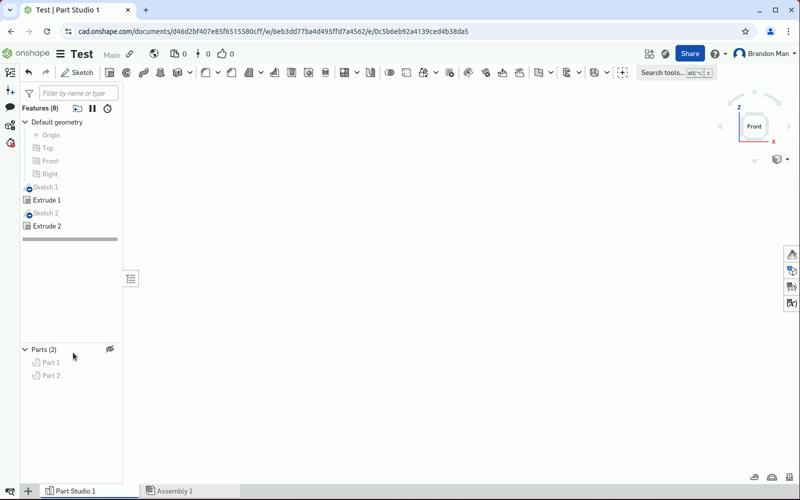
key(space)
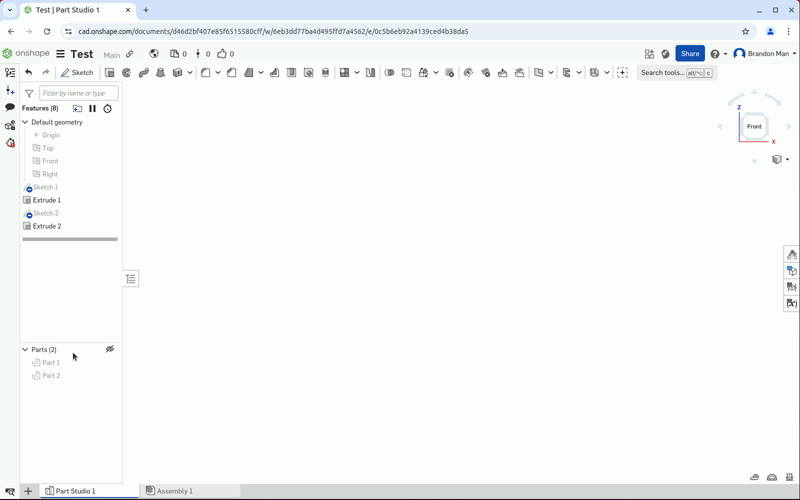
key_down(shift)
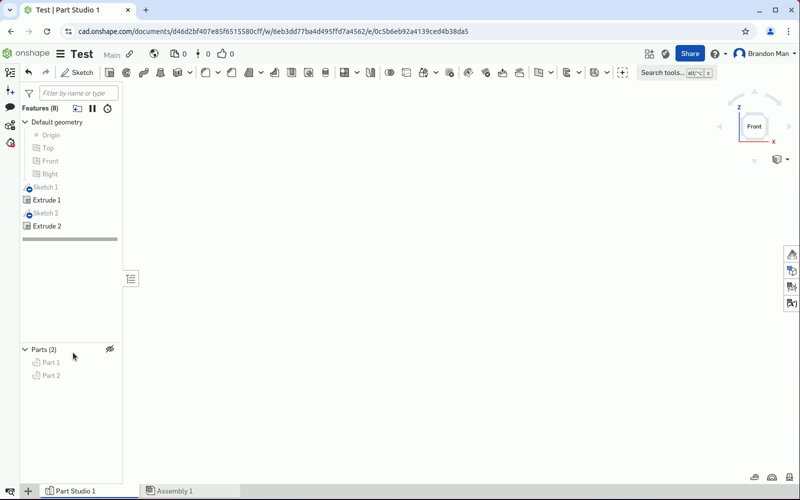
key(down)
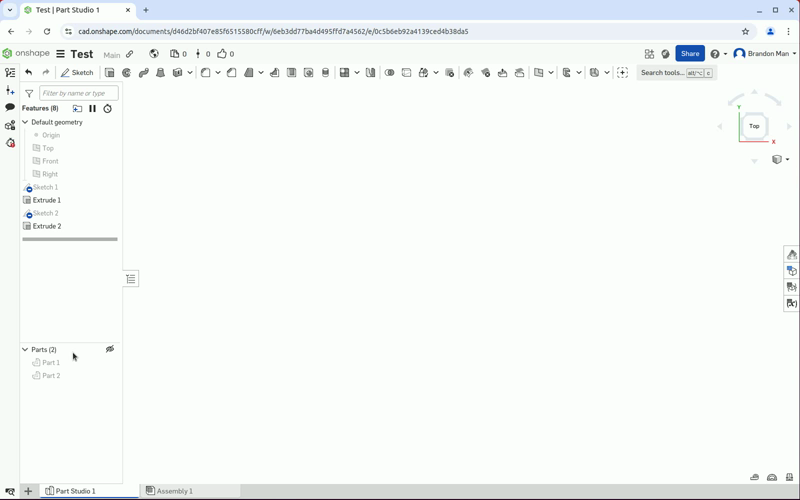
key_up(shift)
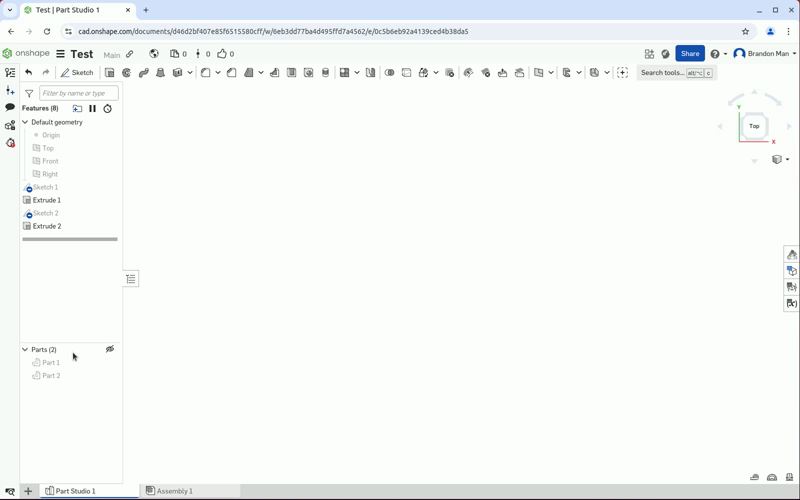
mouse_move(73, 352)
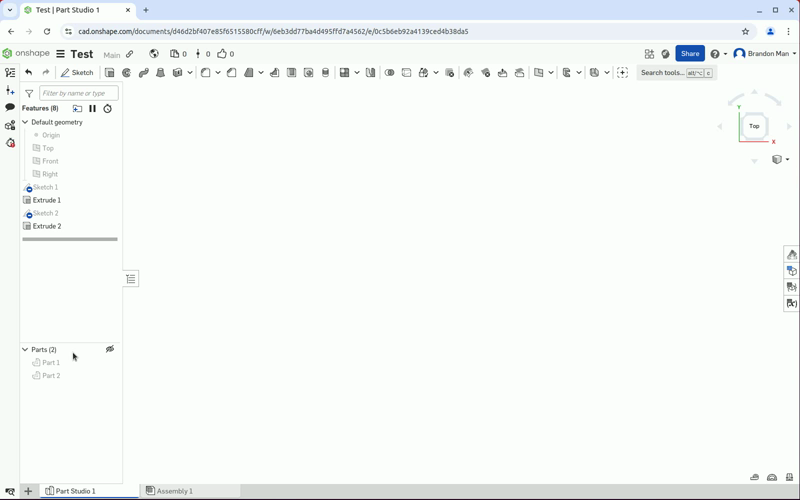
key(shift+y)
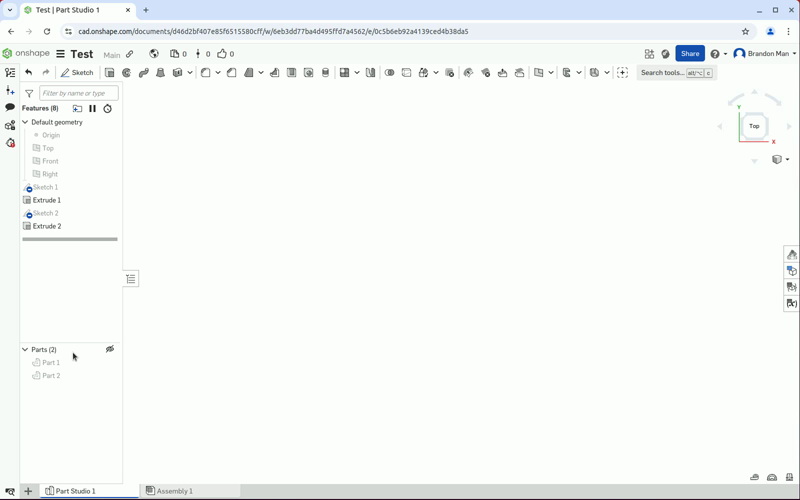
key(shift+s)
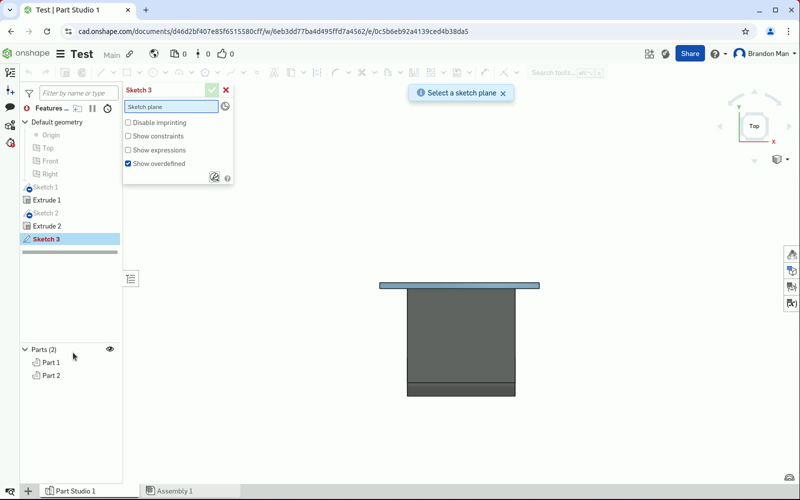
mouse_move(73, 150)
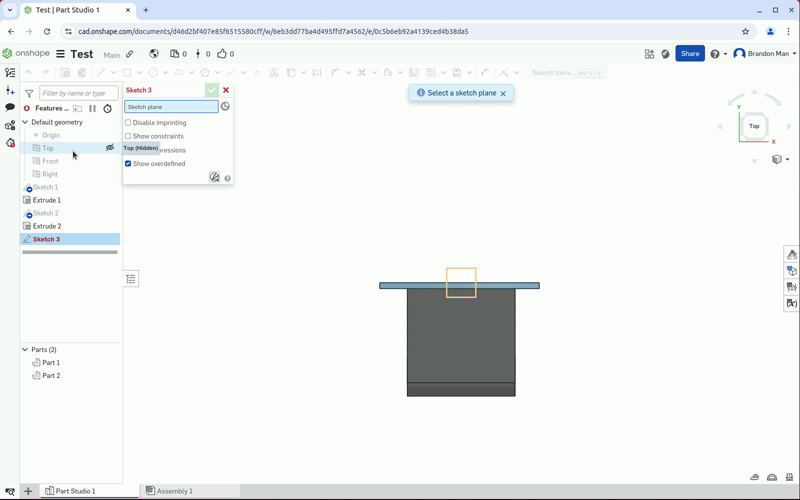
click(73, 150)
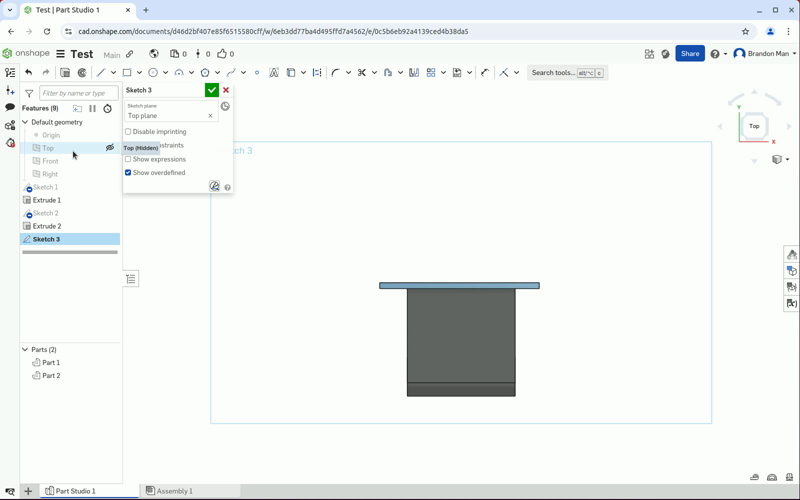
mouse_move(73, 352)
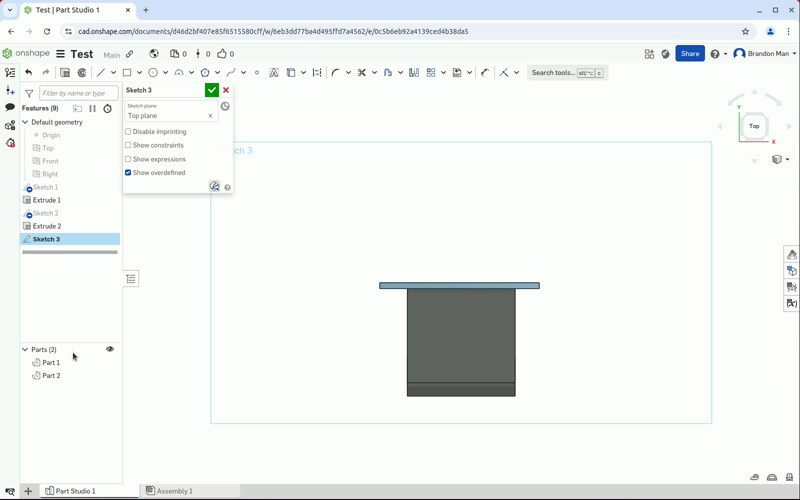
key(y)
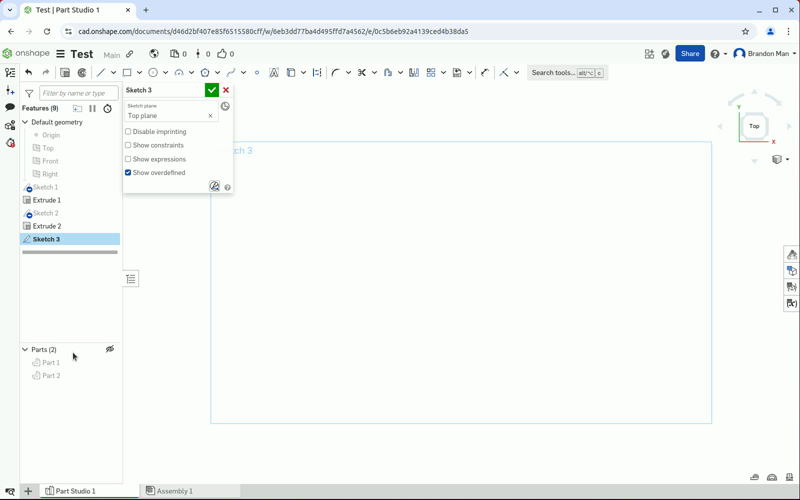
key(l)
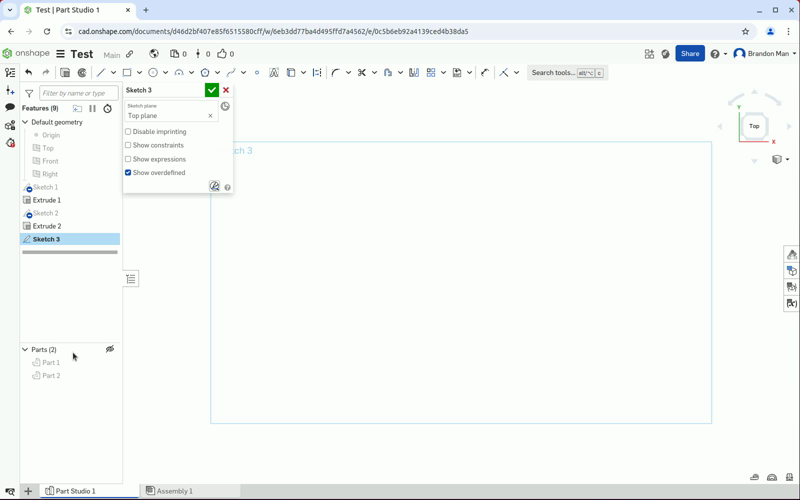
key_down(shift)
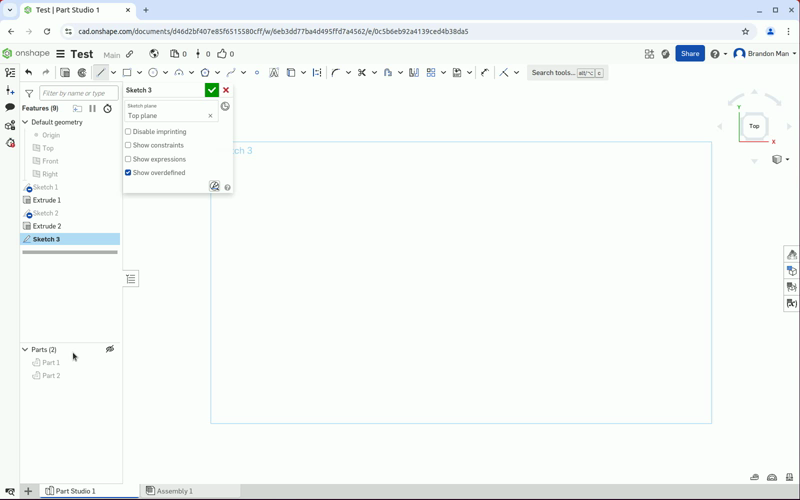
mouse_move(450, 414)
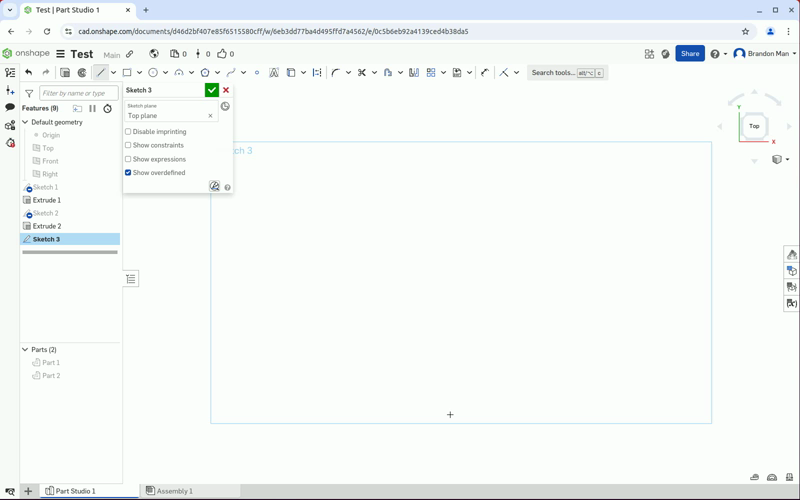
click(450, 414)
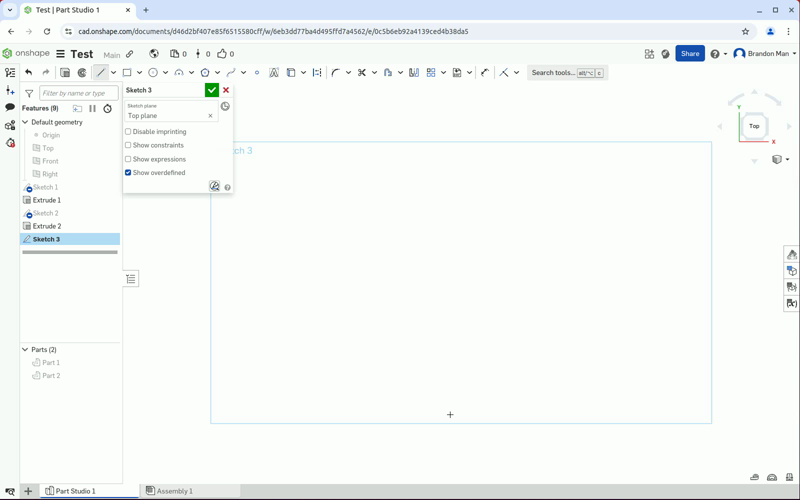
key_up(shift)
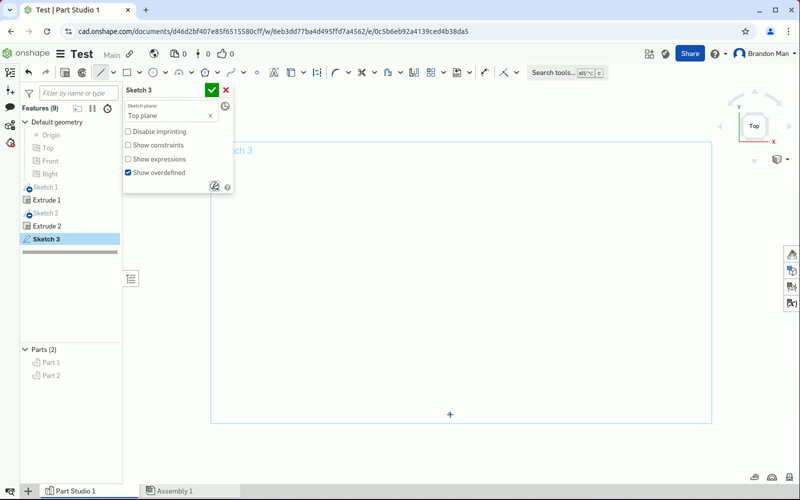
key_down(shift)
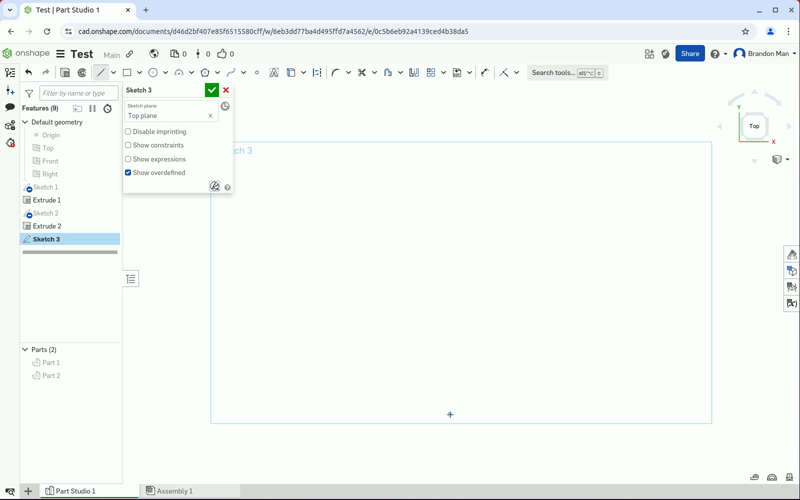
mouse_move(480, 414)
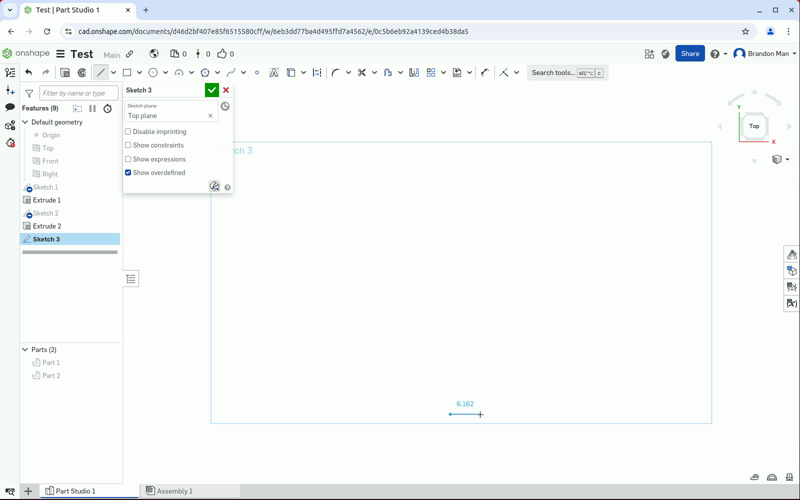
mouse_move(472, 414)
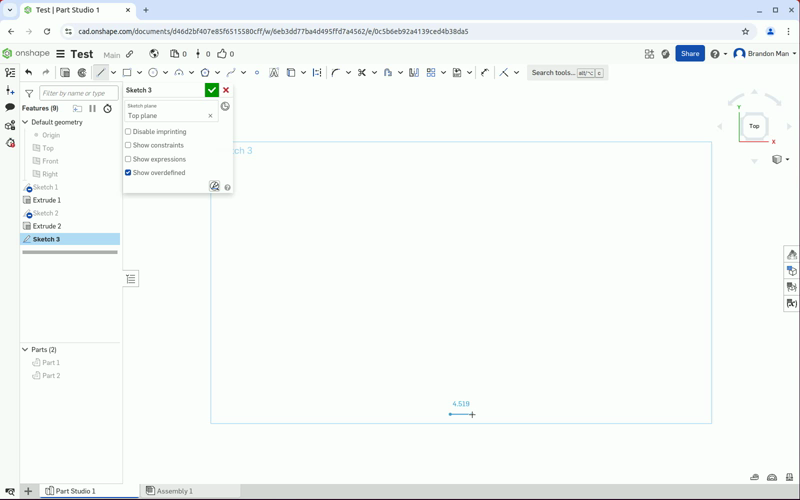
click(472, 414)
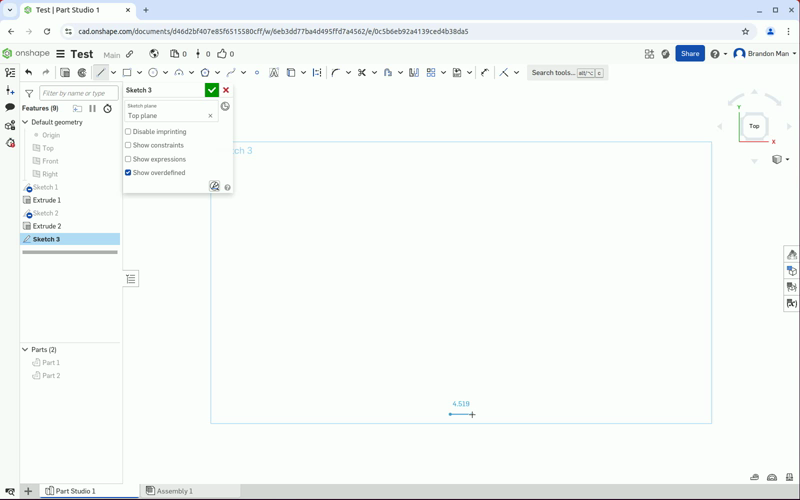
key_up(shift)
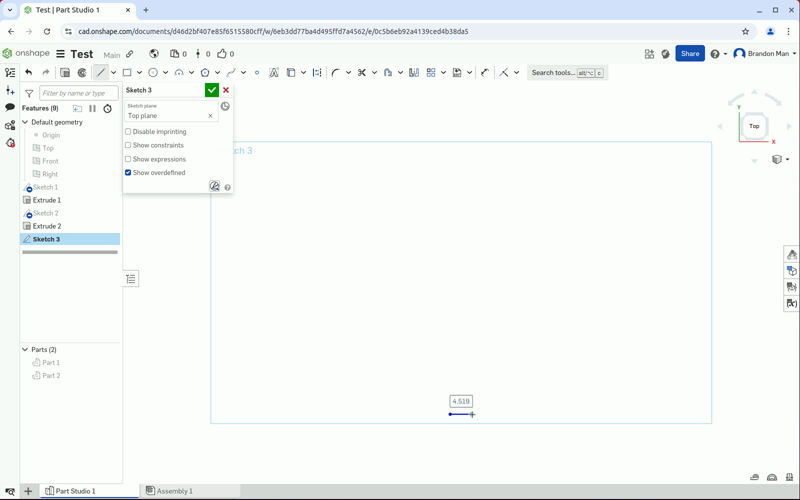
key_down(shift)
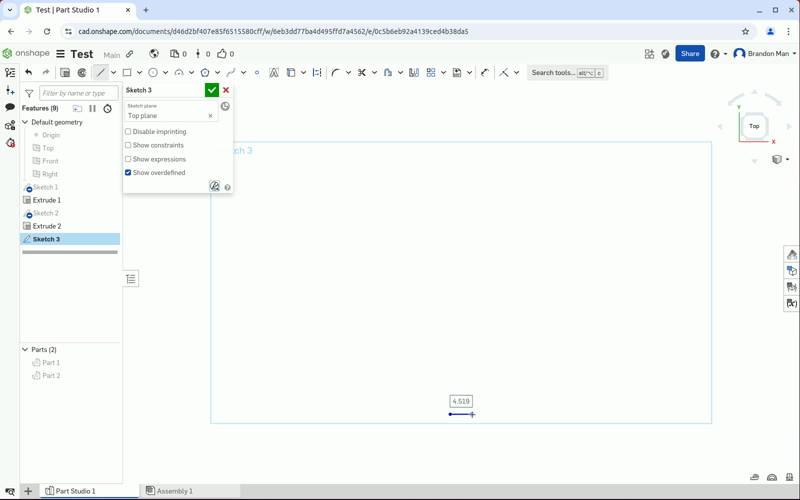
mouse_move(472, 225)
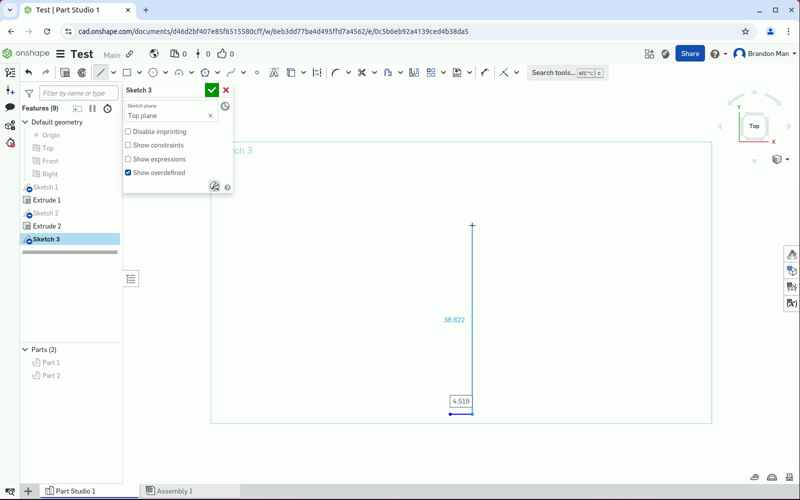
click(472, 225)
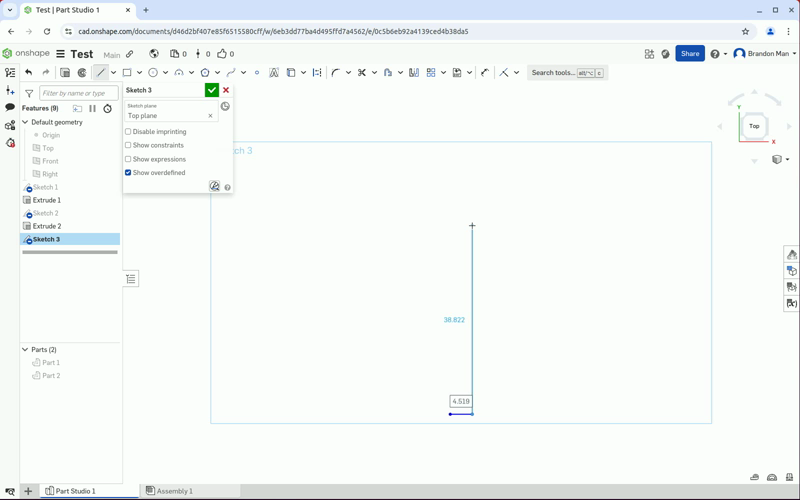
key_up(shift)
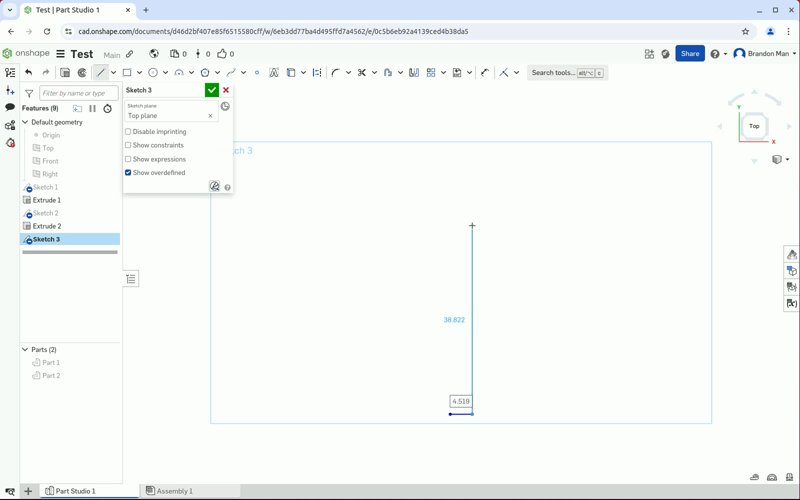
key_down(shift)
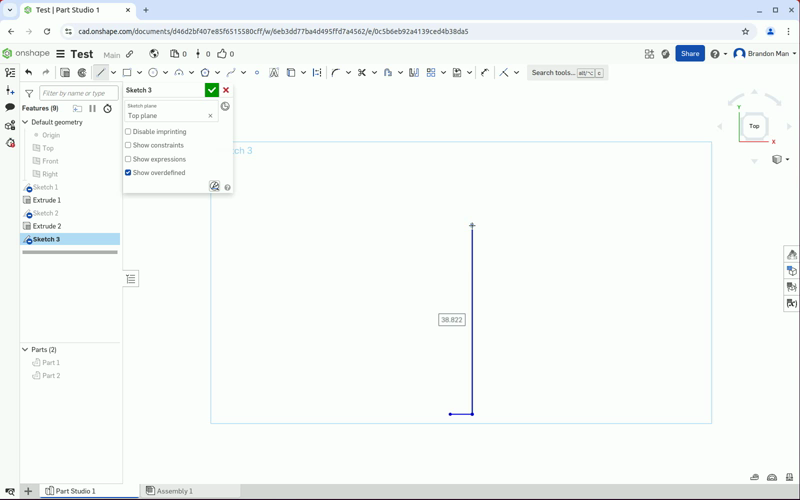
mouse_move(502, 225)
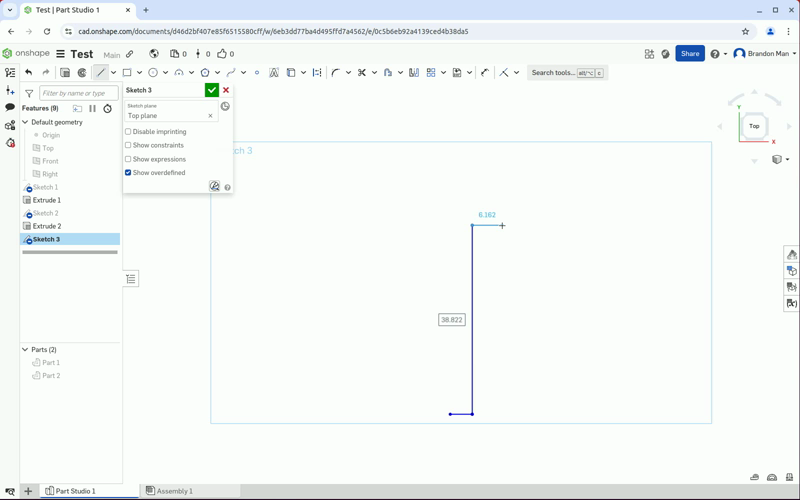
mouse_move(450, 225)
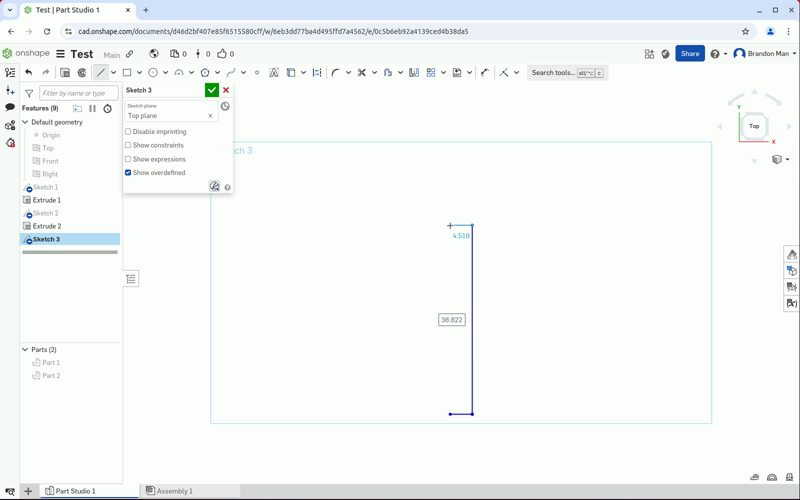
click(450, 225)
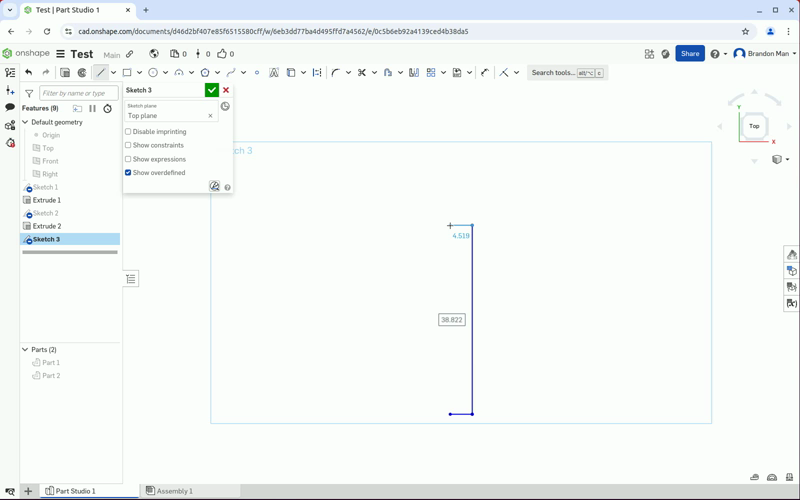
key_up(shift)
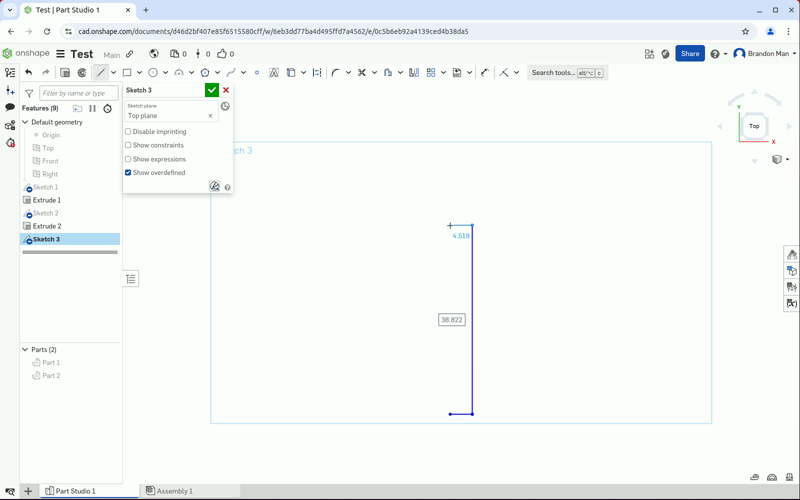
key_down(shift)
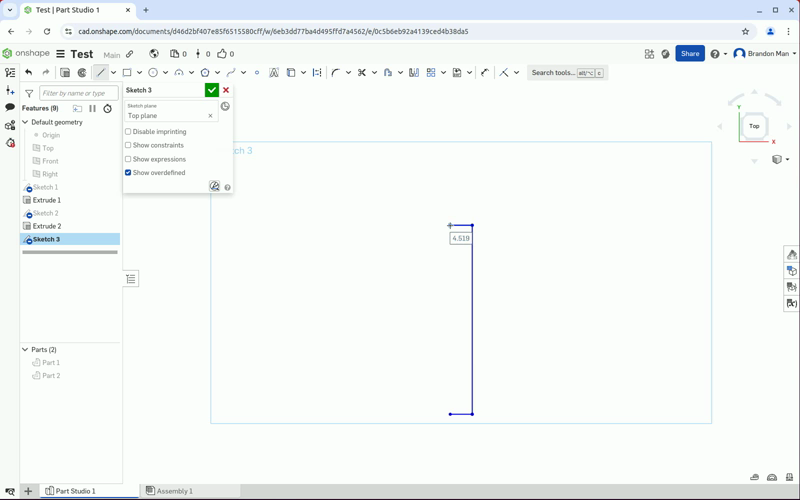
mouse_move(450, 414)
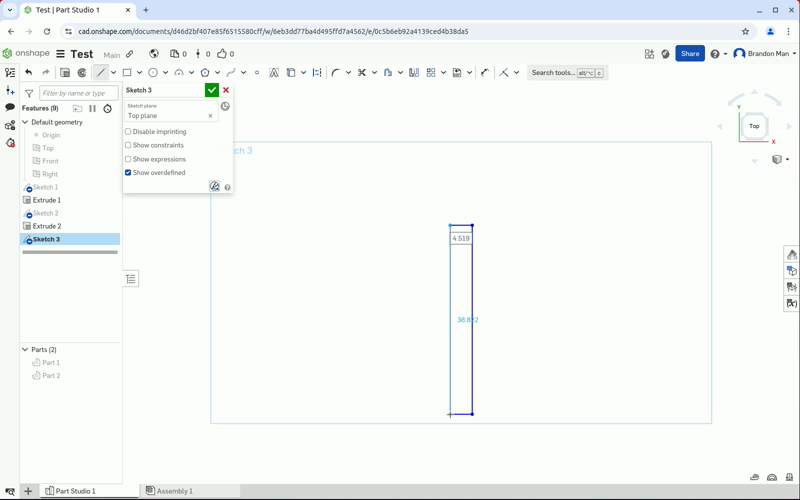
key_up(shift)
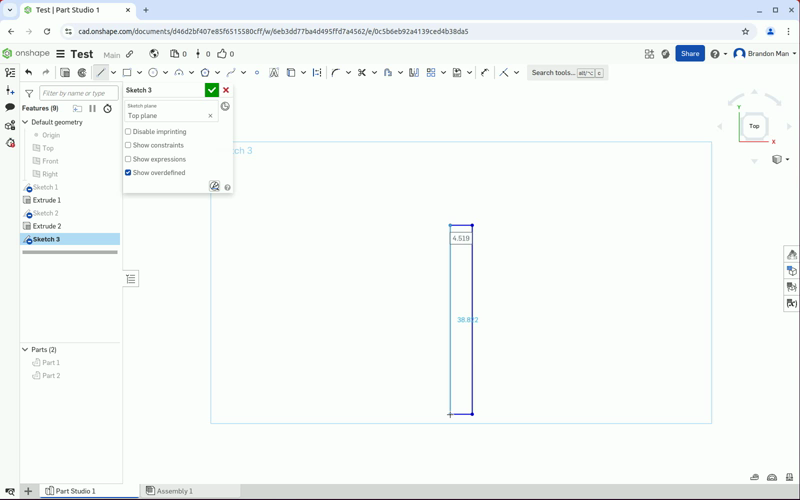
click(450, 414)
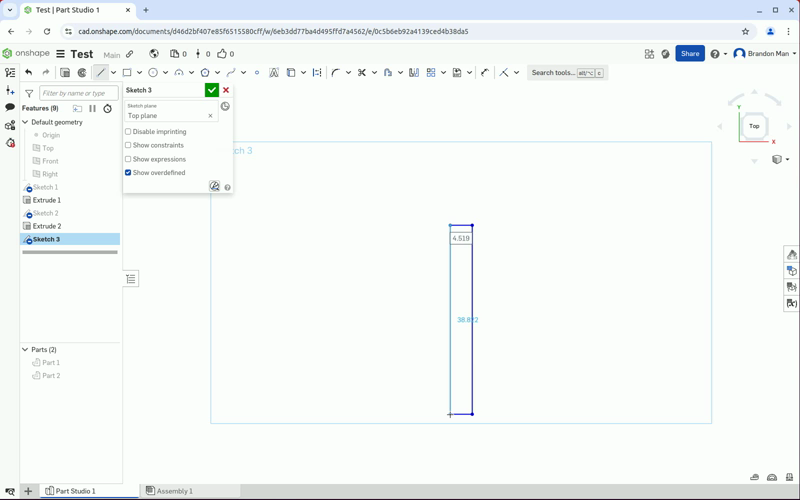
key(esc)
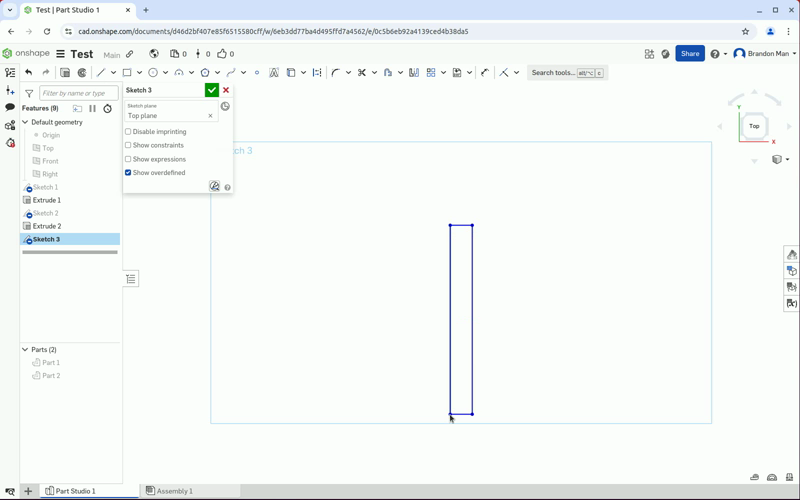
mouse_move(467, 346)
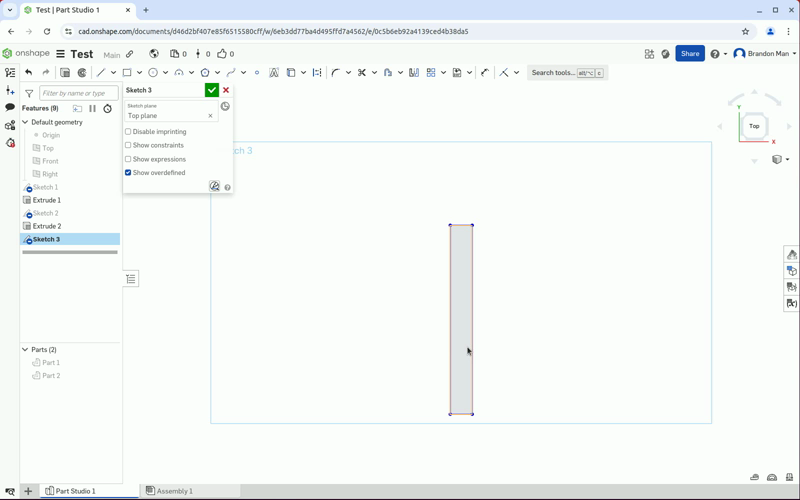
click(467, 346)
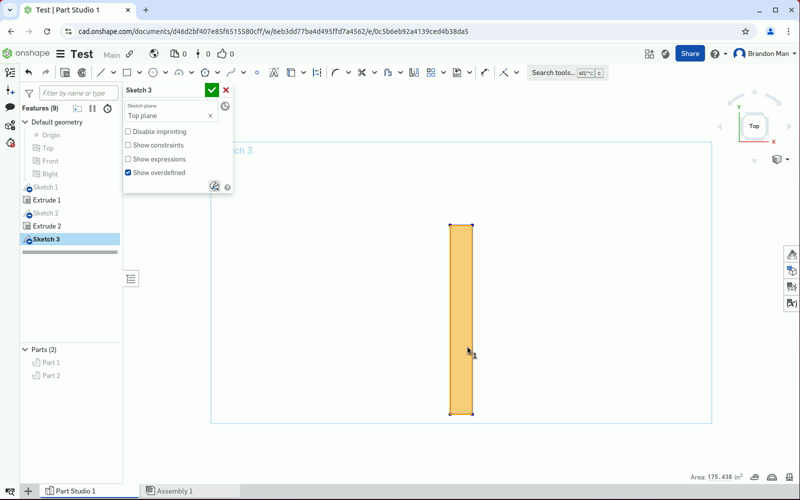
mouse_move(73, 352)
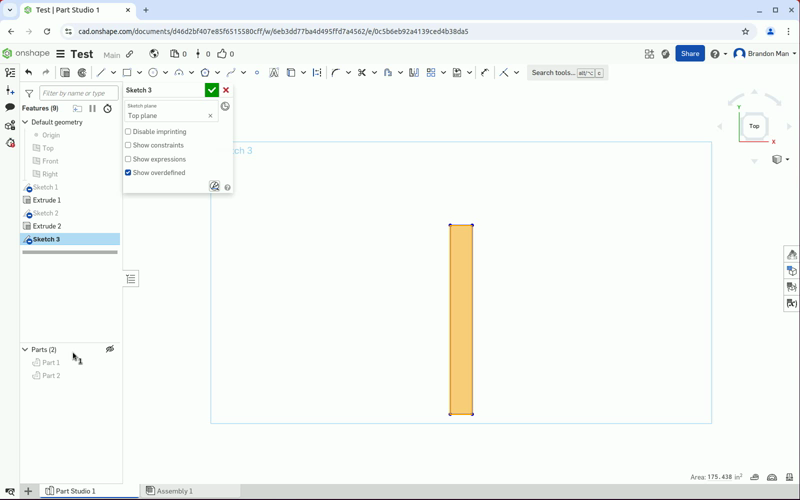
key(shift+y)
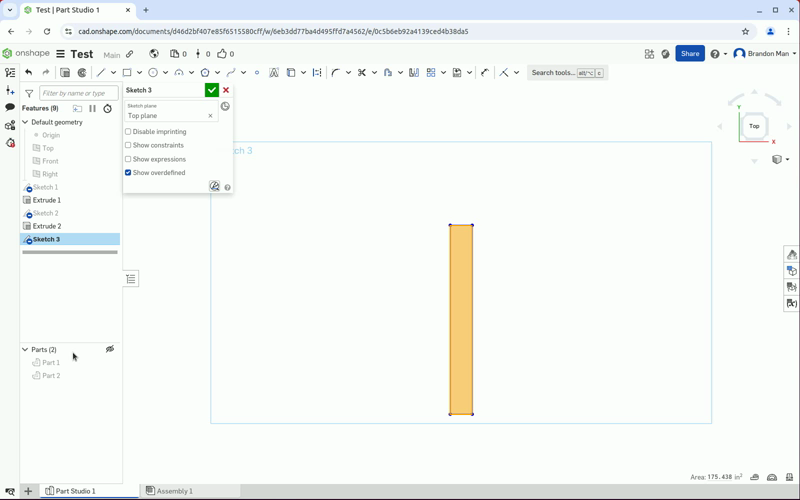
key(shift+e)
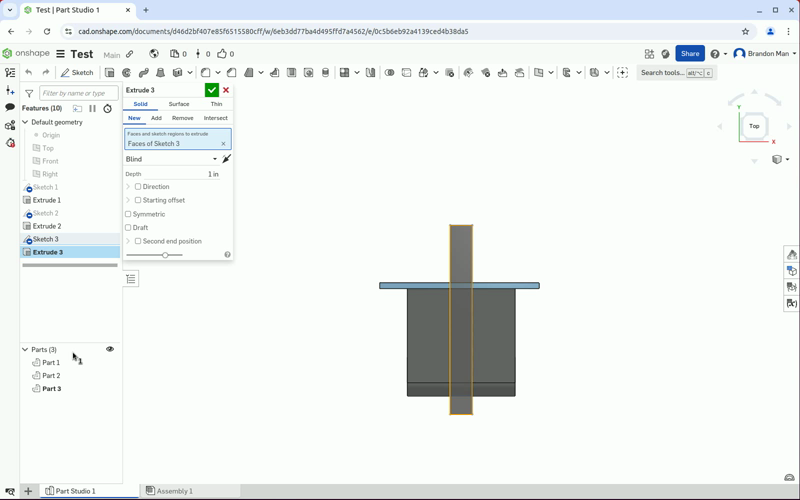
mouse_move(143, 106)
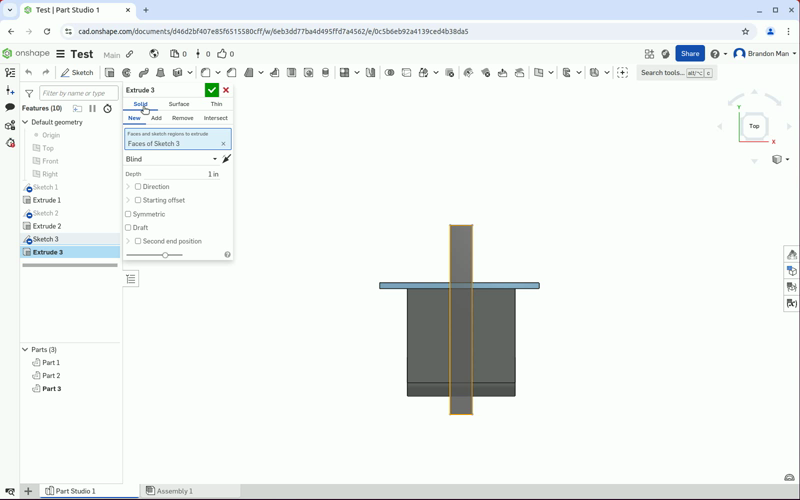
click(143, 106)
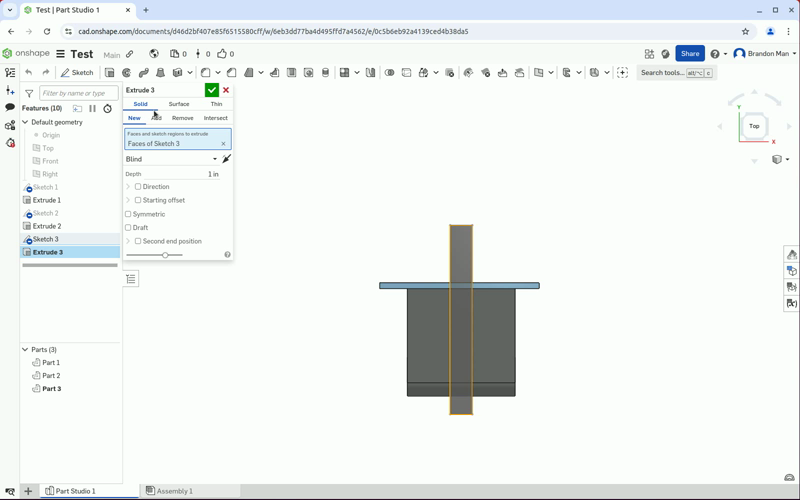
mouse_move(186, 120)
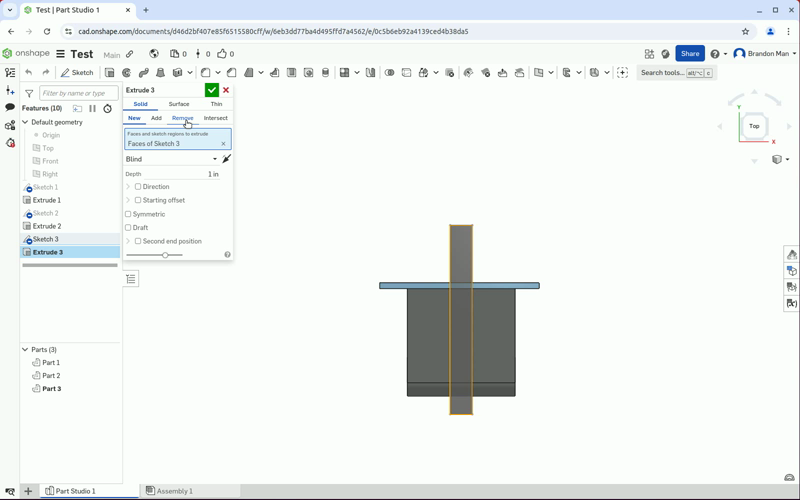
click(186, 120)
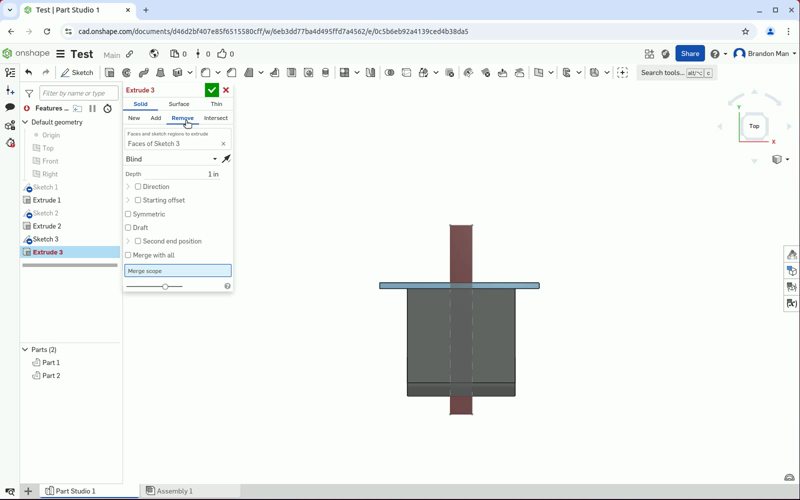
key(tab, 4)
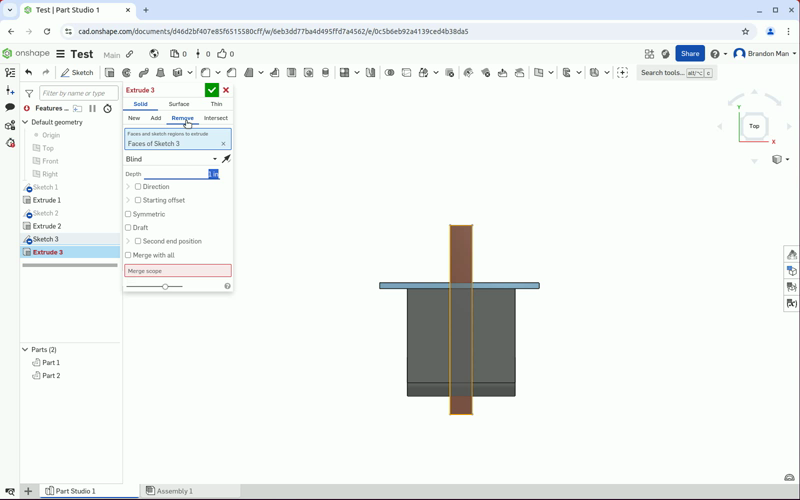
text(61.622)
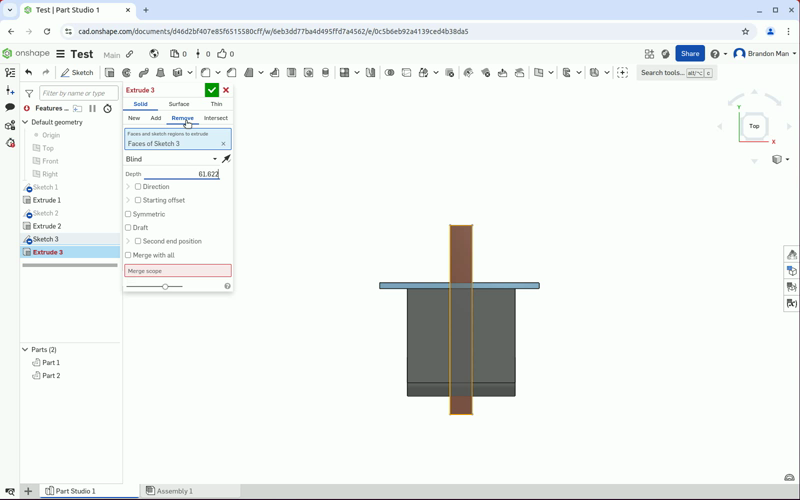
key(tab, 3)
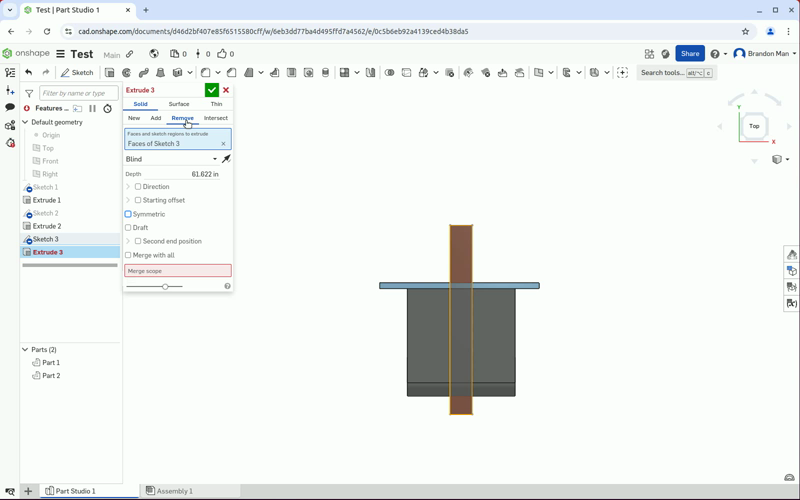
key(space)
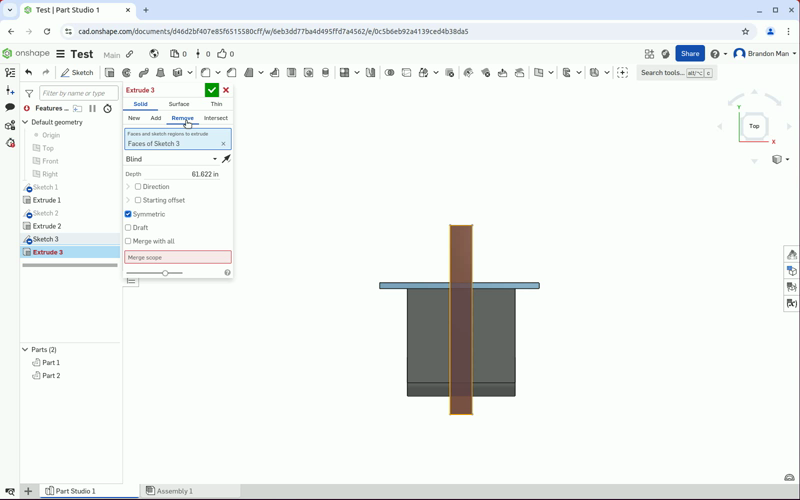
key(tab, 2)
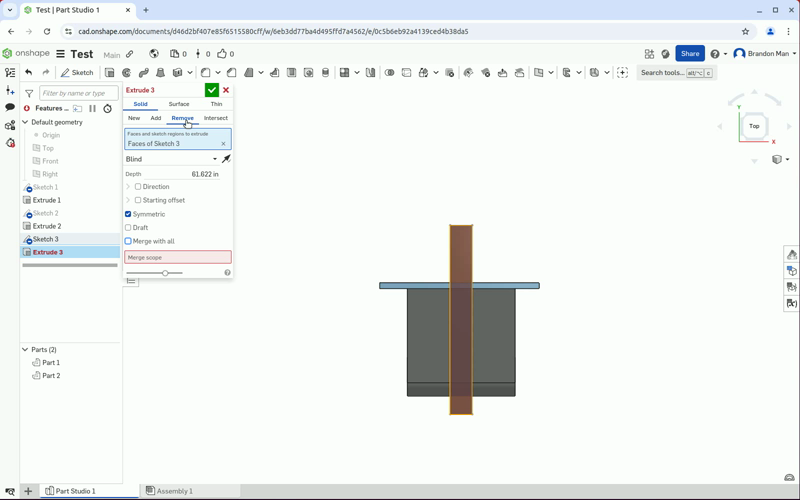
key(space)
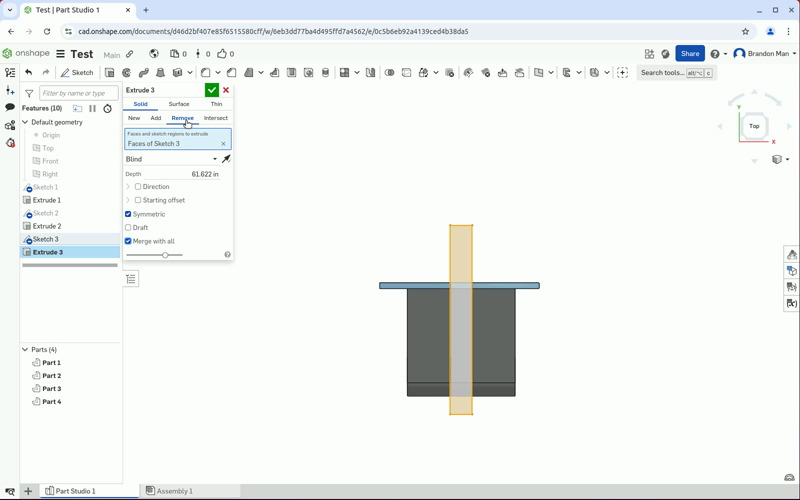
key(enter)
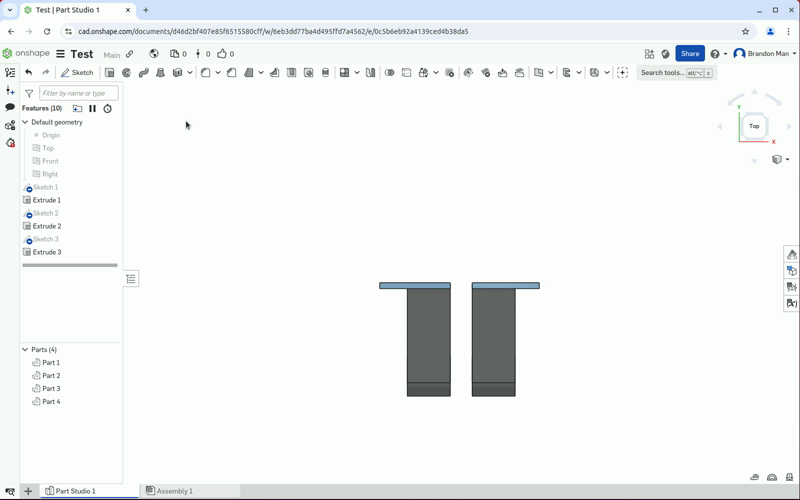
key(shift+h)
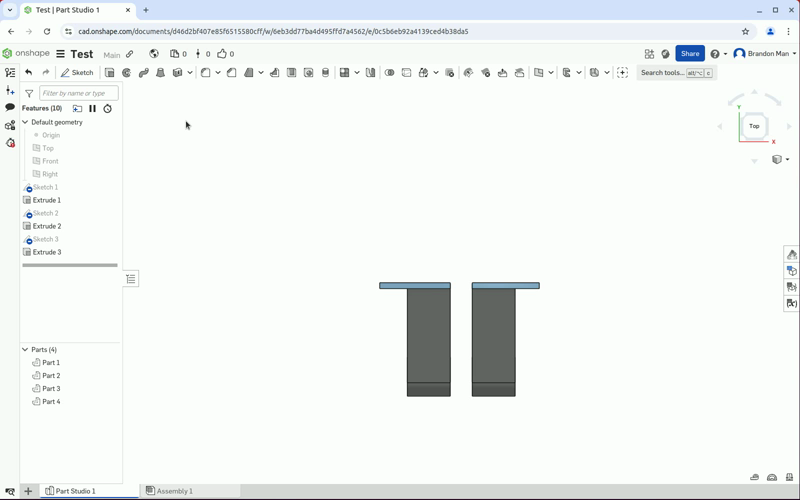
key(shift+h)
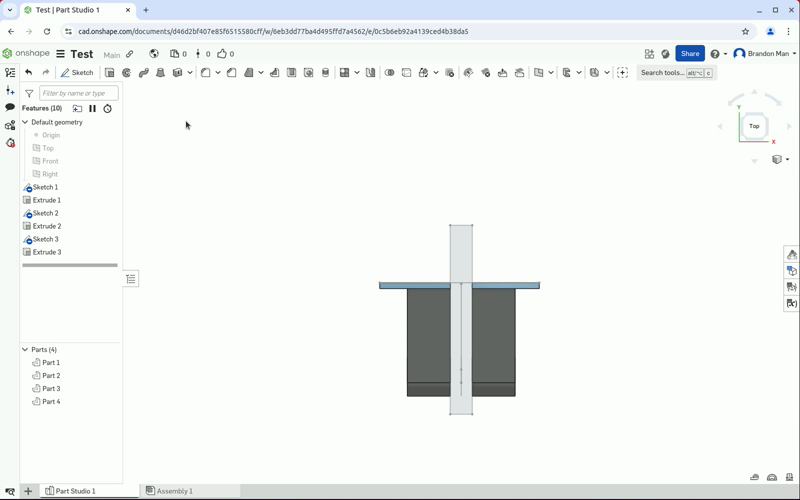
key(shift+7)
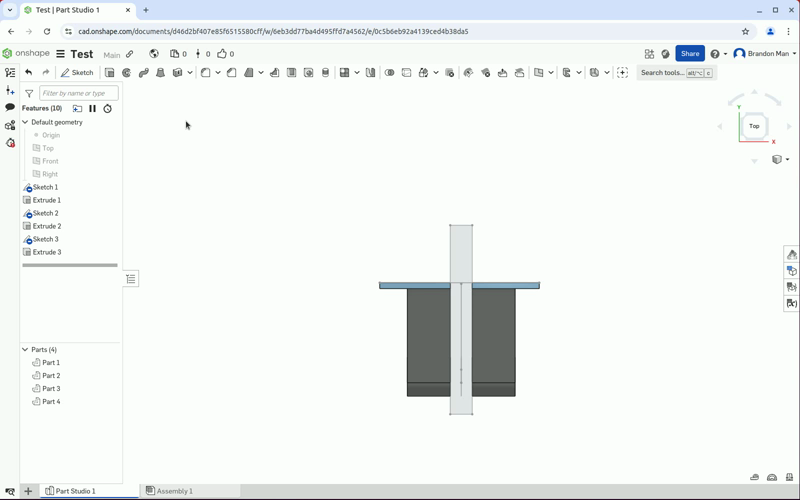
key(up, 3)
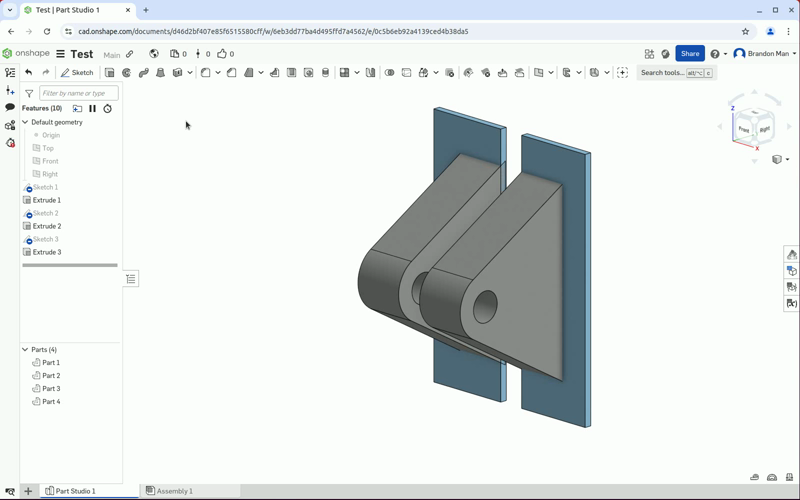
key(left, 3)
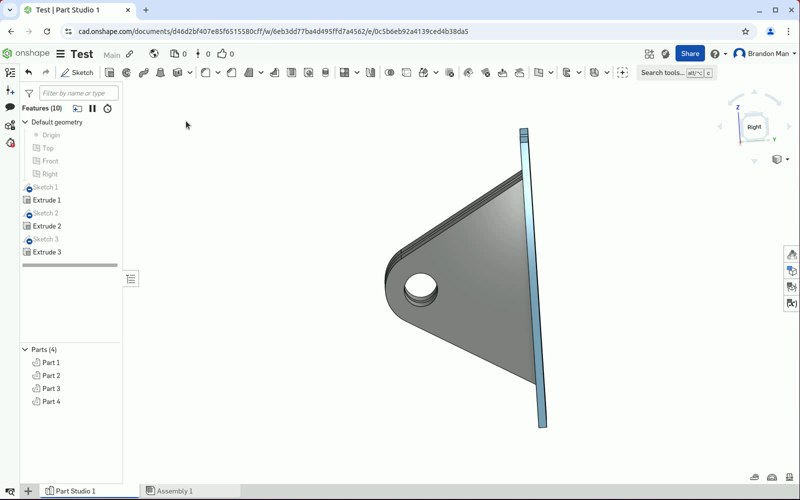
key(right, 3)
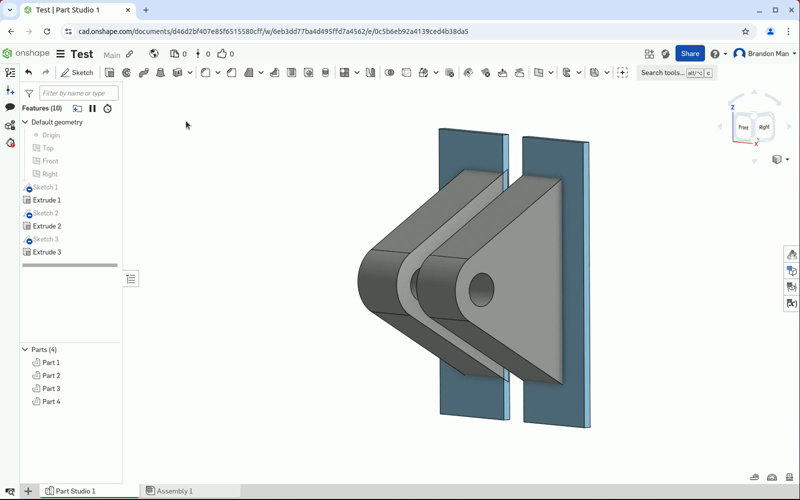
key(down, 3)
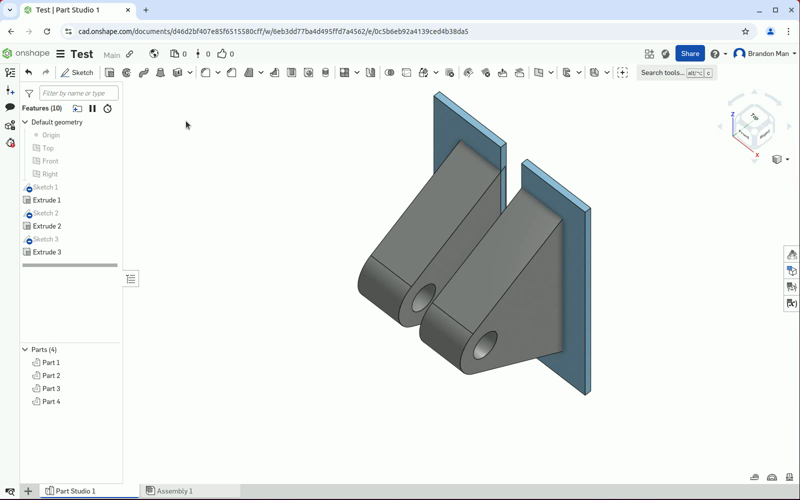
mouse_move(73, 189)
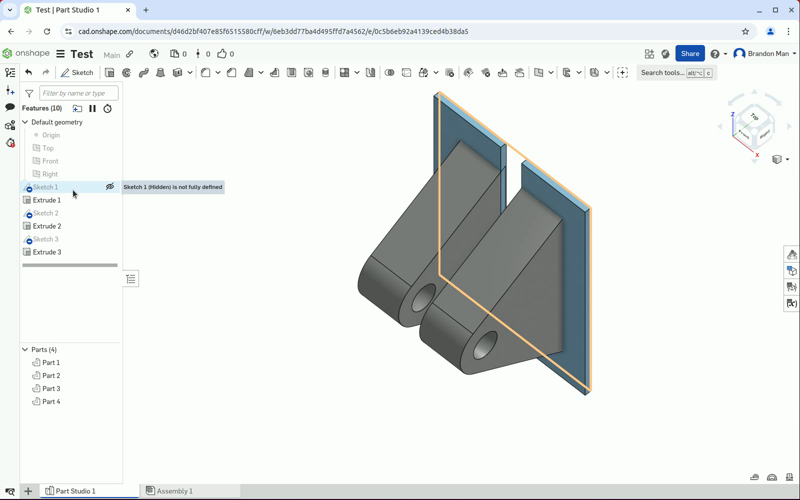
click(73, 189)